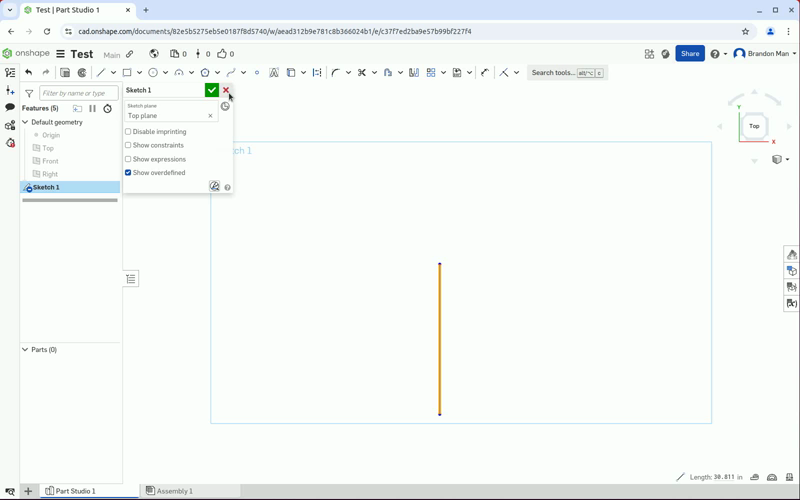
key(shift+h)
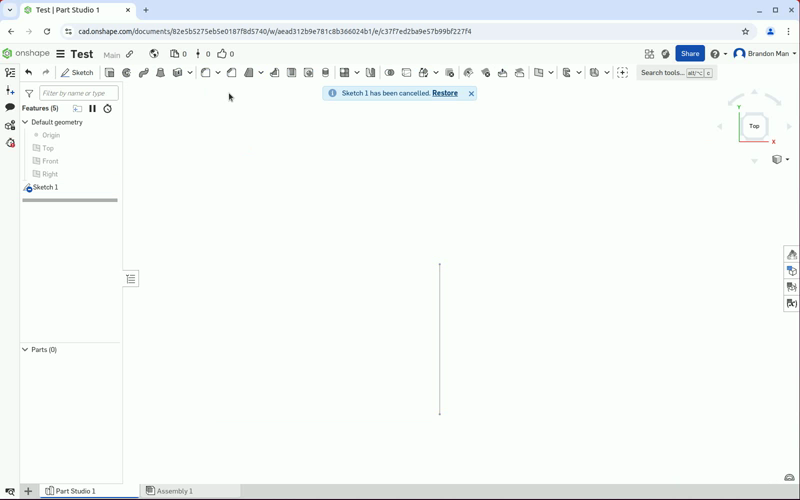
key(shift+s)
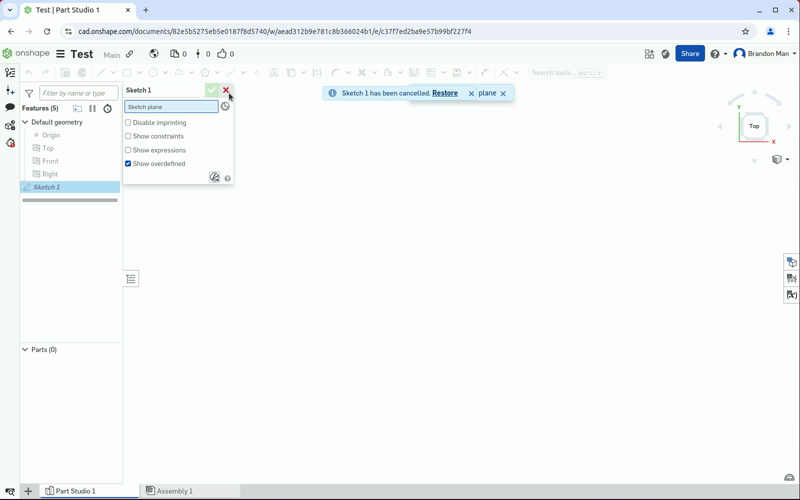
mouse_move(73, 150)
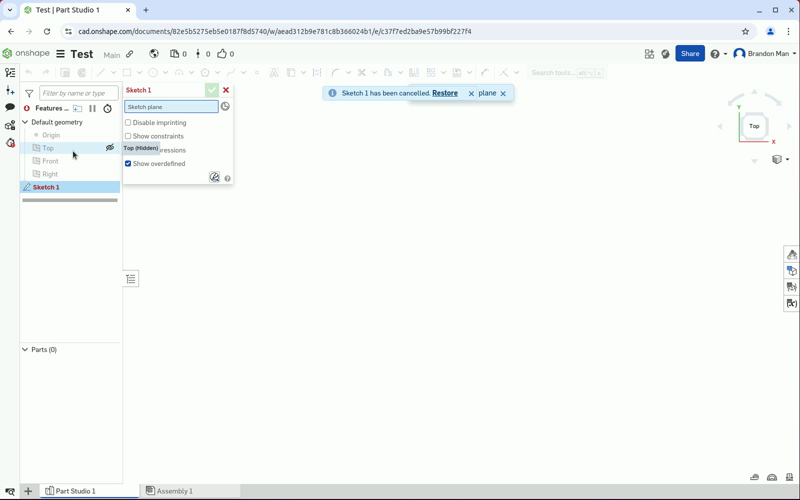
click(73, 150)
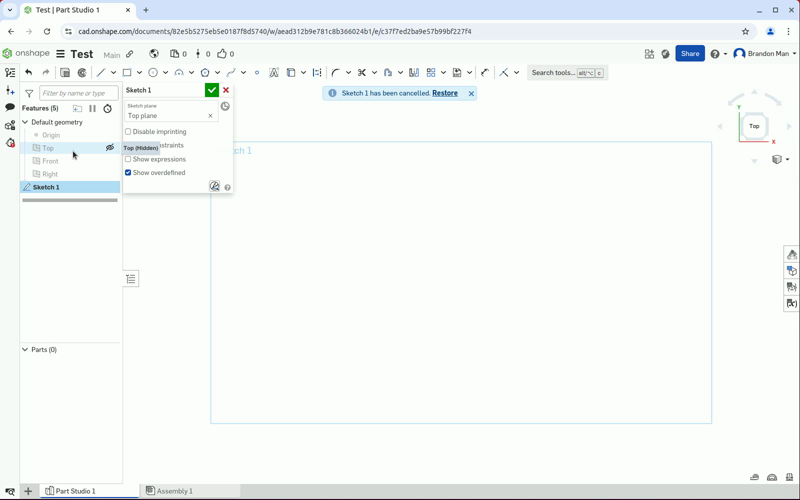
mouse_move(73, 352)
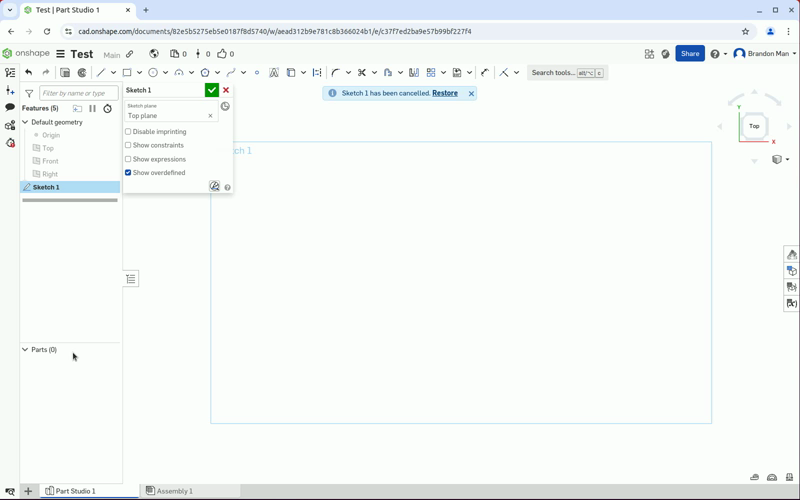
key(y)
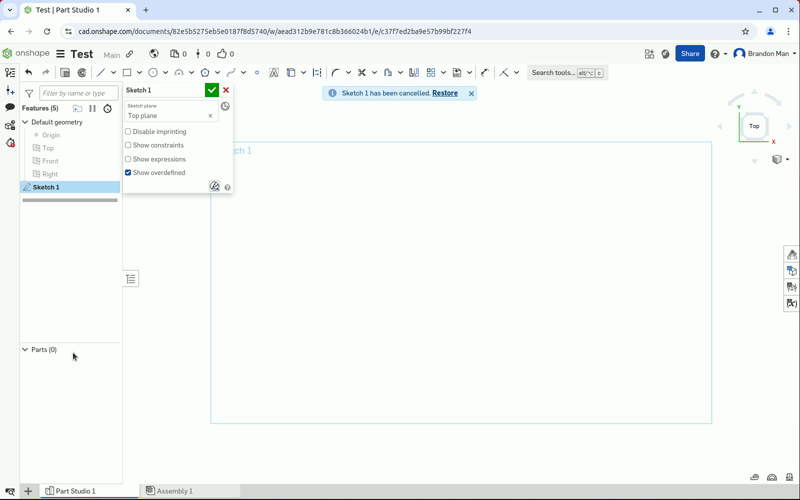
key(c)
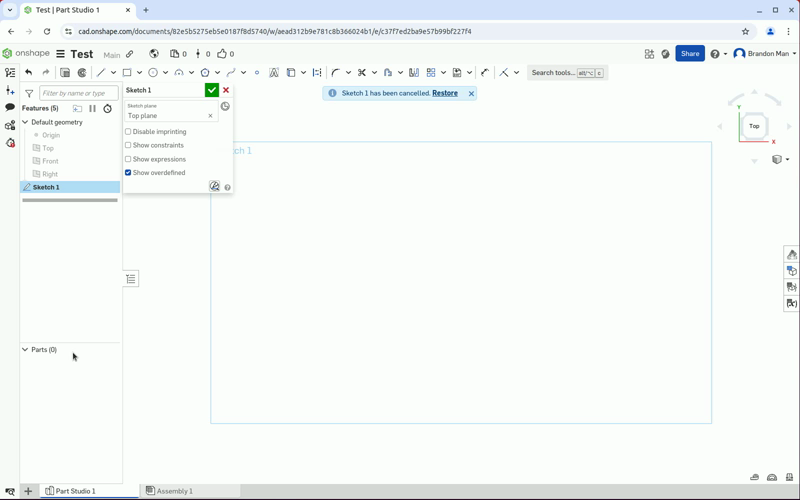
key_down(shift)
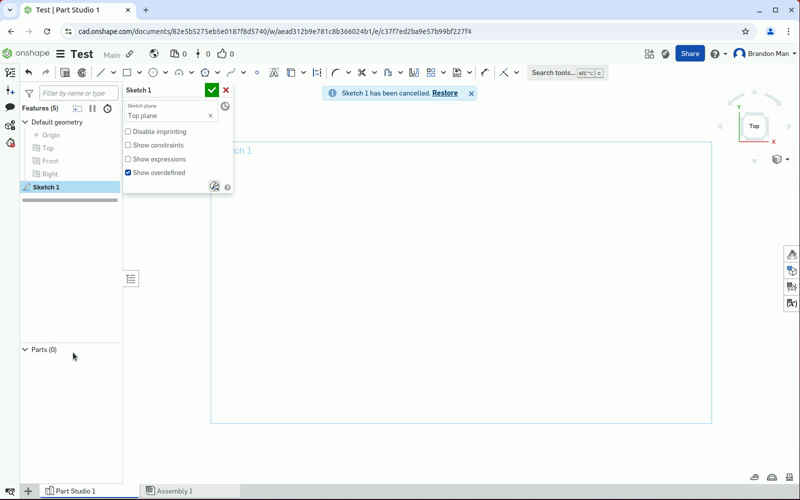
mouse_move(461, 282)
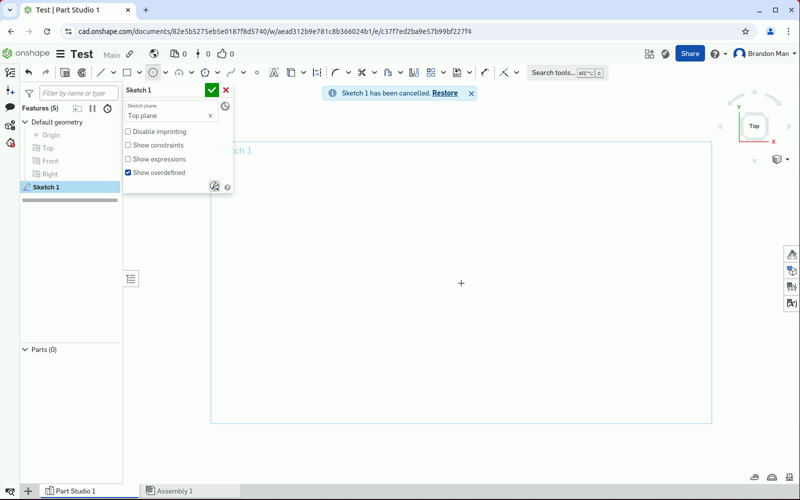
click(461, 282)
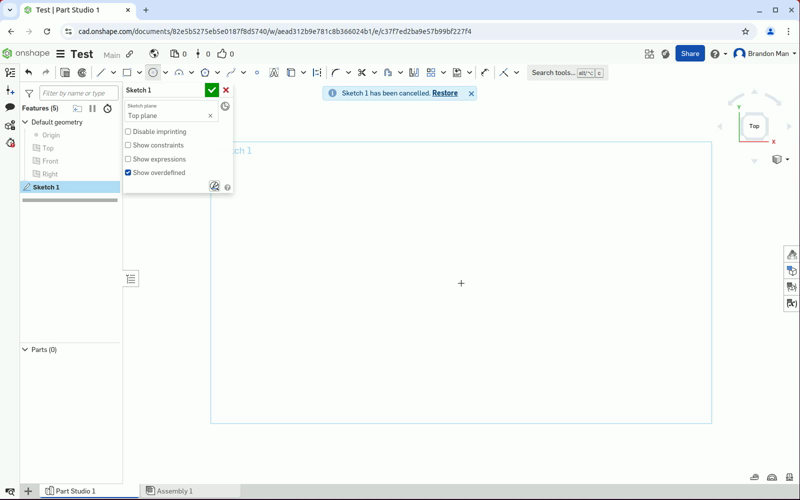
key_up(shift)
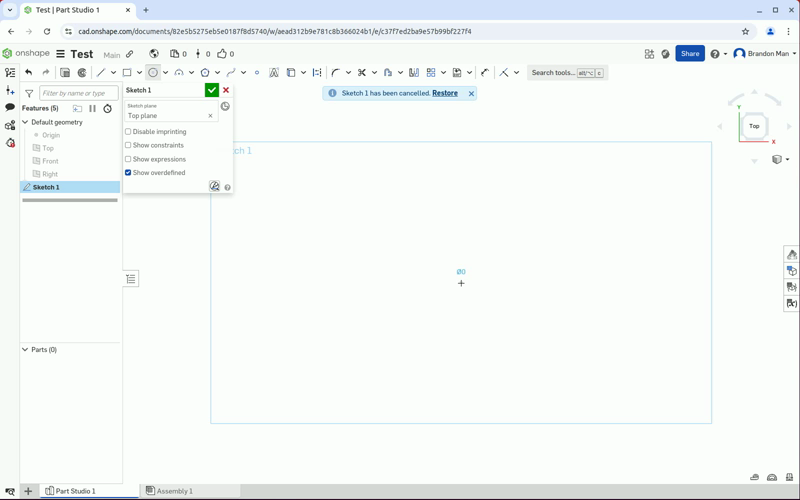
mouse_move(544, 282)
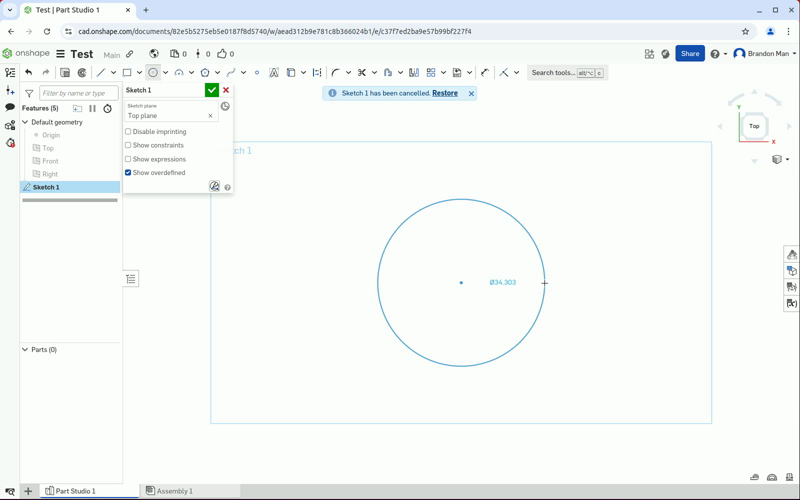
click(544, 282)
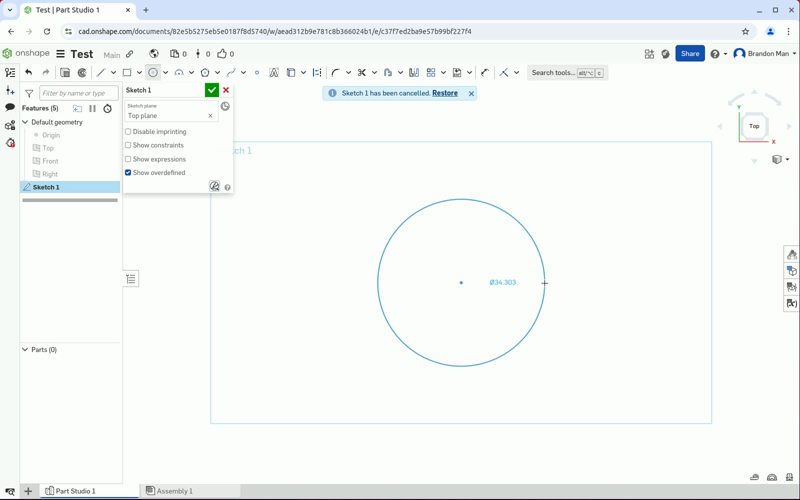
key(esc)
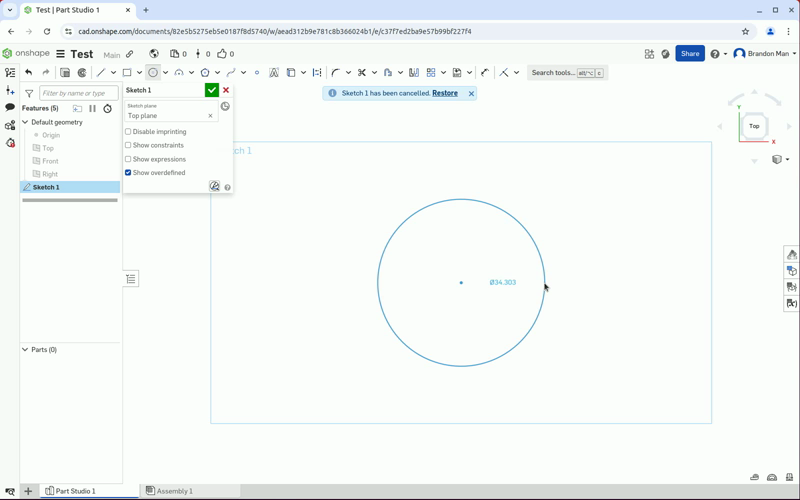
key(c)
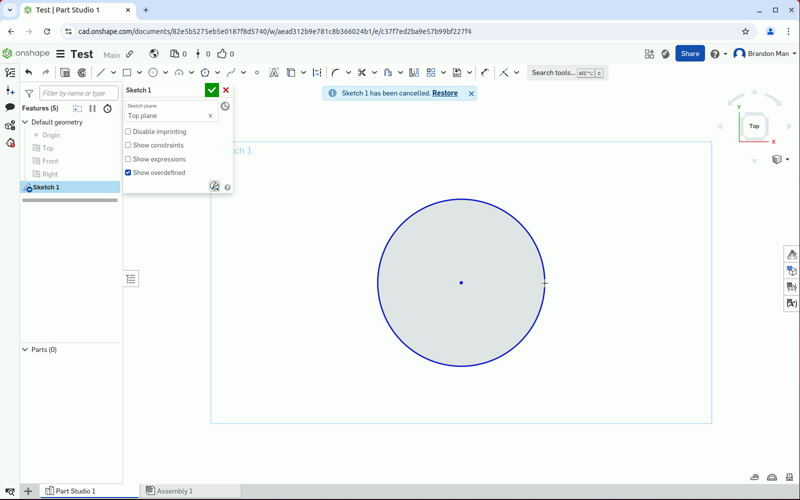
key_down(shift)
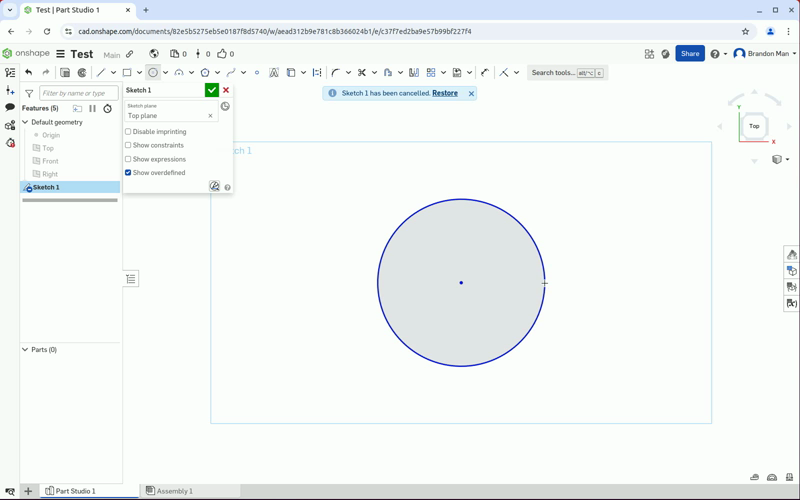
mouse_move(461, 282)
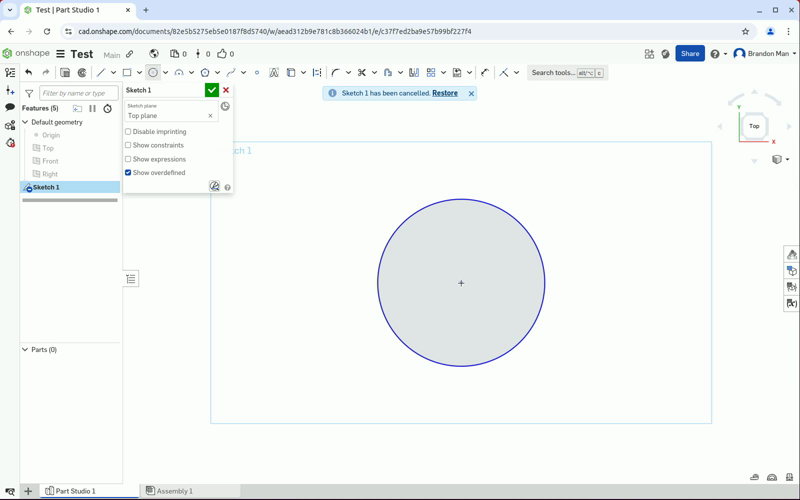
click(461, 282)
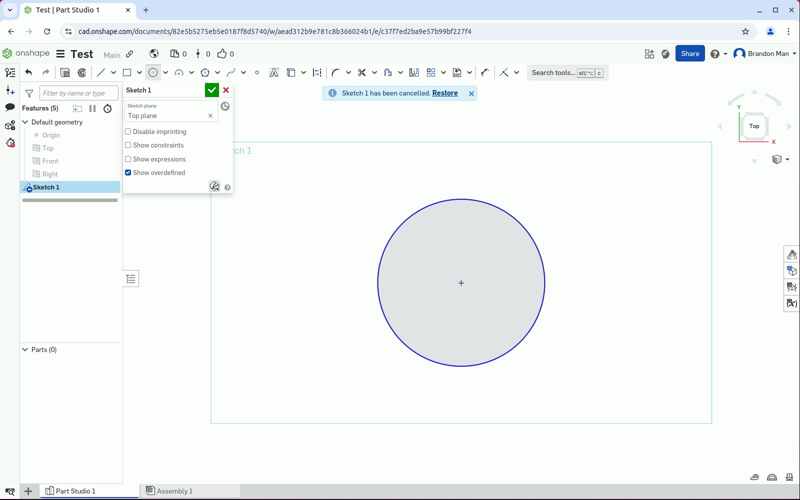
key_up(shift)
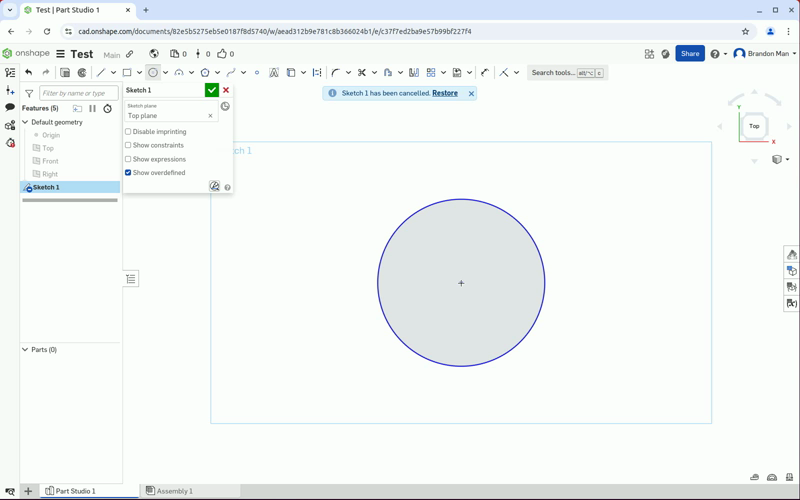
mouse_move(535, 282)
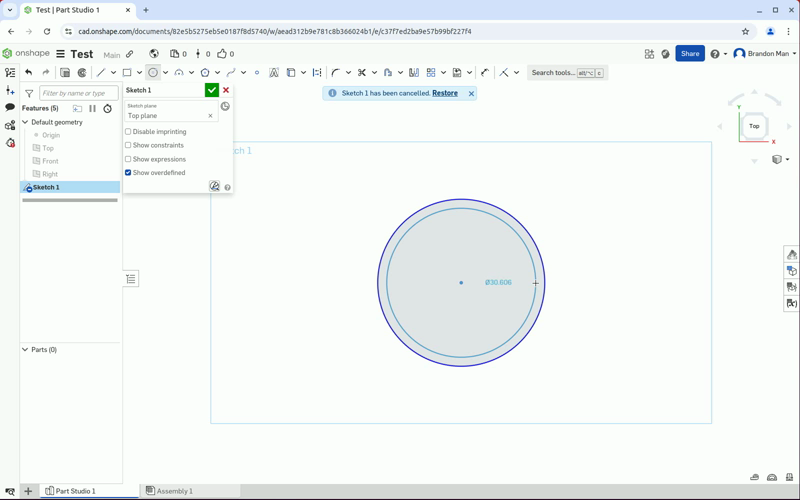
click(535, 282)
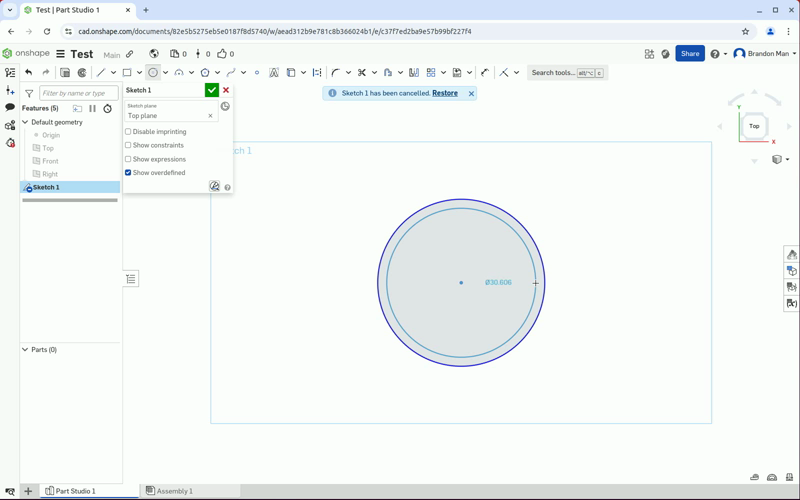
key(esc)
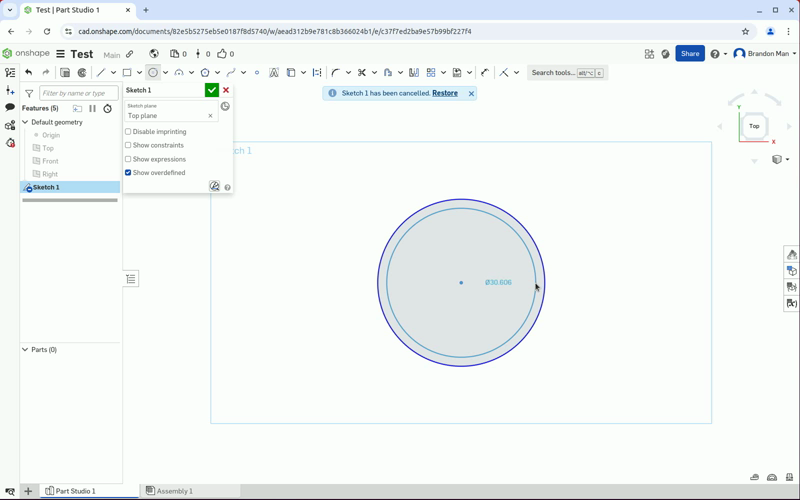
mouse_move(538, 268)
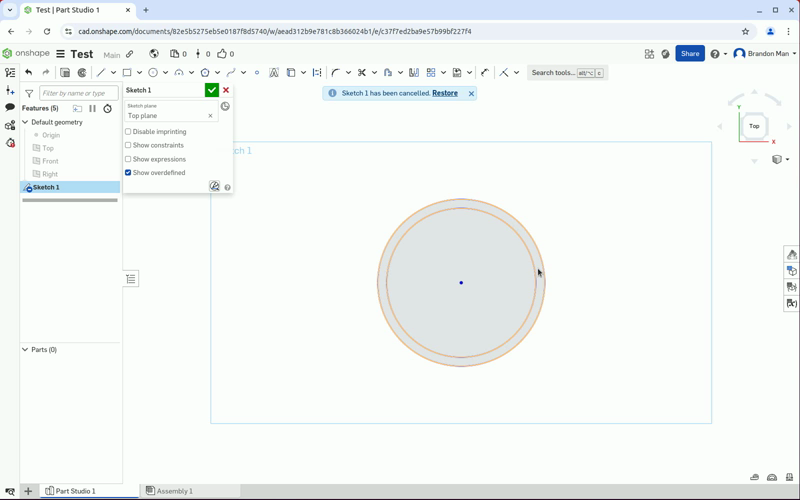
click(538, 268)
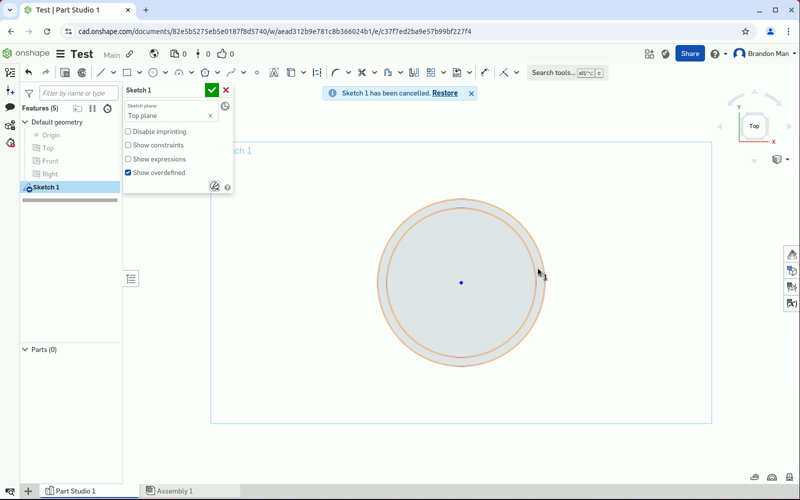
mouse_move(73, 352)
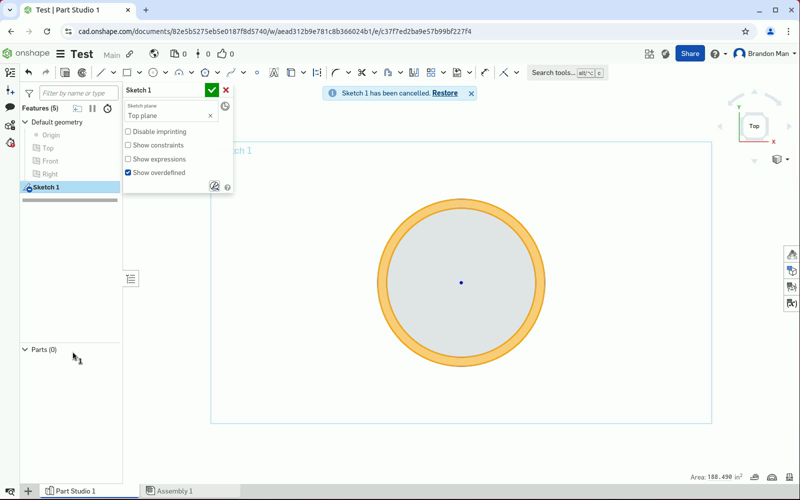
key(shift+y)
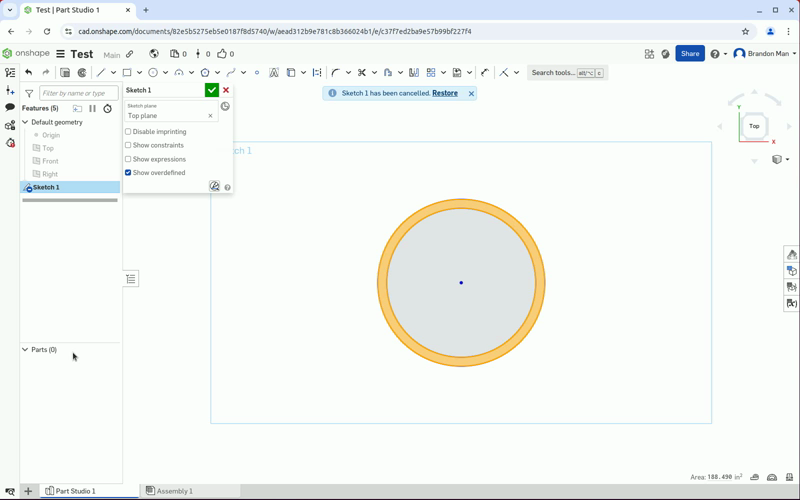
key(shift+e)
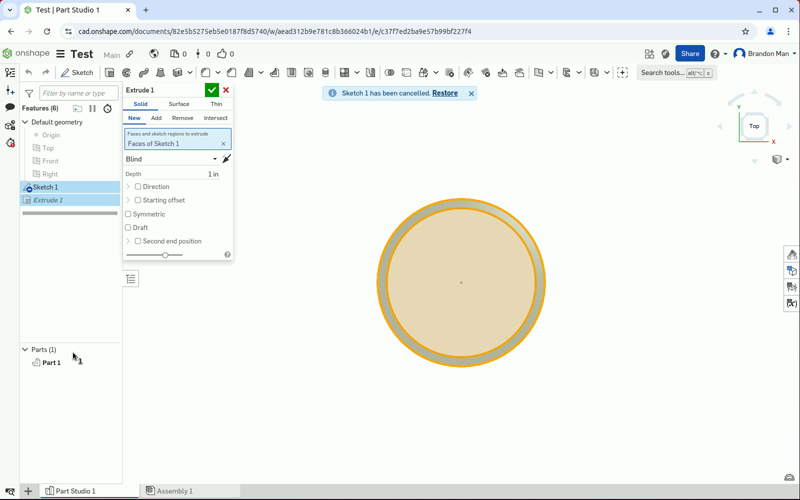
mouse_move(143, 106)
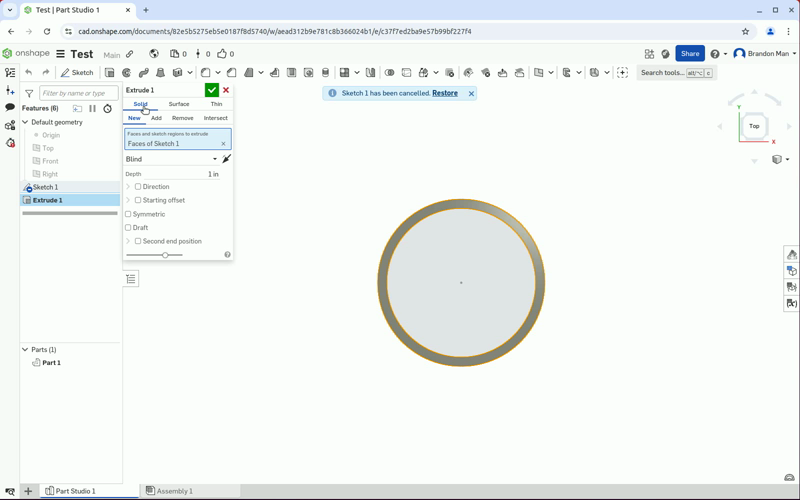
click(143, 106)
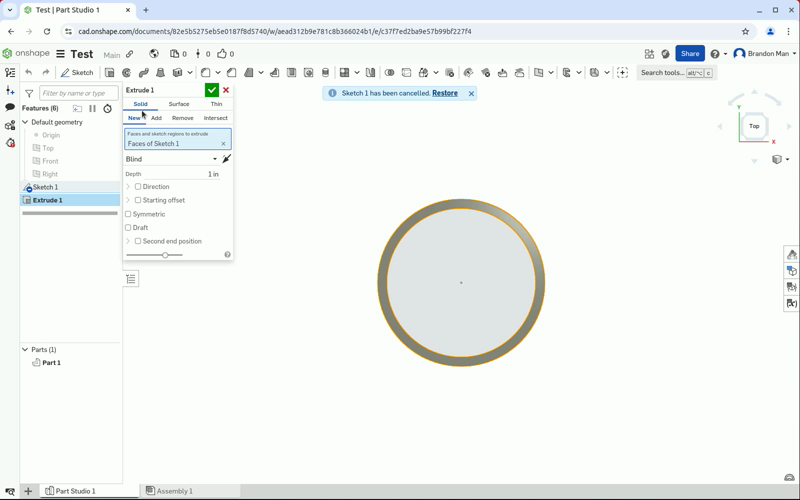
mouse_move(137, 120)
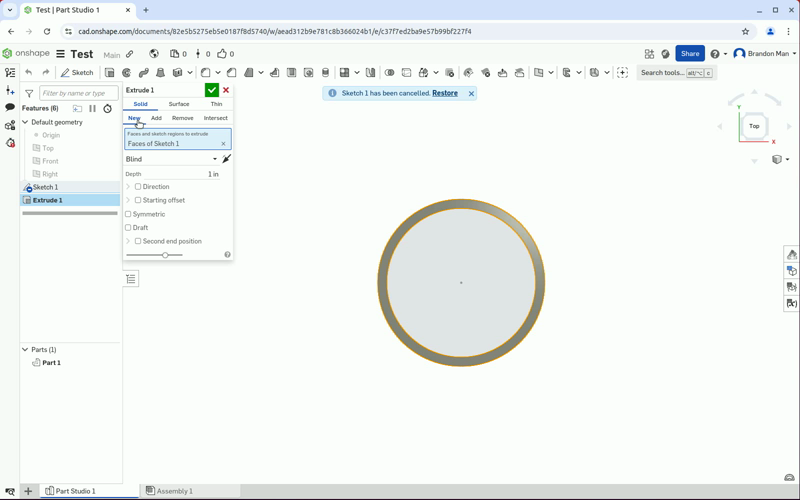
click(137, 120)
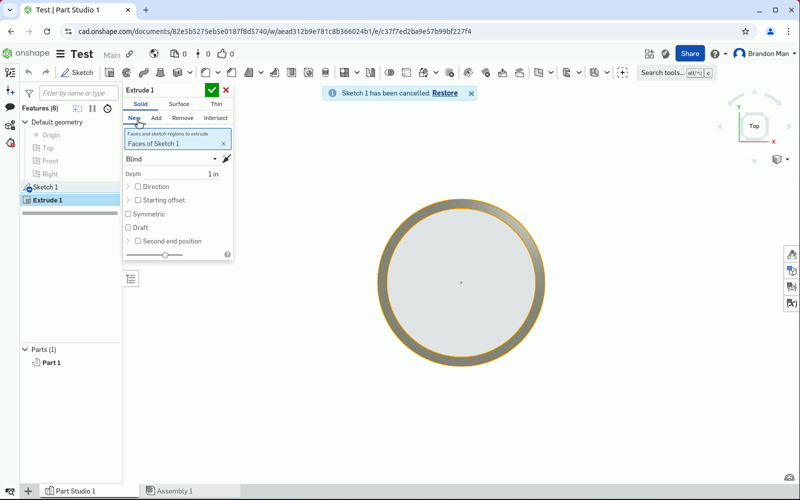
key(tab, 4)
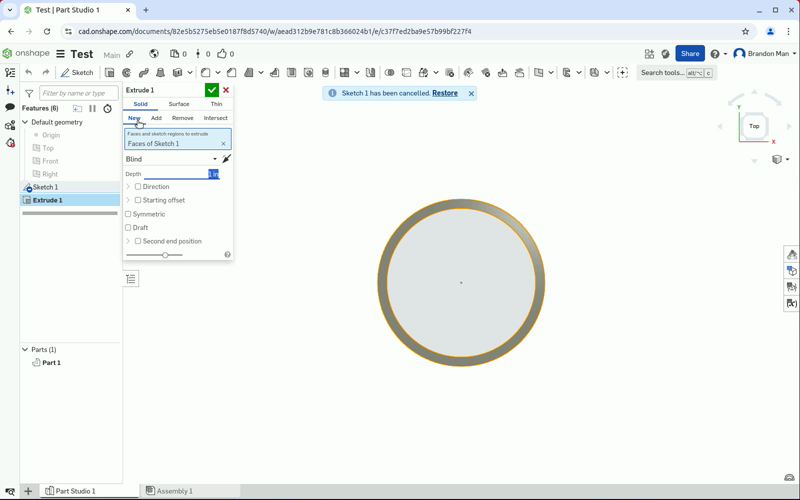
text(23.108)
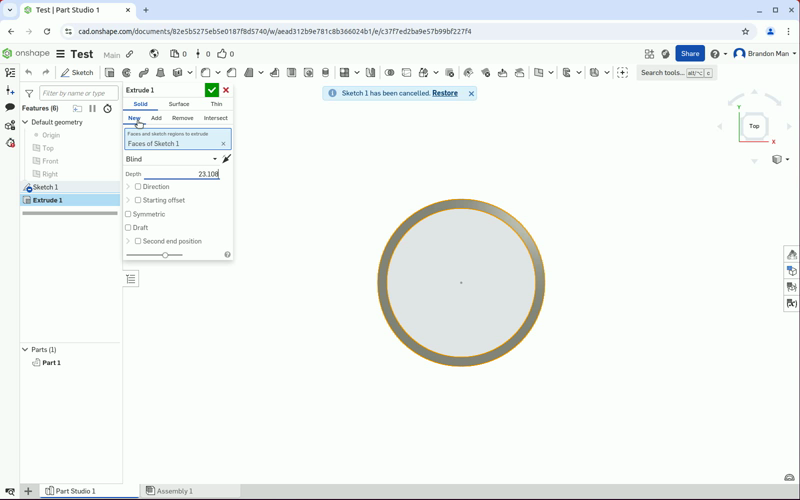
key(enter)
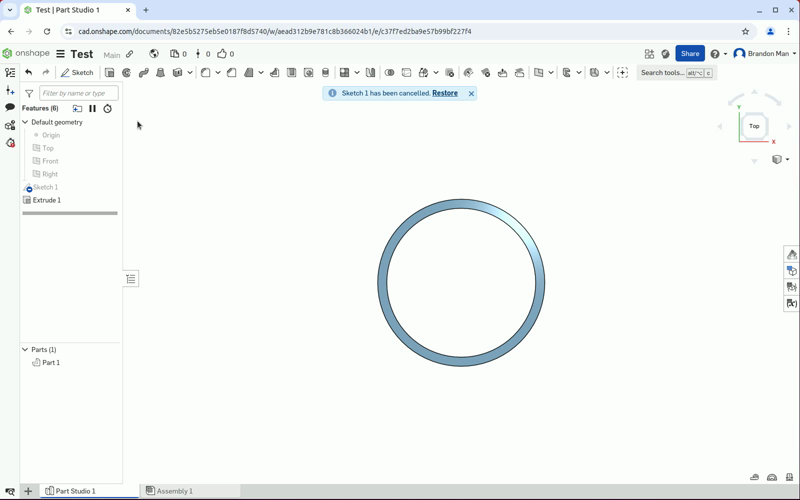
key(shift+h)
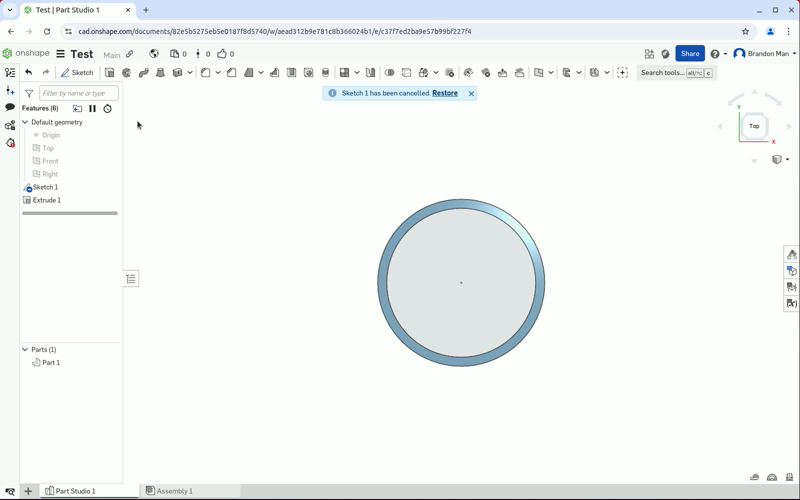
key(shift+h)
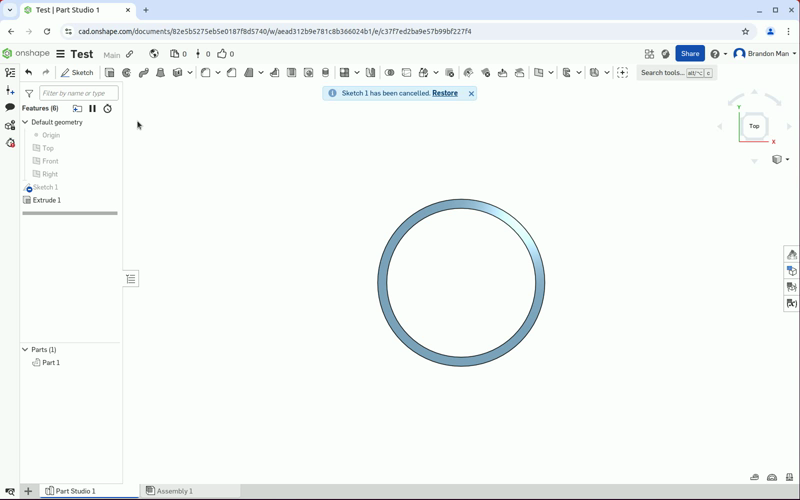
mouse_move(73, 189)
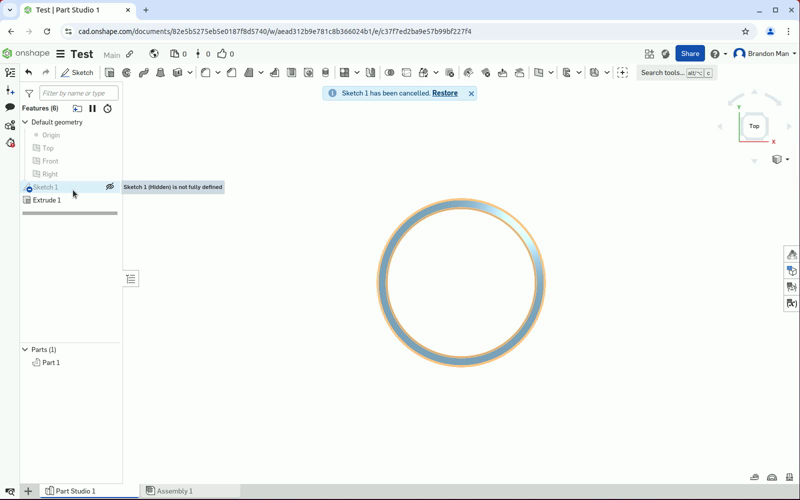
click(73, 189)
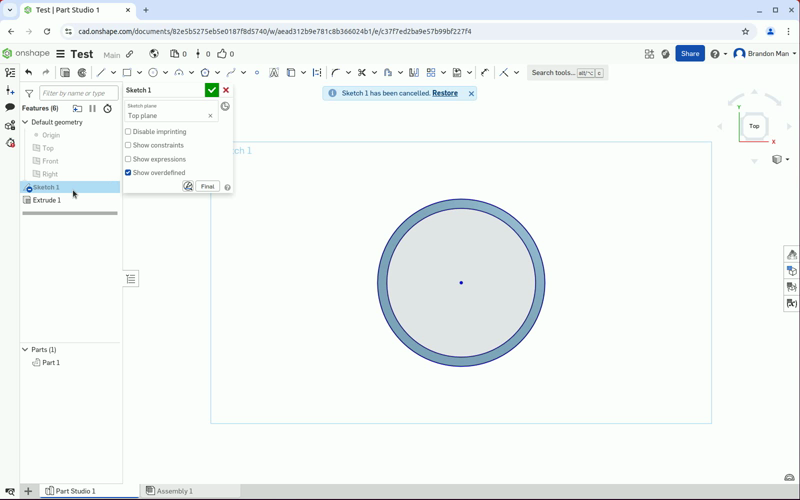
mouse_move(229, 92)
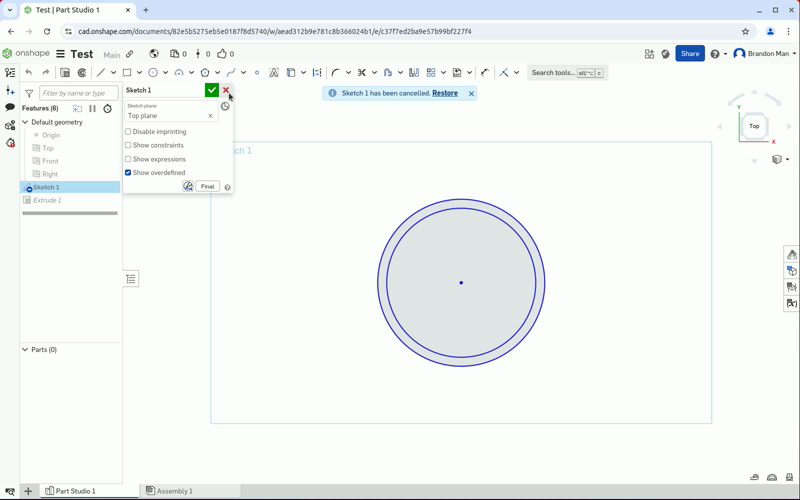
click(229, 92)
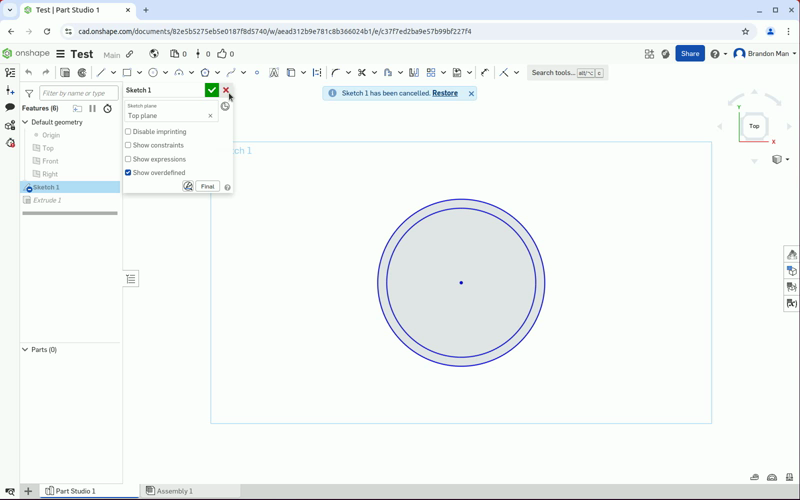
key(shift+s)
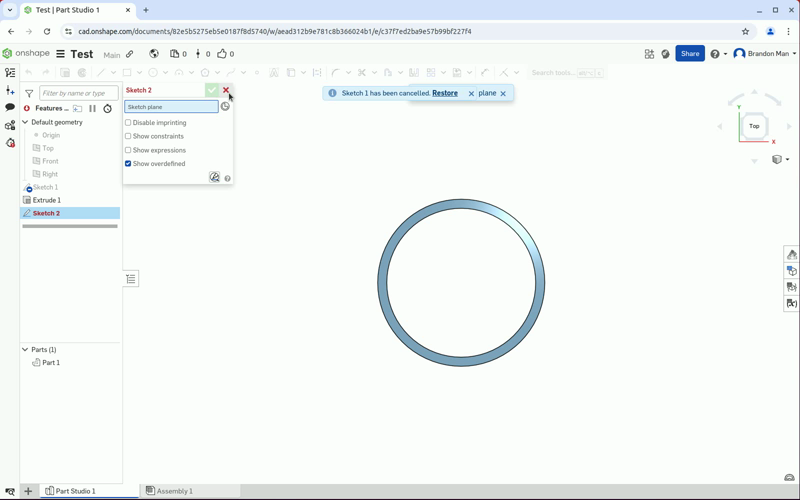
mouse_move(73, 150)
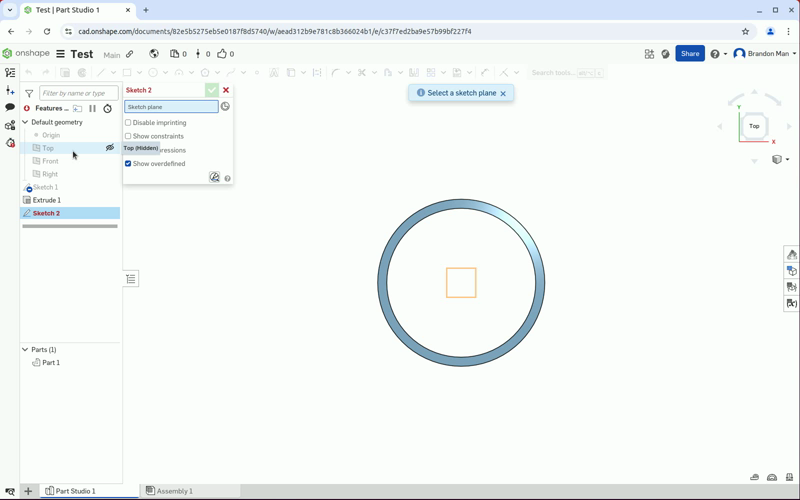
click(73, 150)
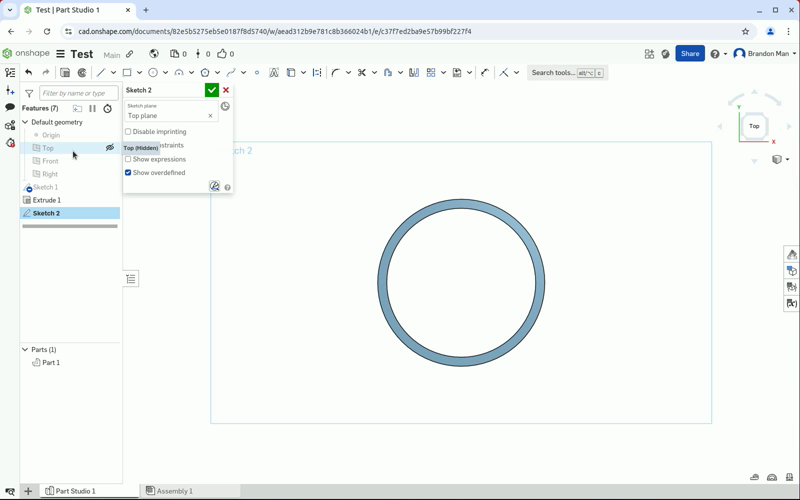
mouse_move(73, 352)
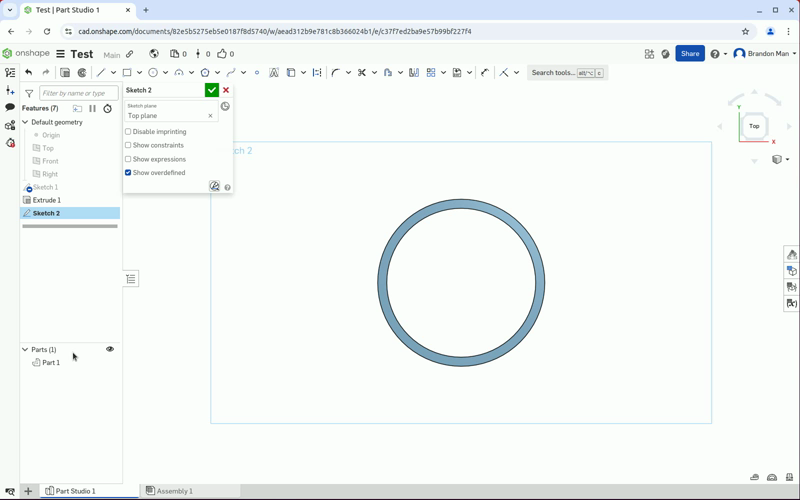
key(y)
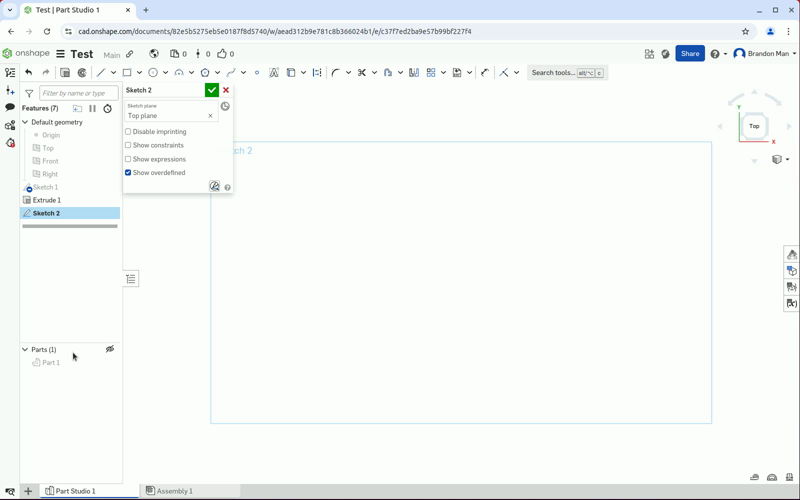
key(l)
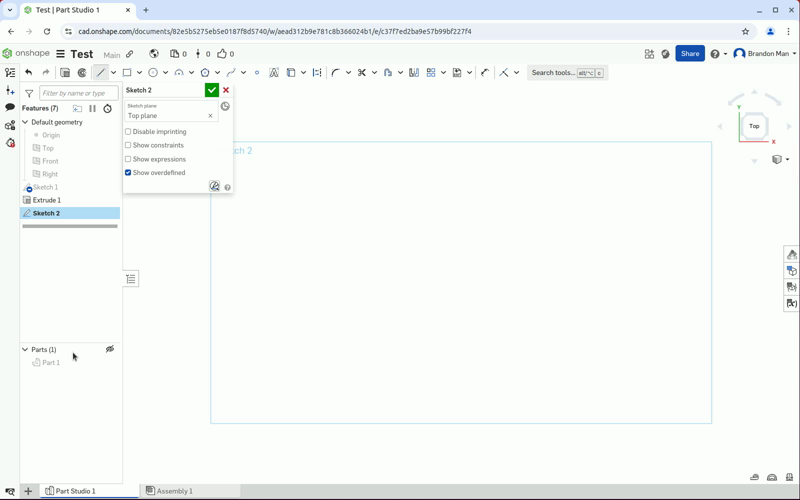
key_down(shift)
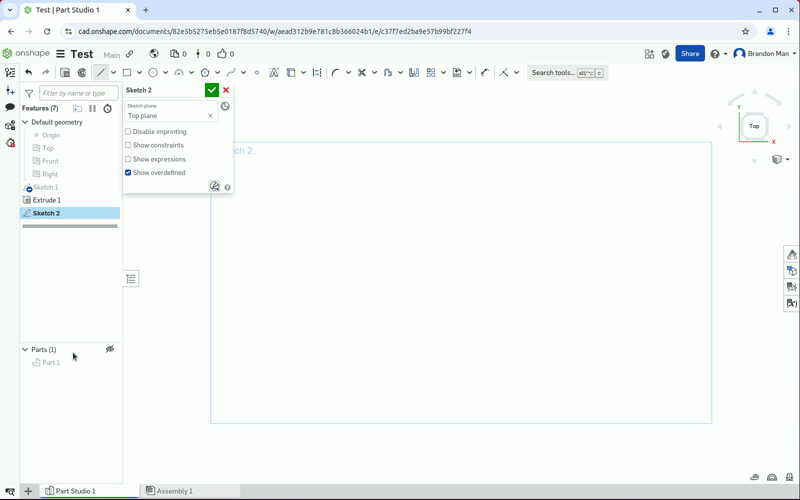
mouse_move(380, 297)
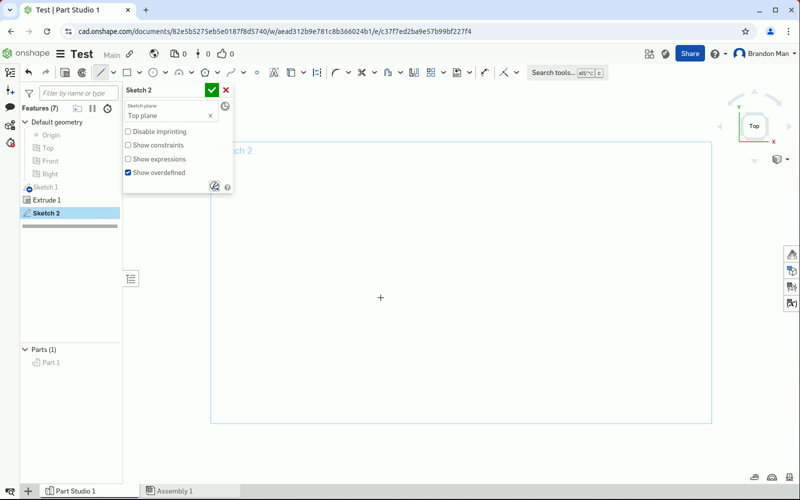
click(380, 297)
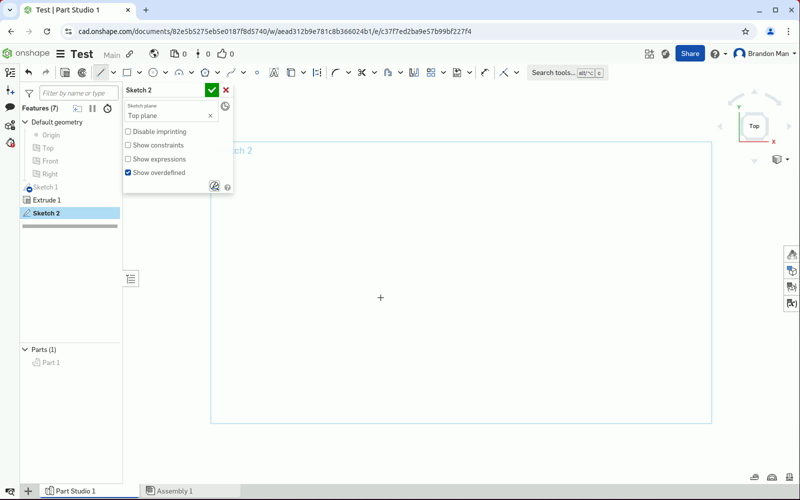
key_up(shift)
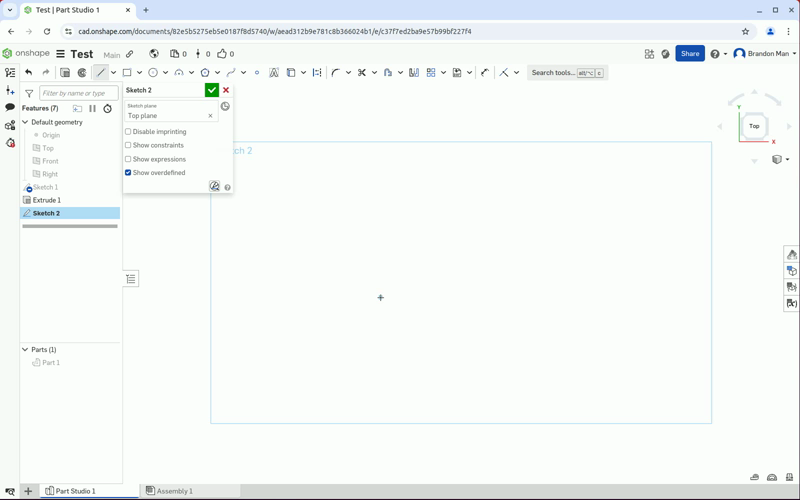
key_down(shift)
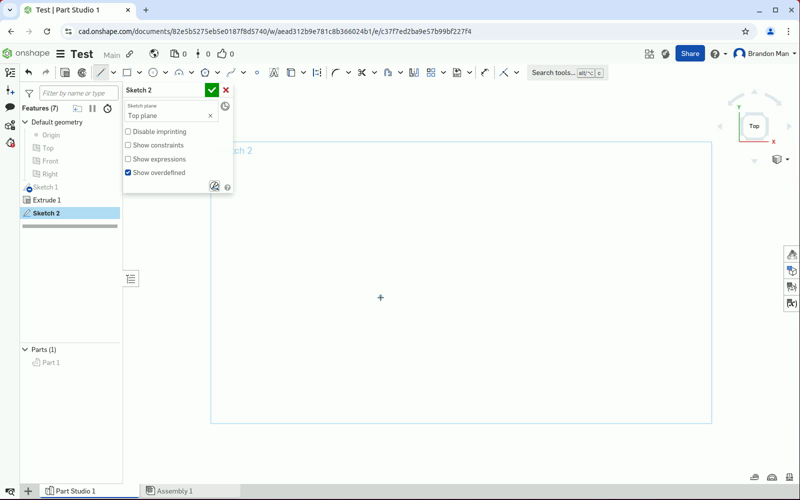
mouse_move(445, 297)
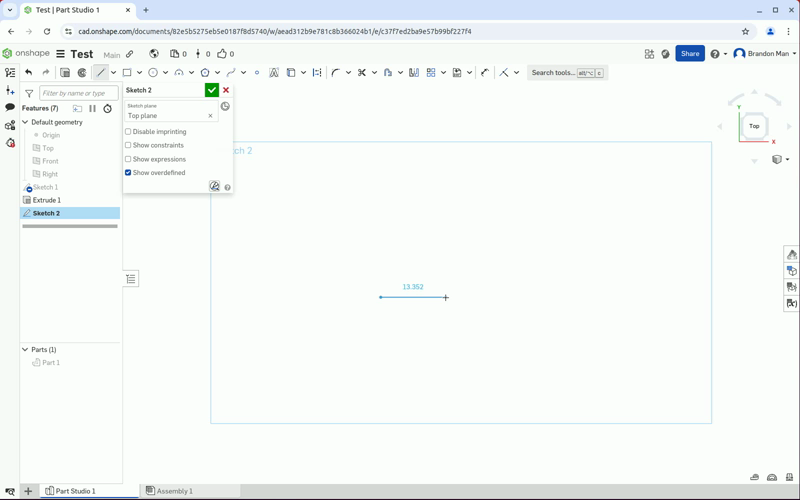
click(445, 297)
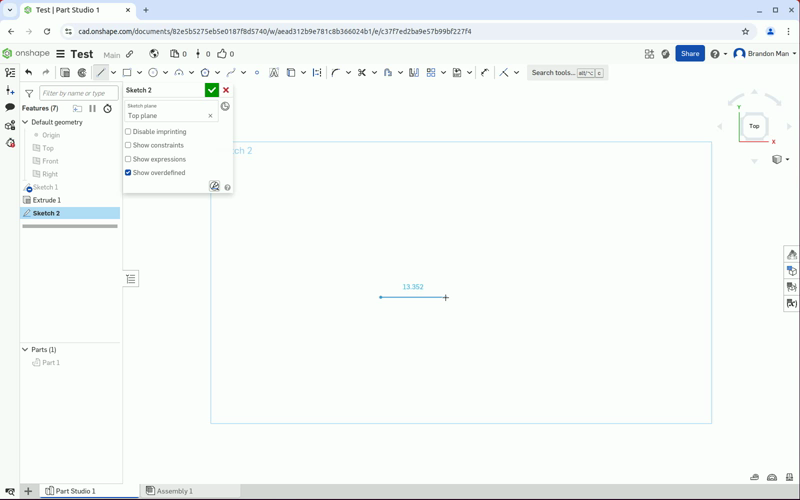
key_up(shift)
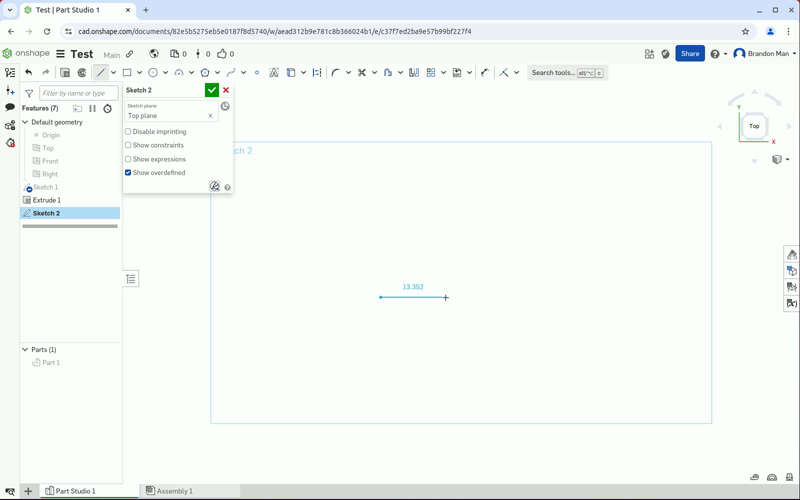
key_down(shift)
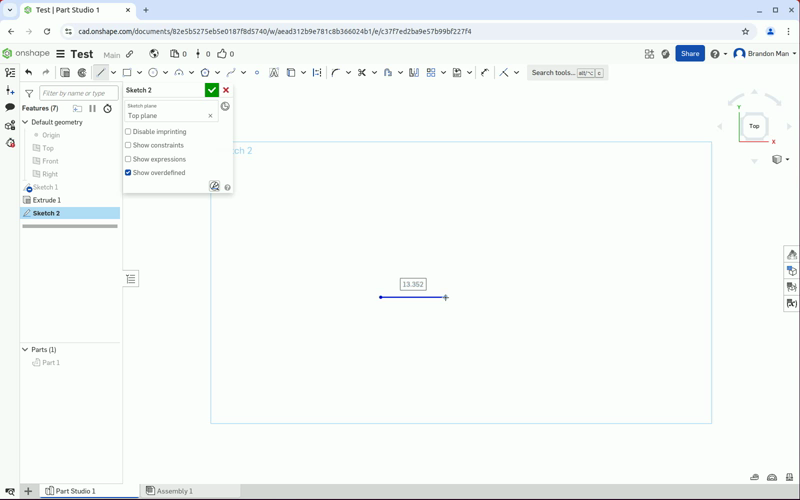
mouse_move(445, 361)
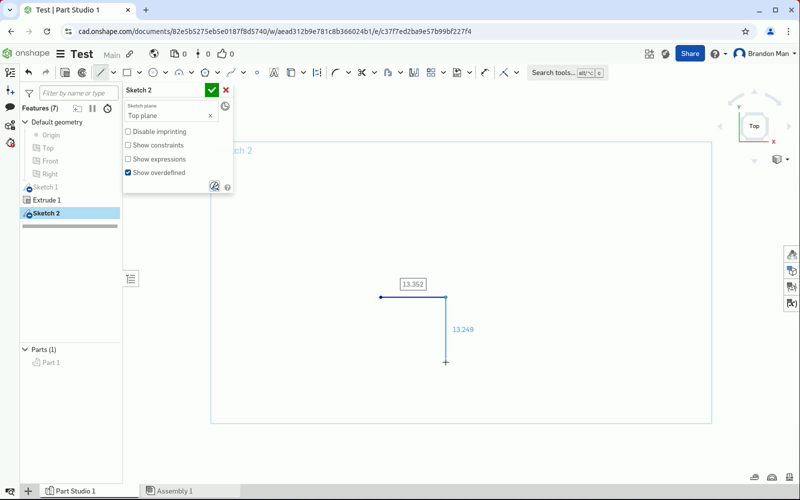
click(445, 361)
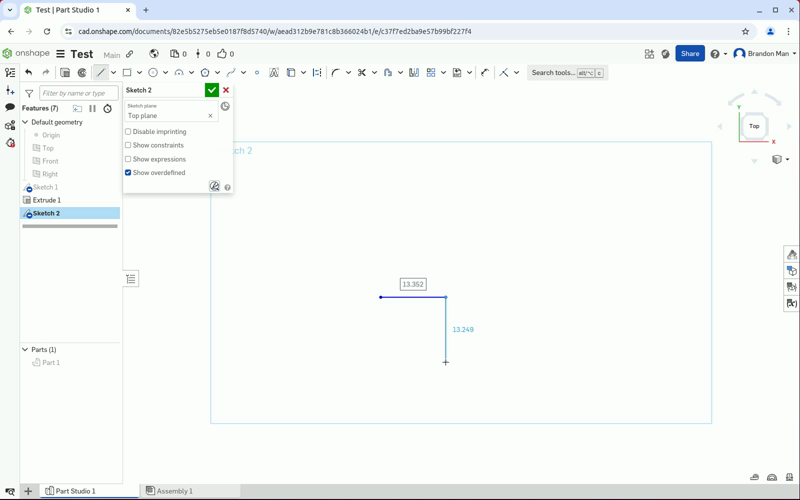
key_up(shift)
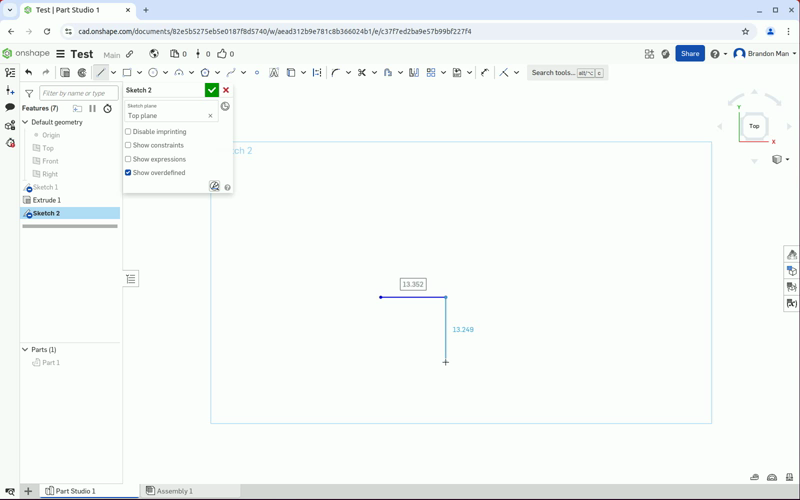
key_down(shift)
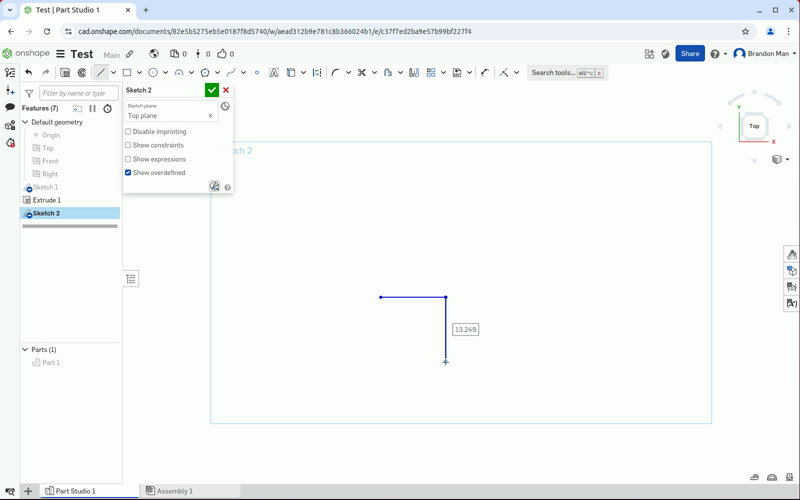
mouse_move(475, 361)
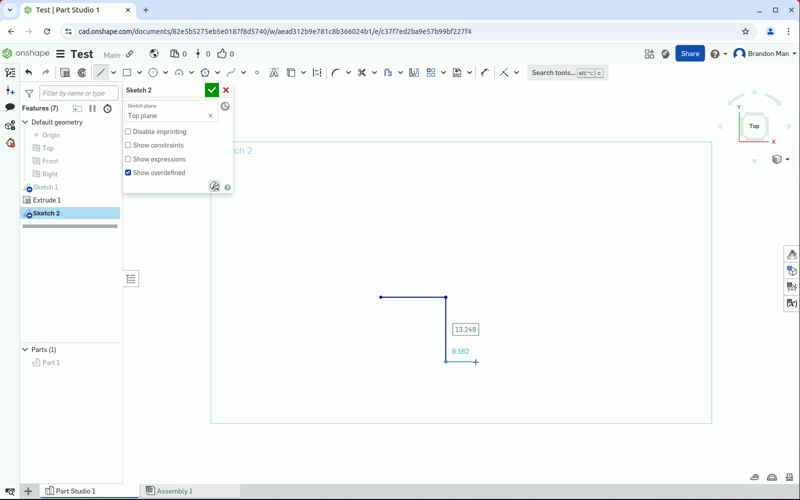
mouse_move(474, 361)
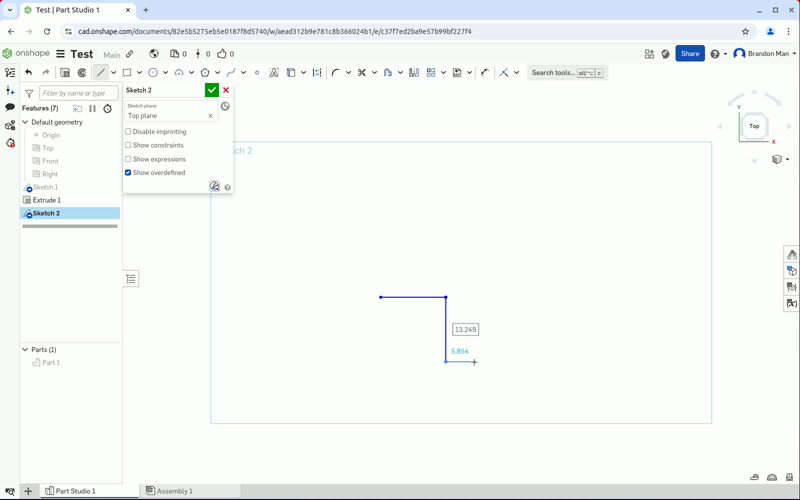
click(474, 361)
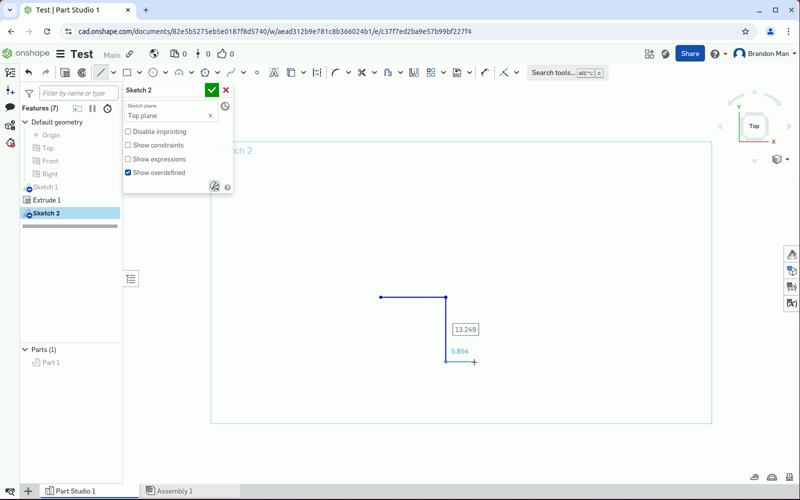
key_up(shift)
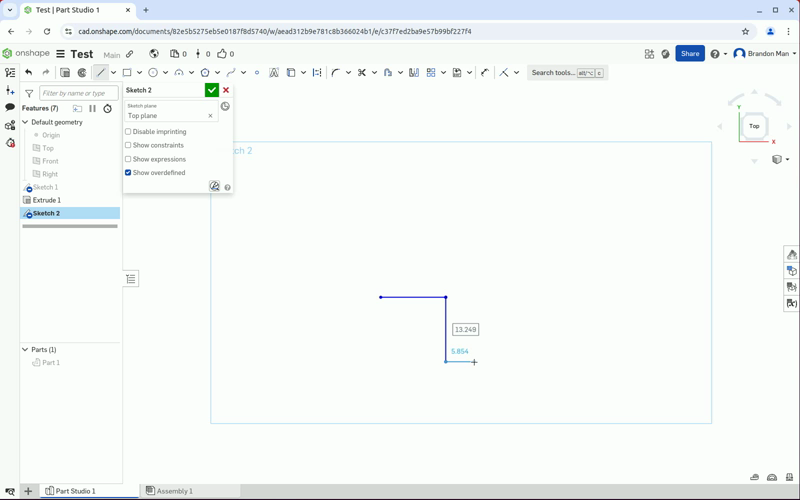
key_down(shift)
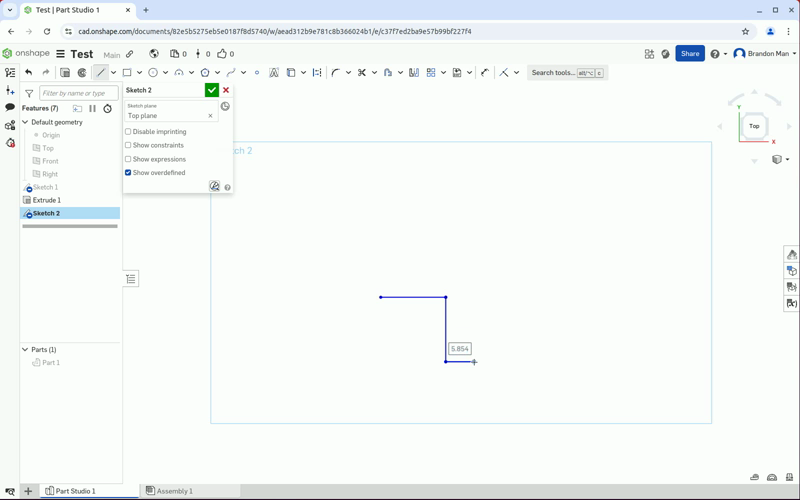
mouse_move(474, 297)
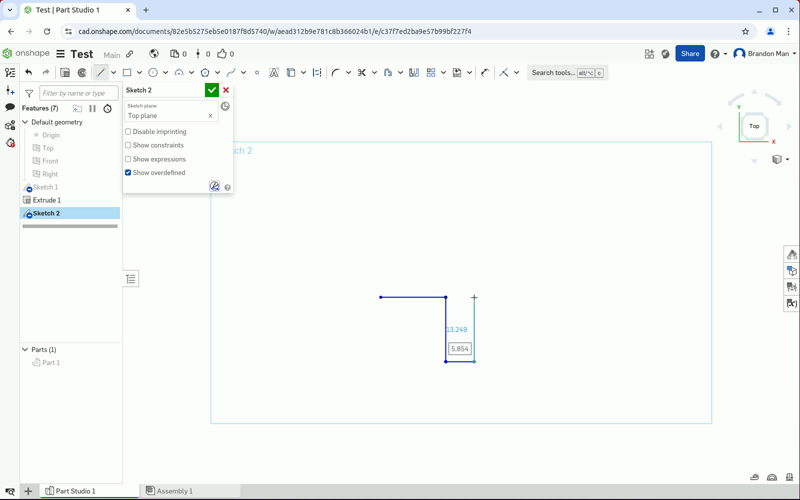
click(474, 297)
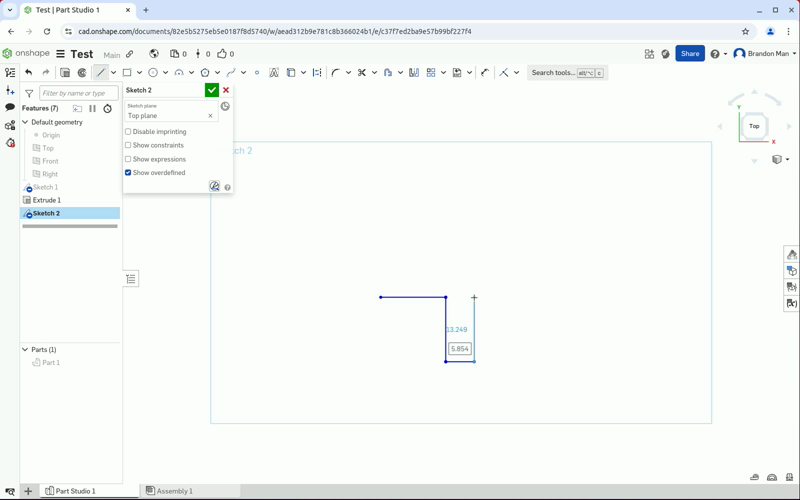
key_up(shift)
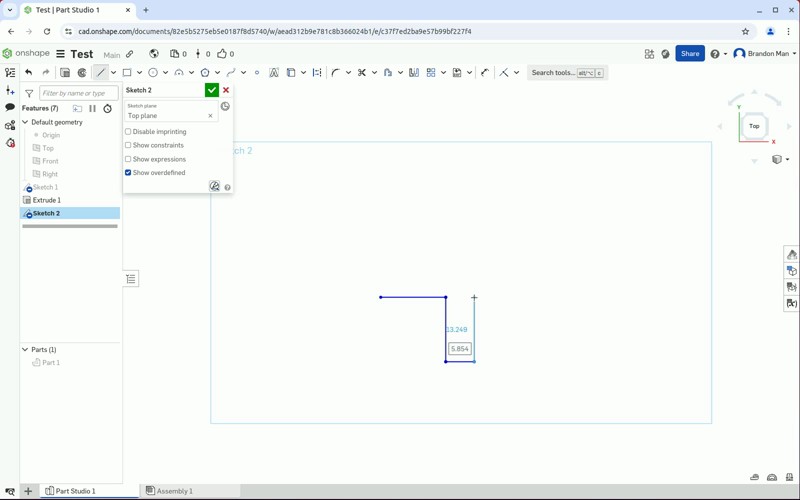
key_down(shift)
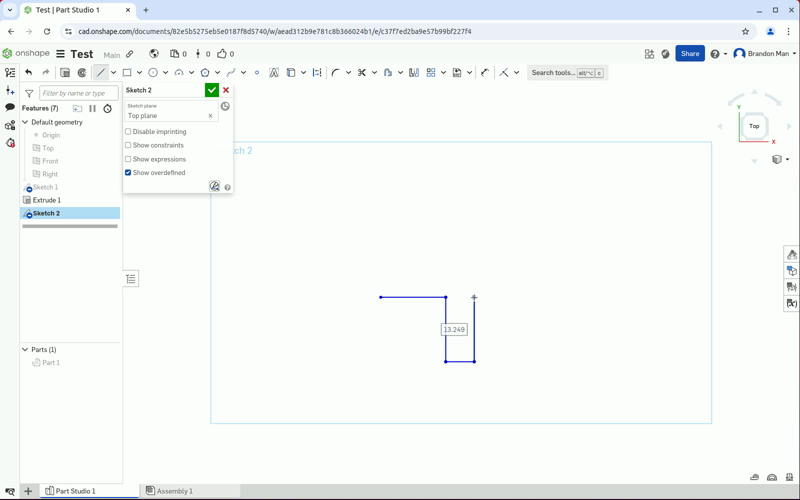
mouse_move(538, 297)
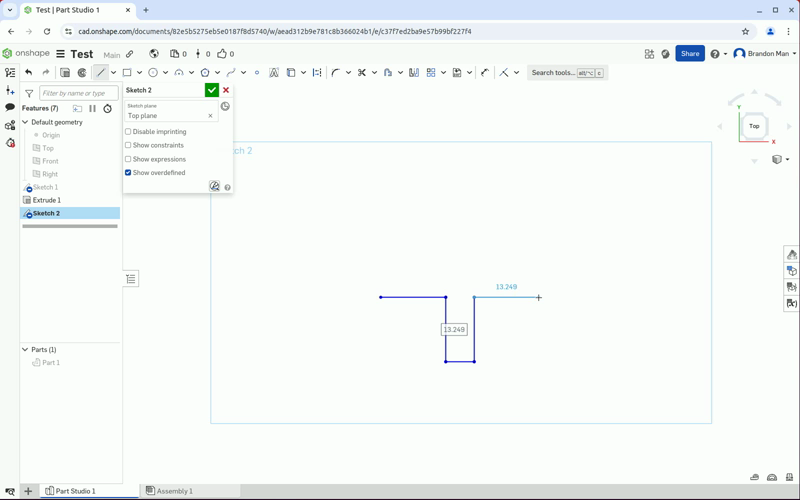
click(538, 297)
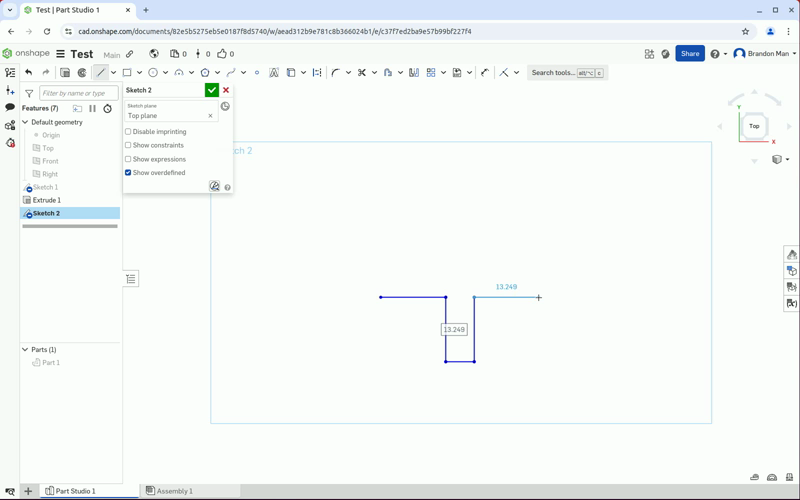
key_up(shift)
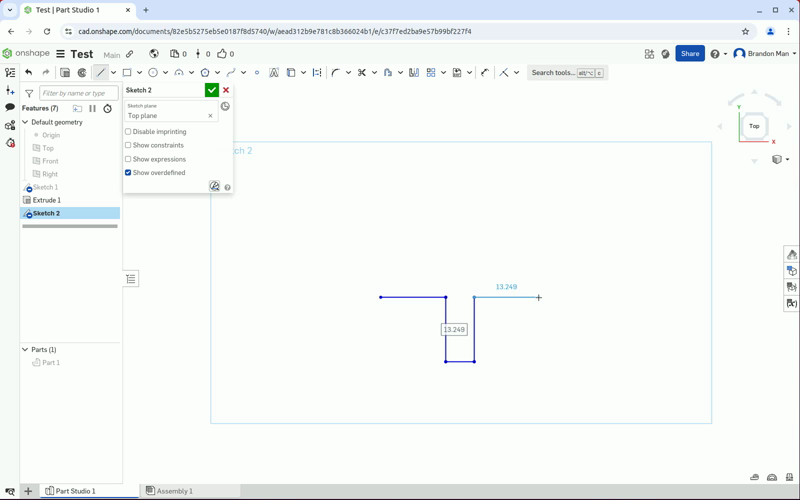
key_down(shift)
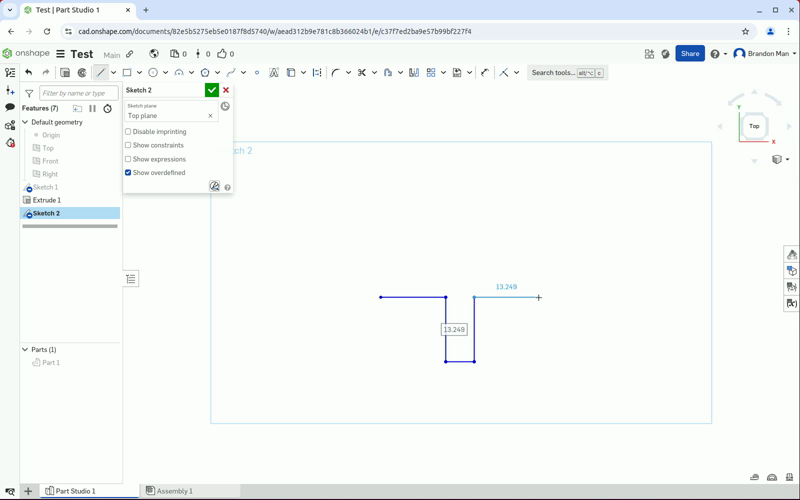
mouse_move(568, 297)
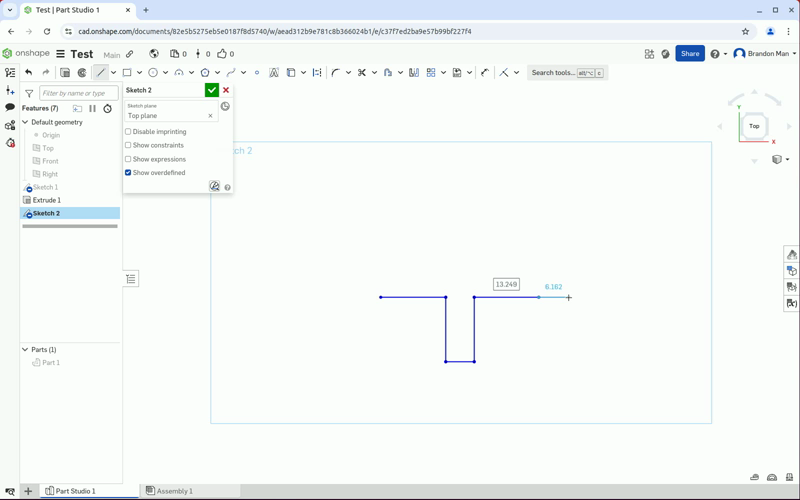
mouse_move(538, 268)
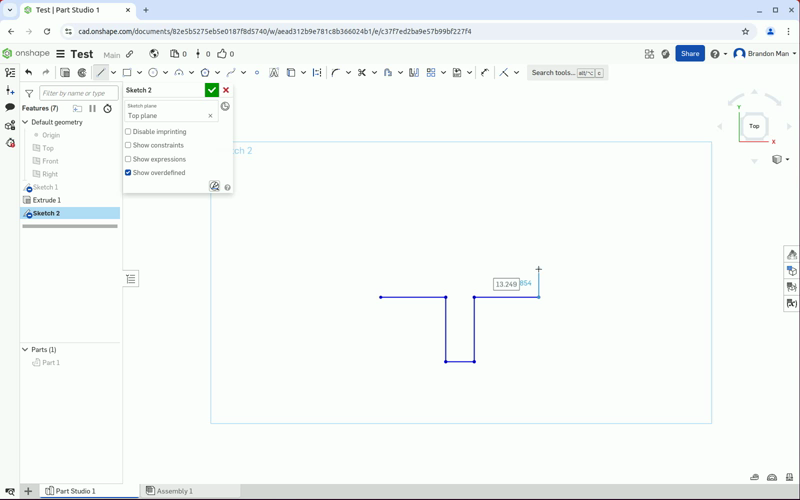
click(538, 268)
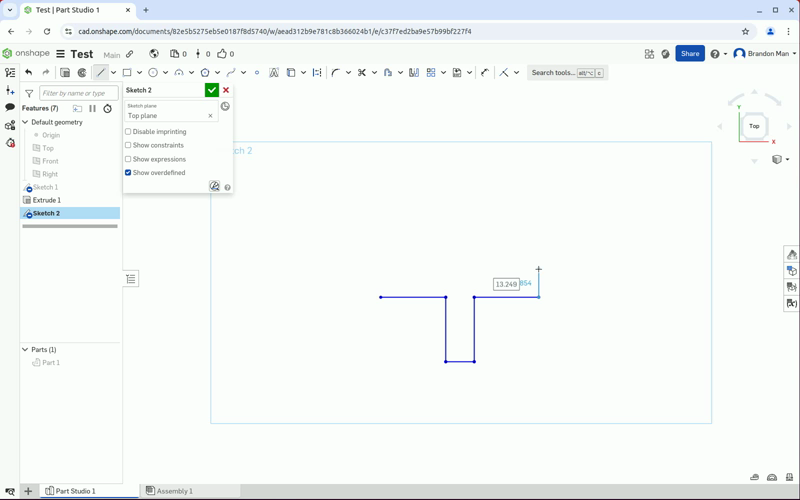
key_up(shift)
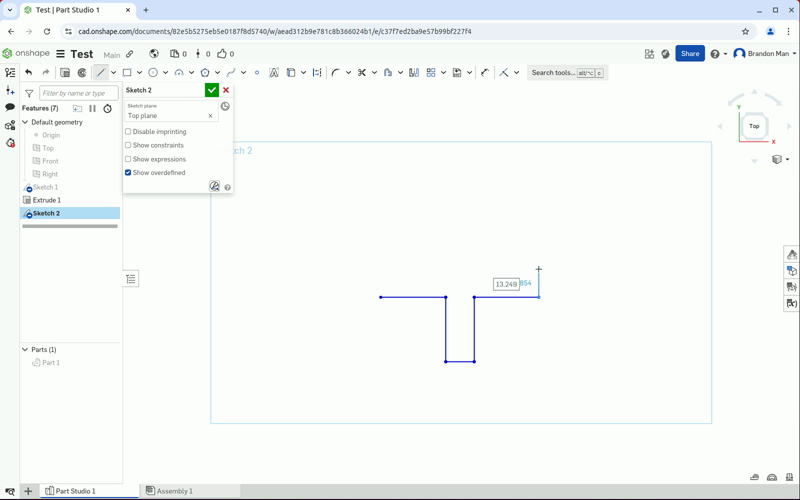
key_down(shift)
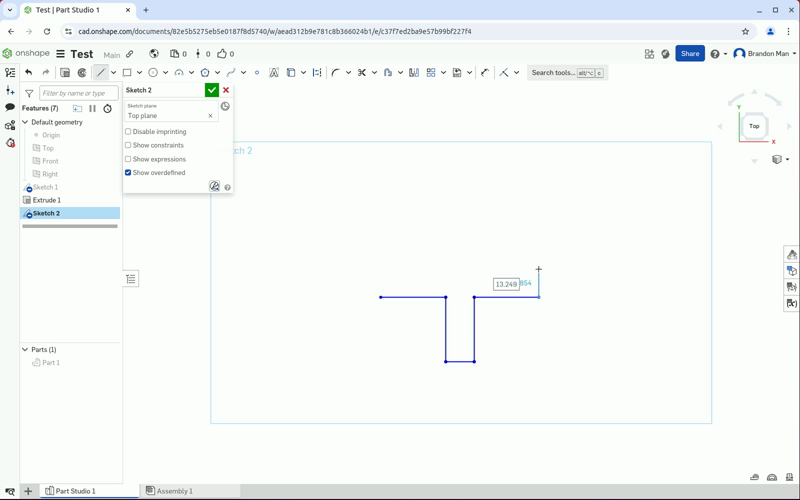
mouse_move(474, 268)
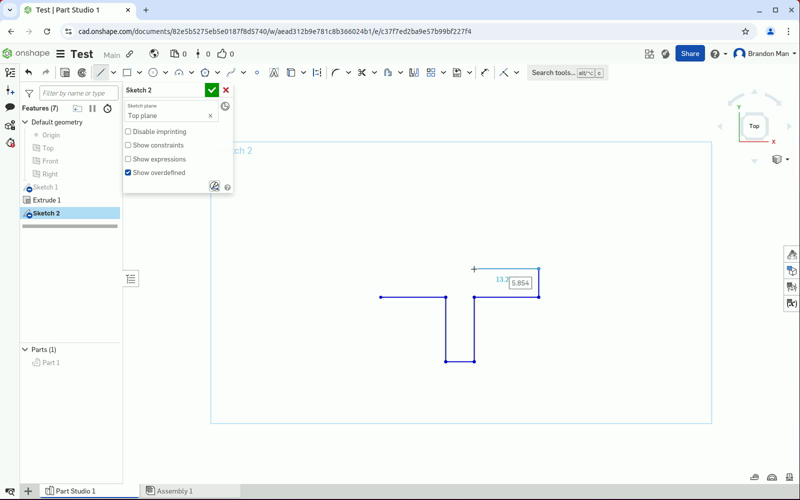
click(474, 268)
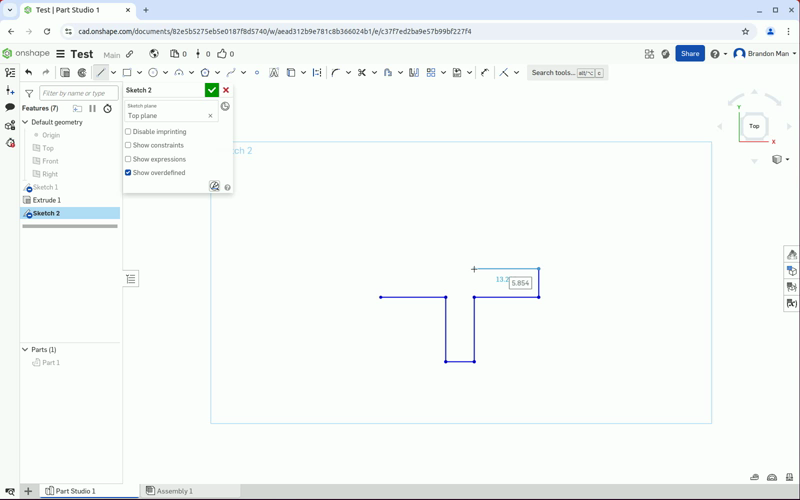
key_up(shift)
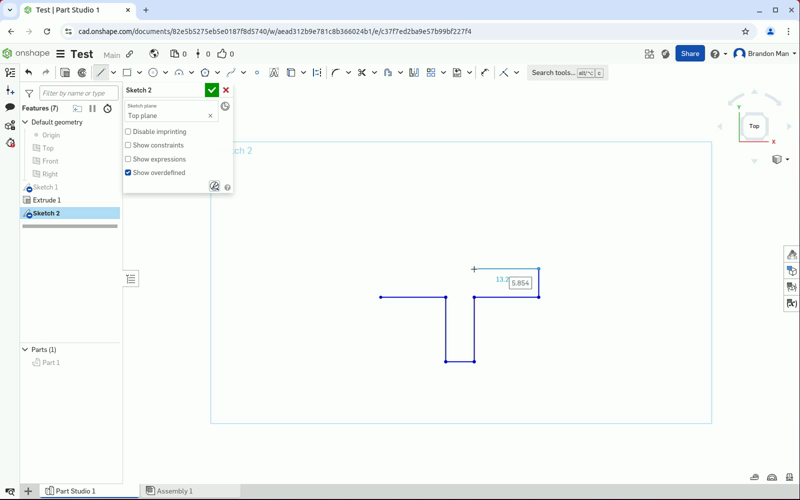
key_down(shift)
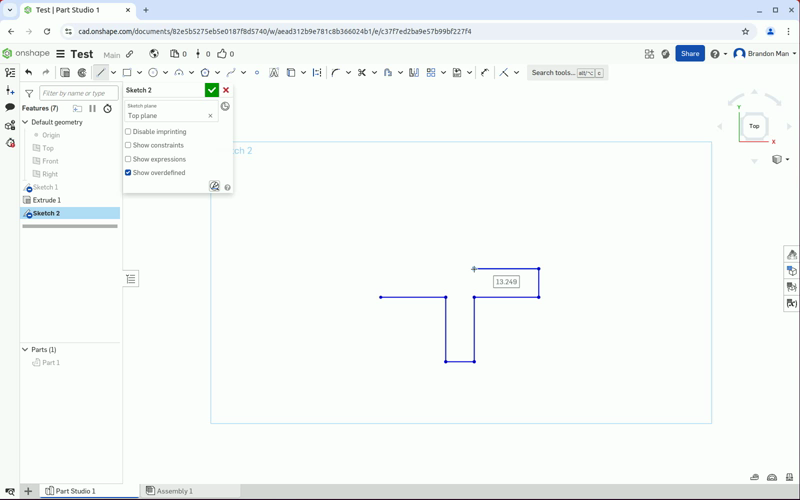
mouse_move(474, 204)
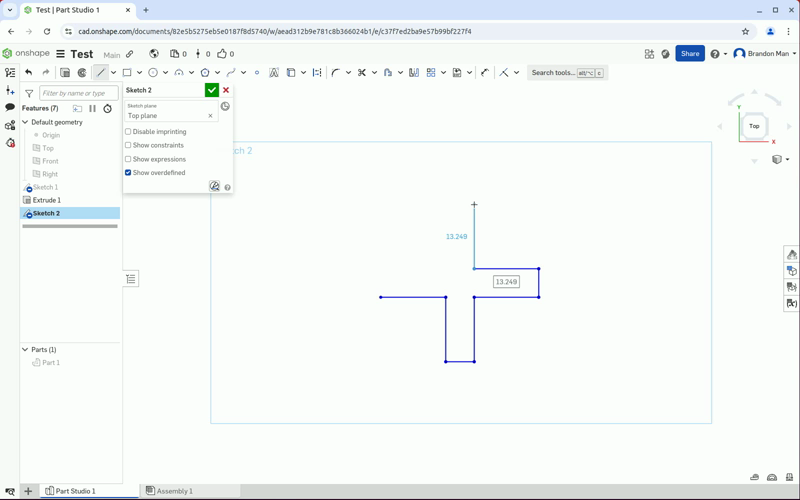
click(474, 204)
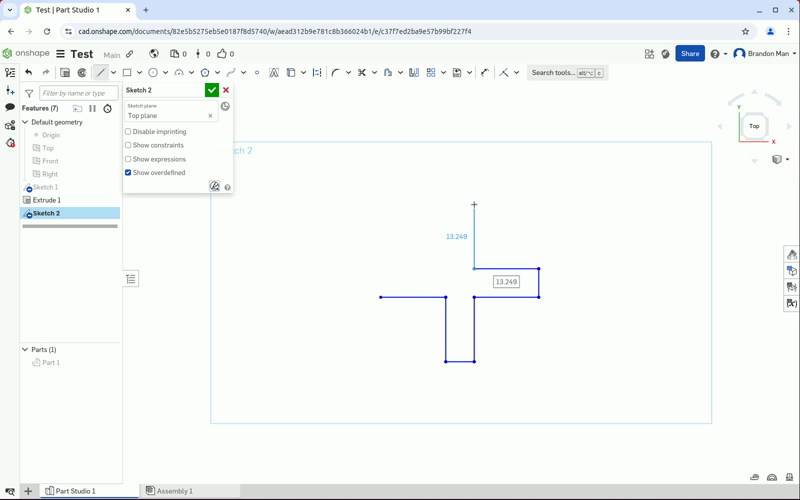
key_up(shift)
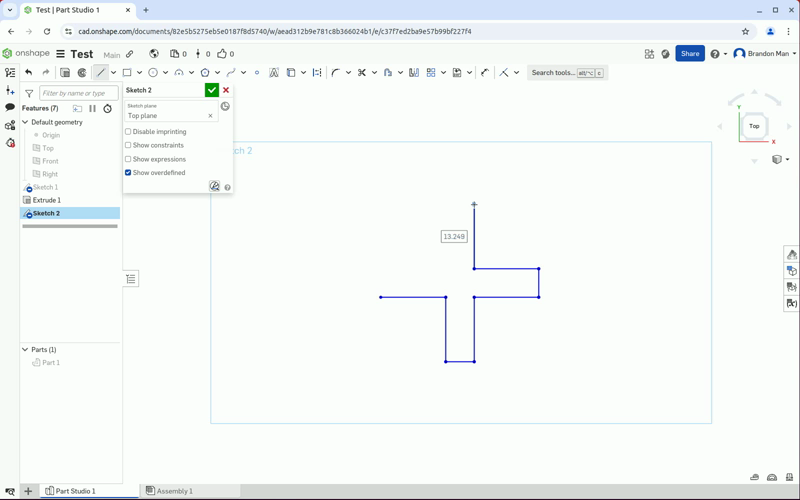
key_down(shift)
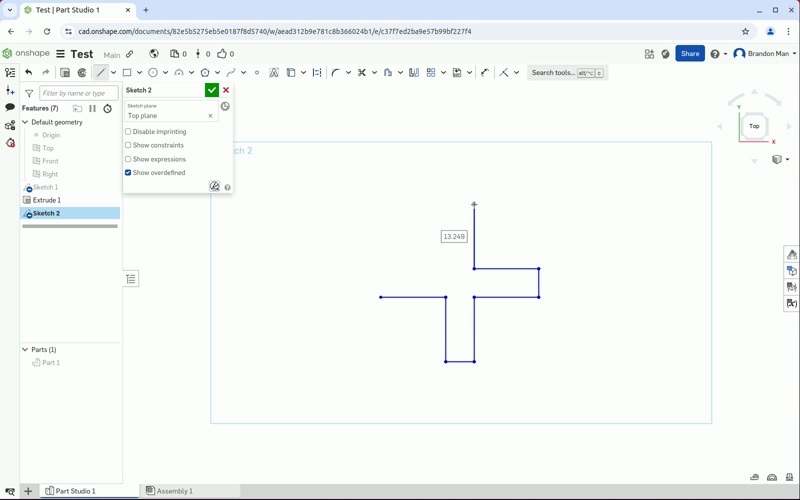
mouse_move(504, 204)
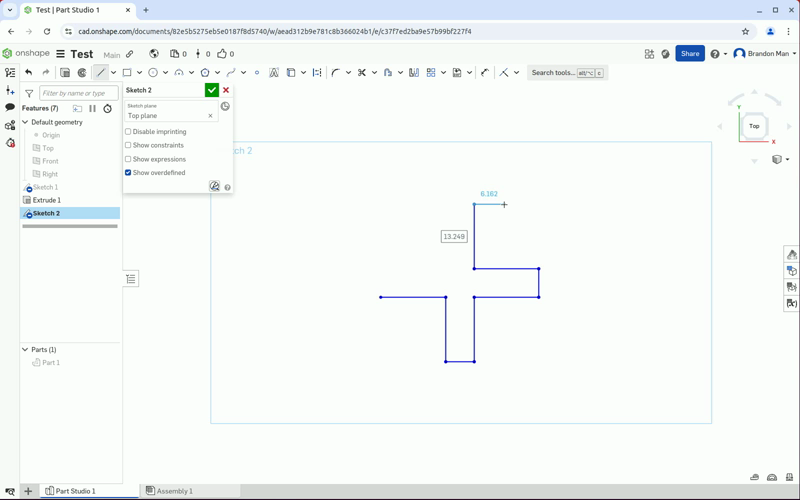
mouse_move(445, 204)
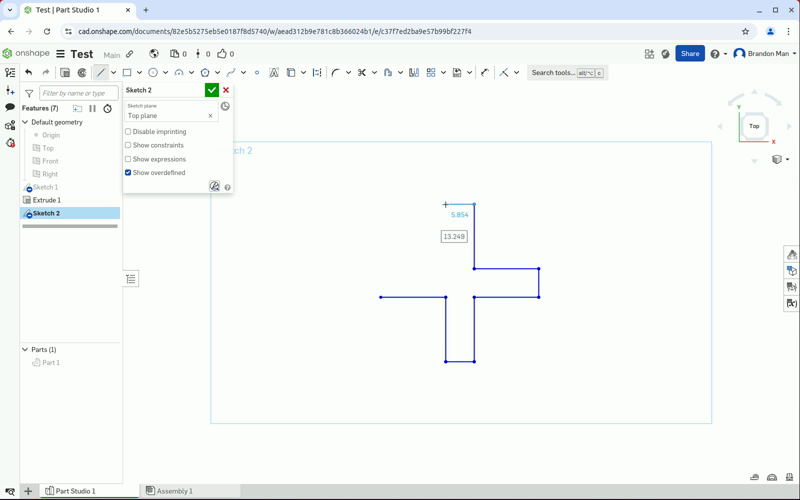
click(445, 204)
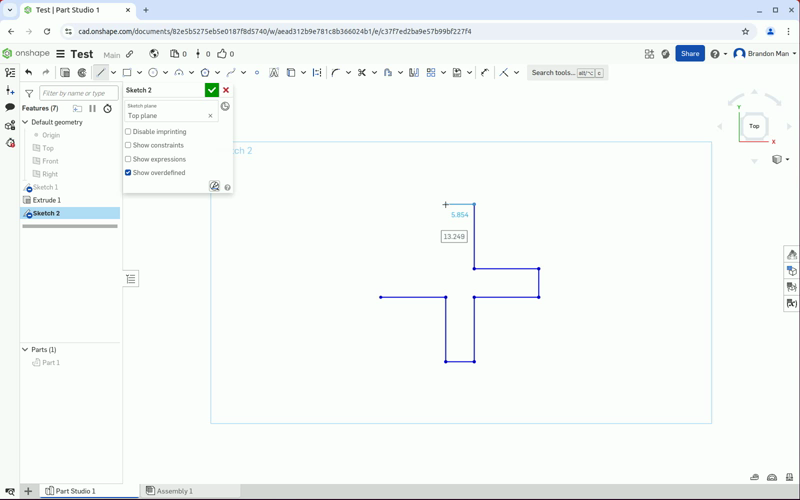
key_up(shift)
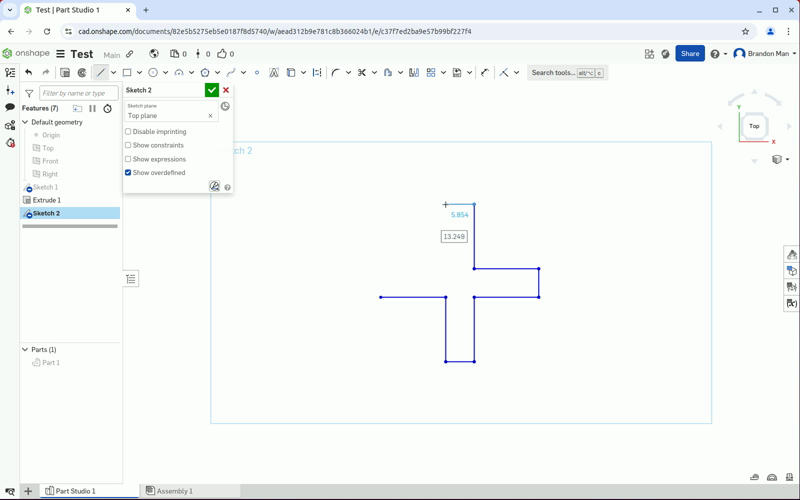
key_down(shift)
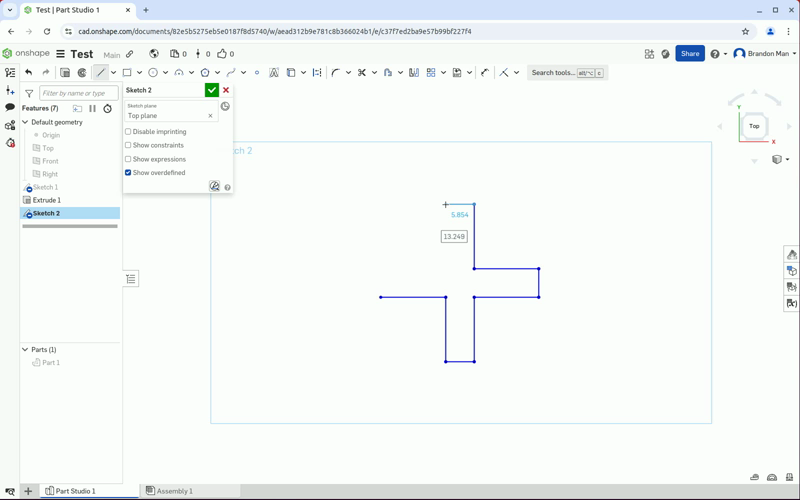
mouse_move(445, 268)
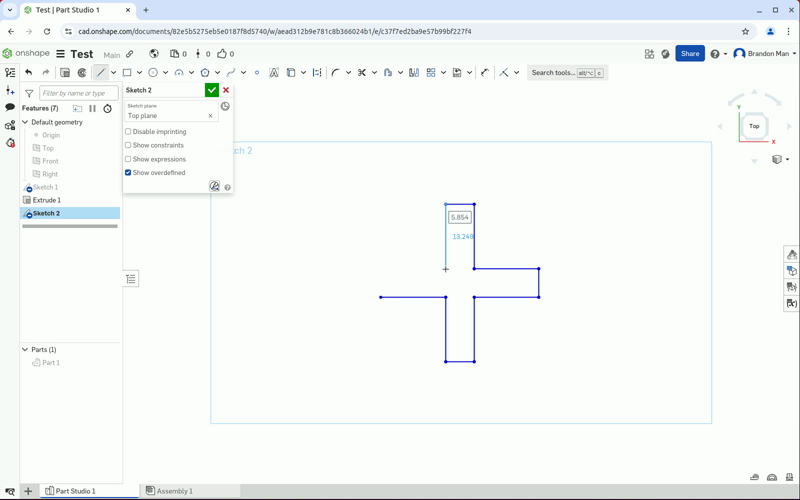
click(445, 268)
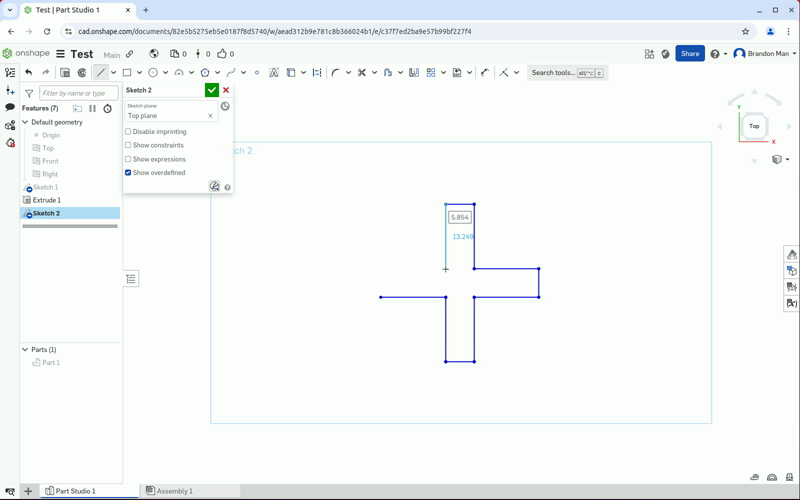
key_up(shift)
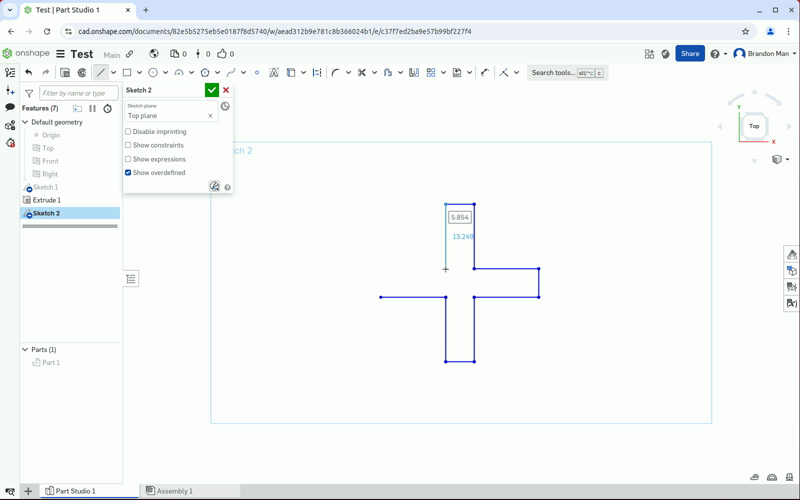
key_down(shift)
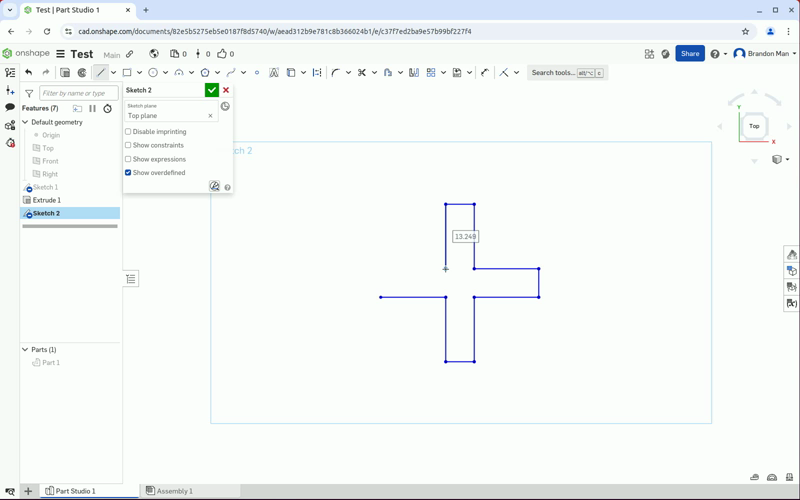
mouse_move(380, 268)
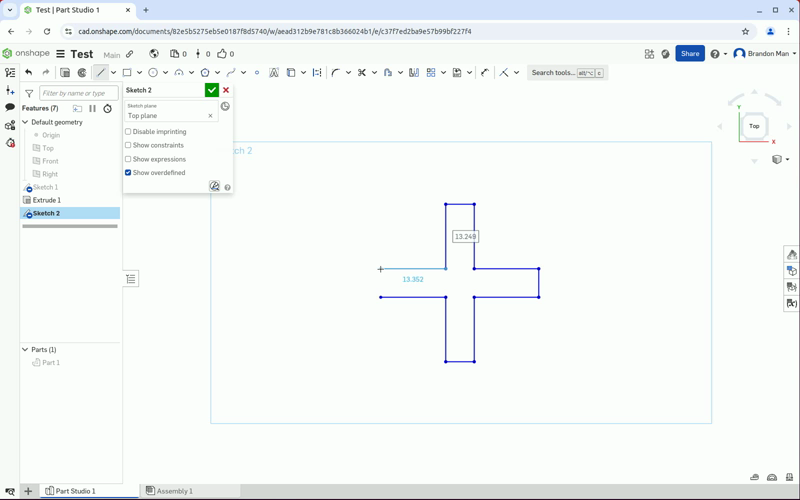
click(380, 268)
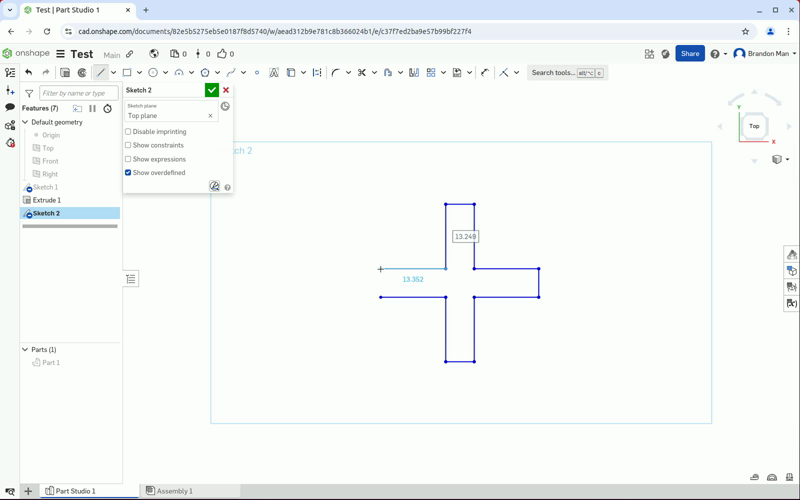
key_up(shift)
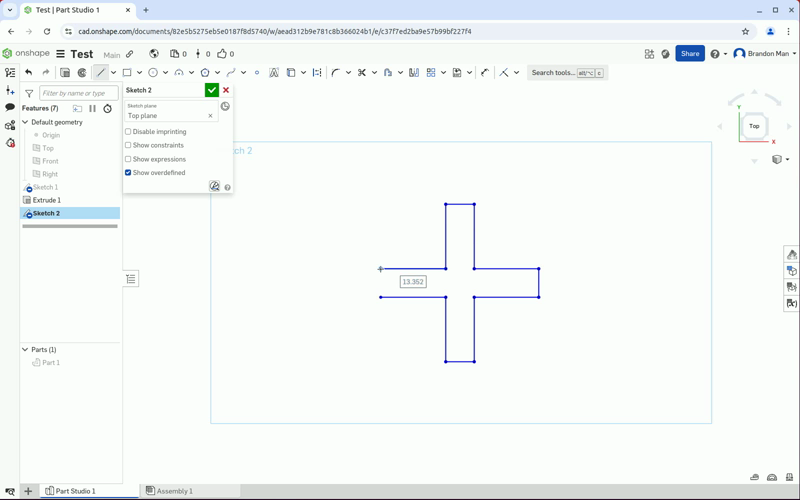
mouse_move(410, 268)
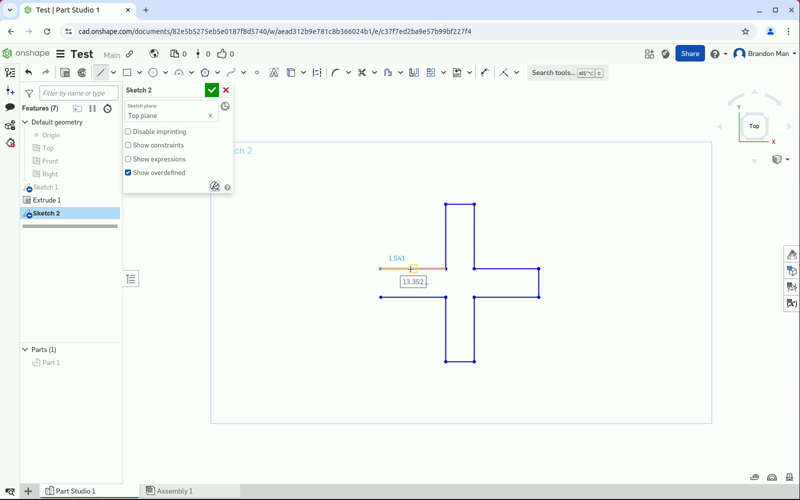
key_down(shift)
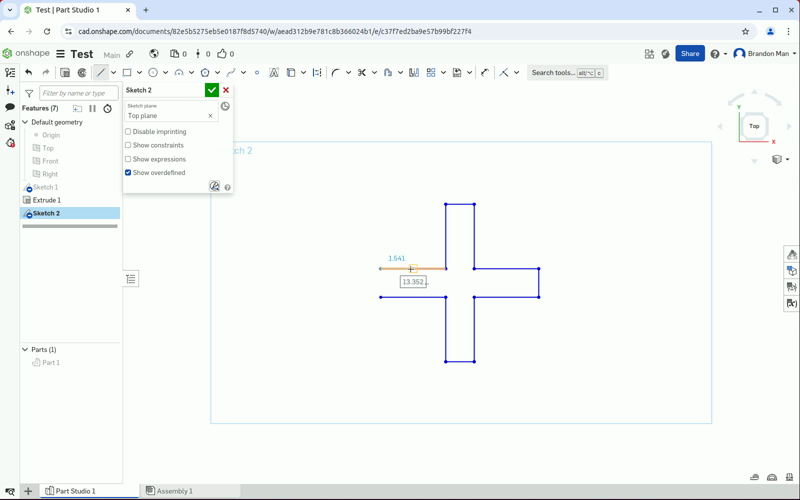
mouse_move(380, 297)
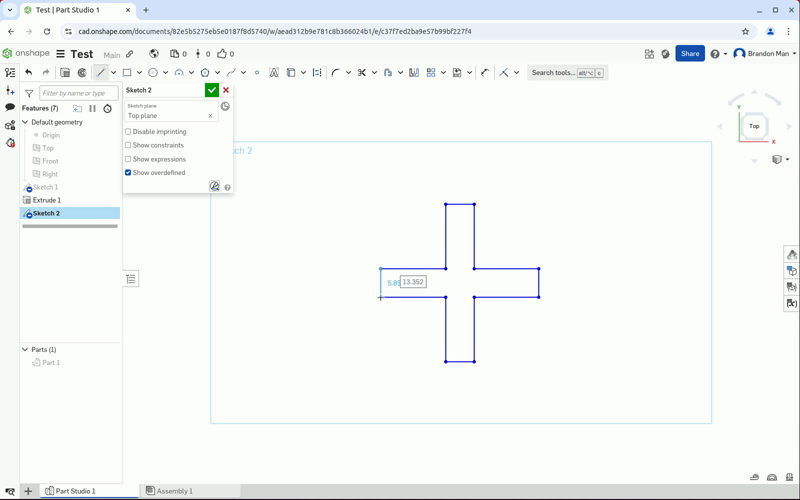
key_up(shift)
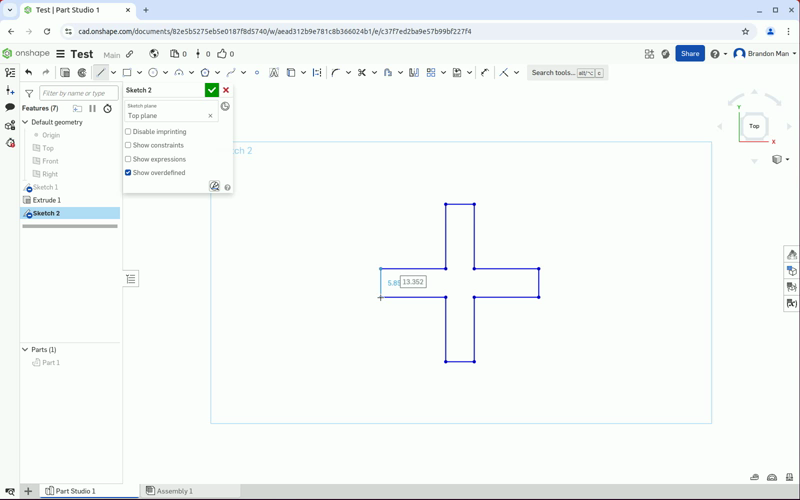
click(380, 297)
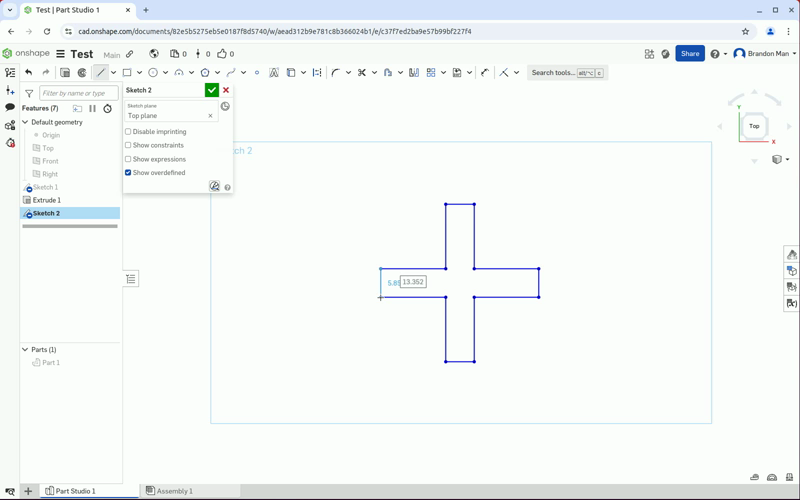
key(esc)
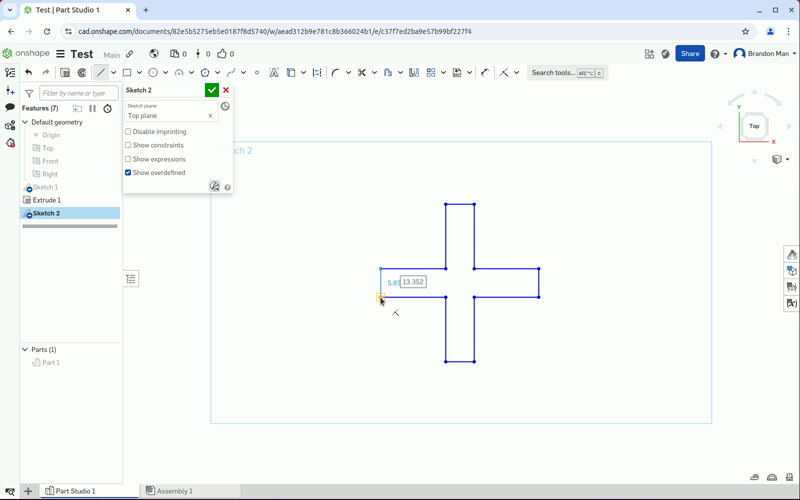
mouse_move(528, 287)
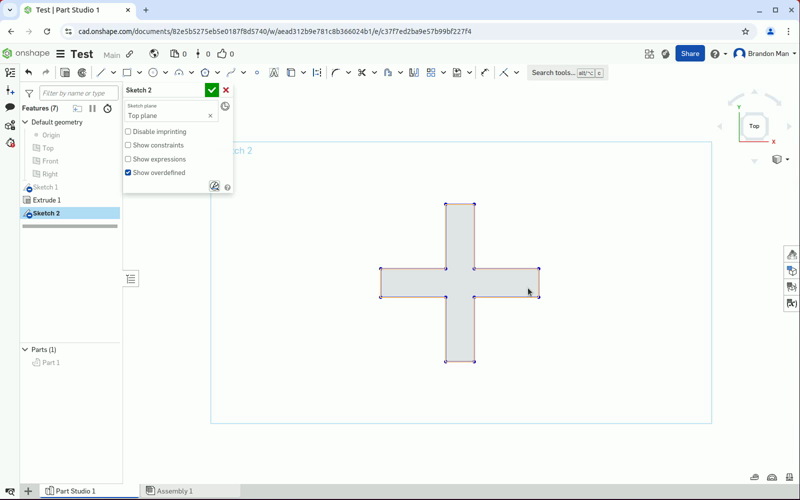
click(528, 287)
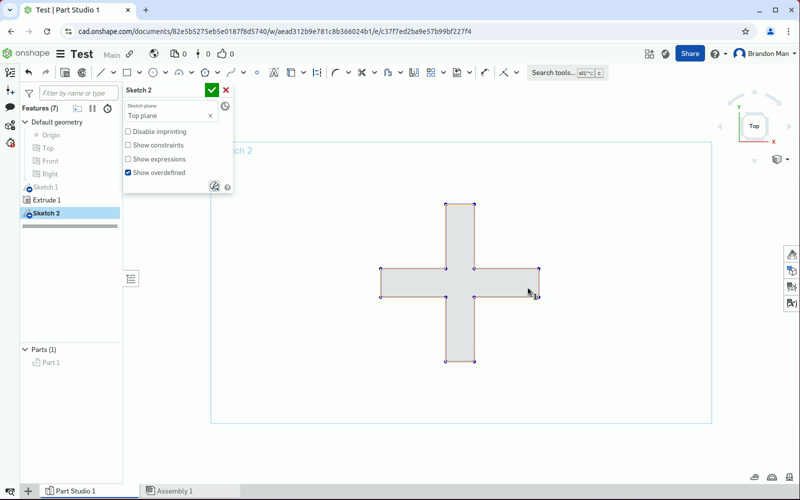
mouse_move(73, 352)
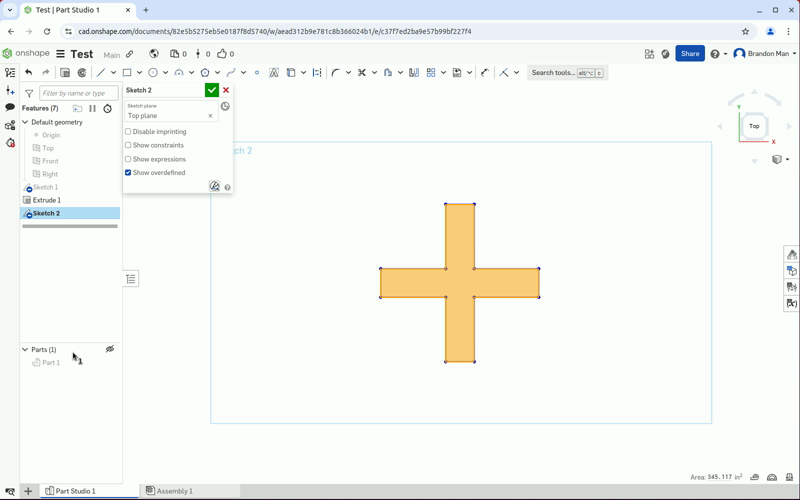
key(shift+y)
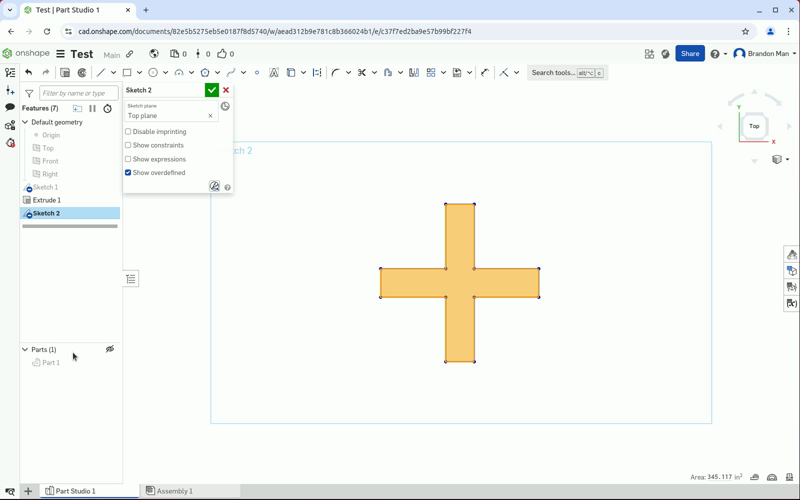
key(shift+e)
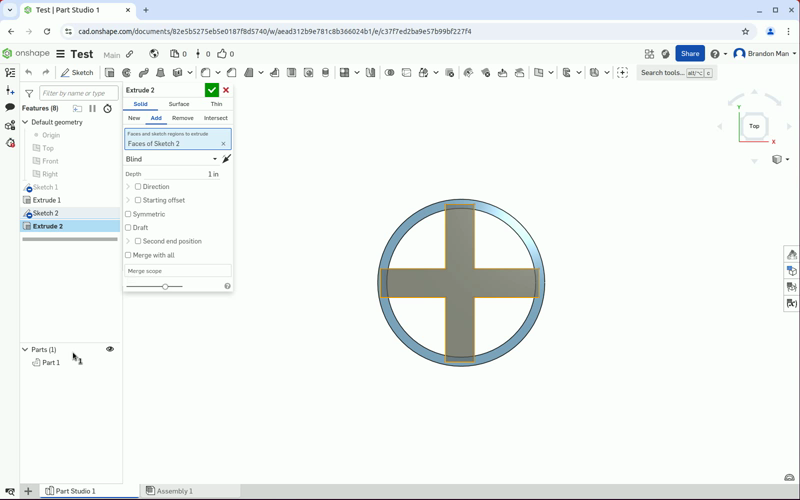
mouse_move(143, 106)
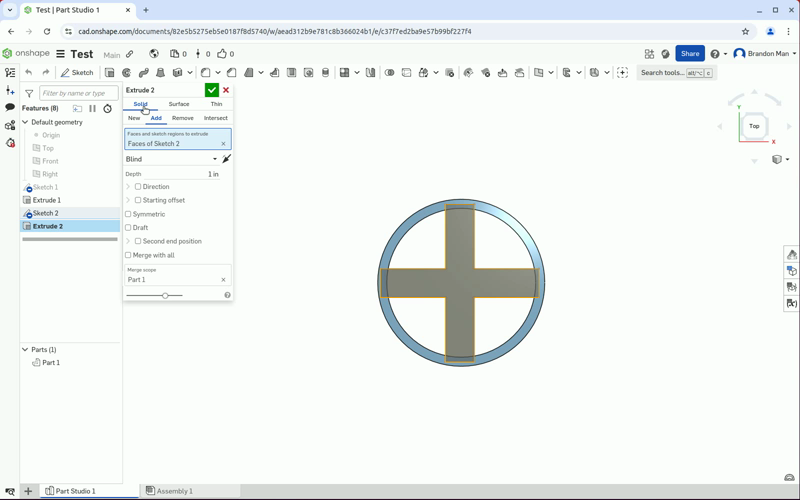
click(143, 106)
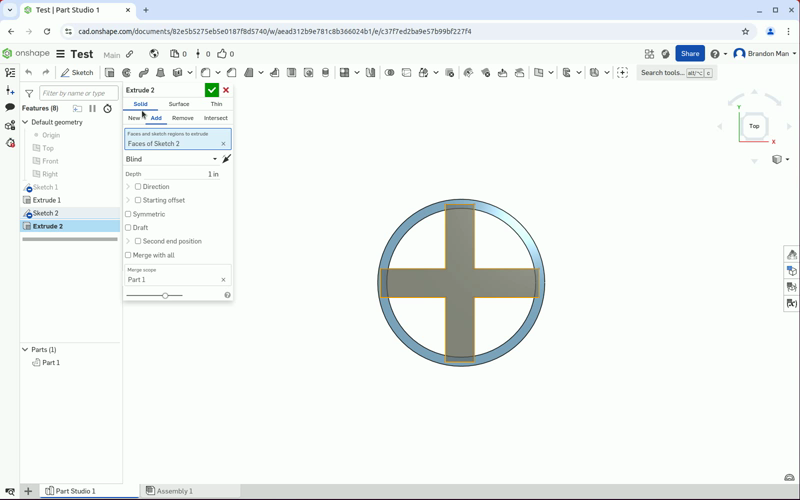
mouse_move(137, 120)
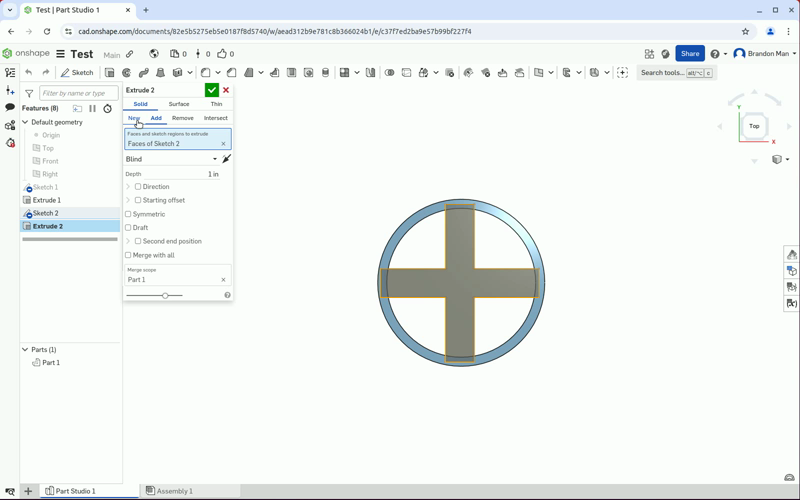
click(137, 120)
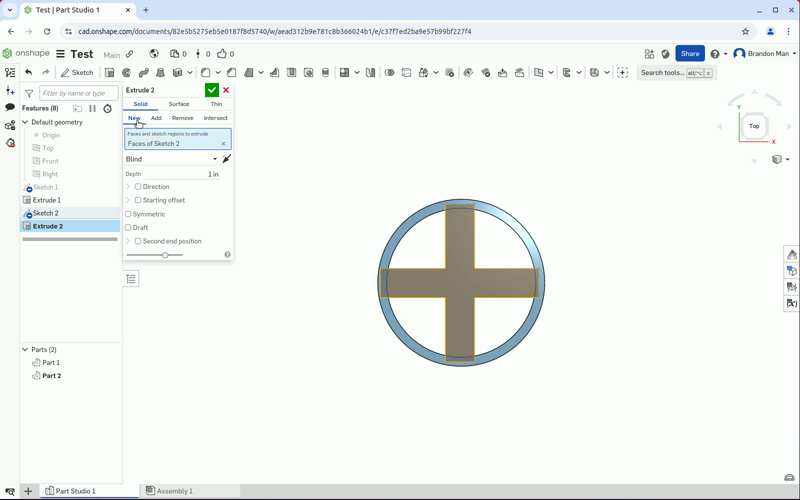
key(tab, 4)
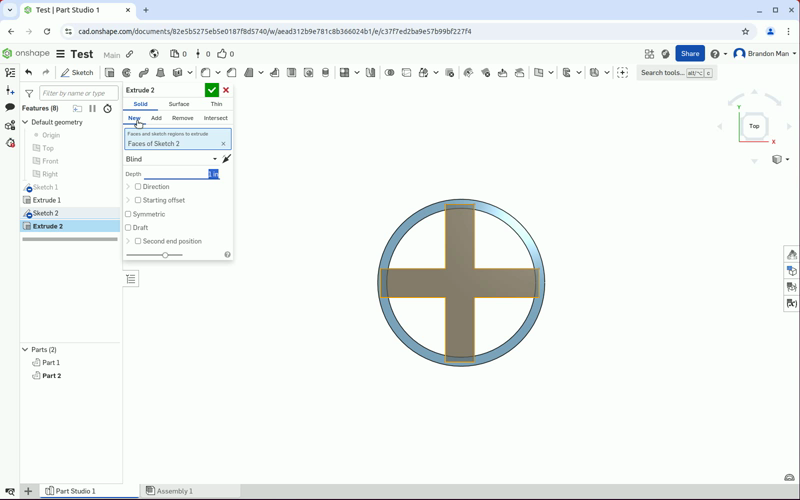
text(5.777)
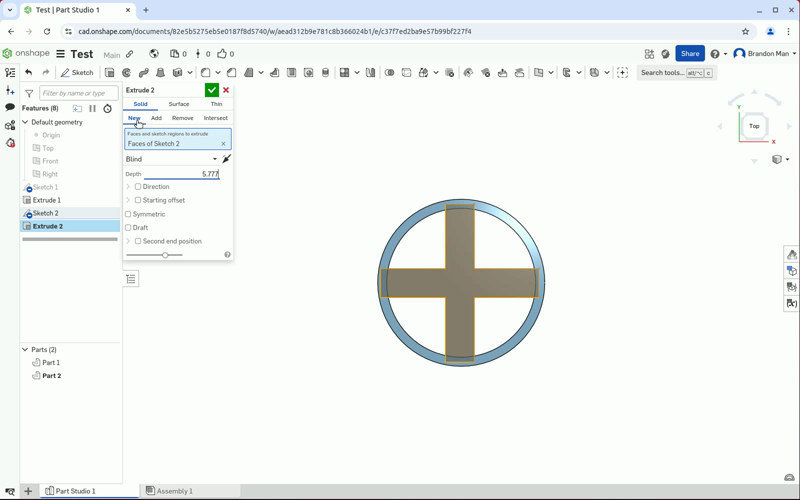
key(enter)
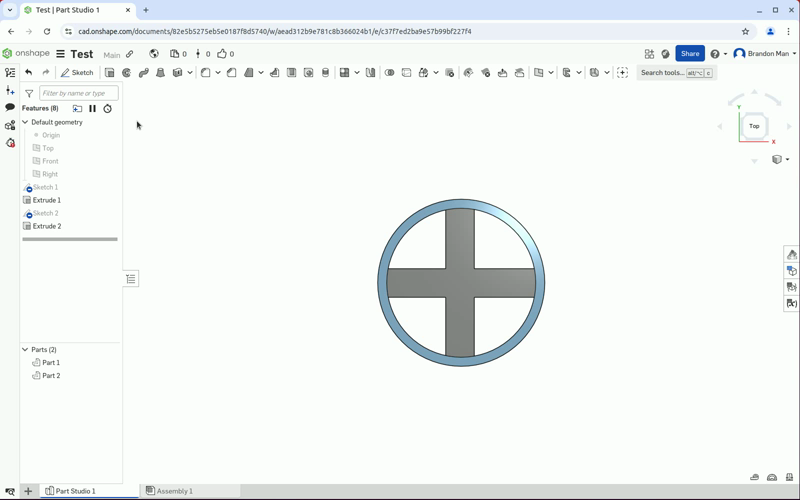
key(shift+h)
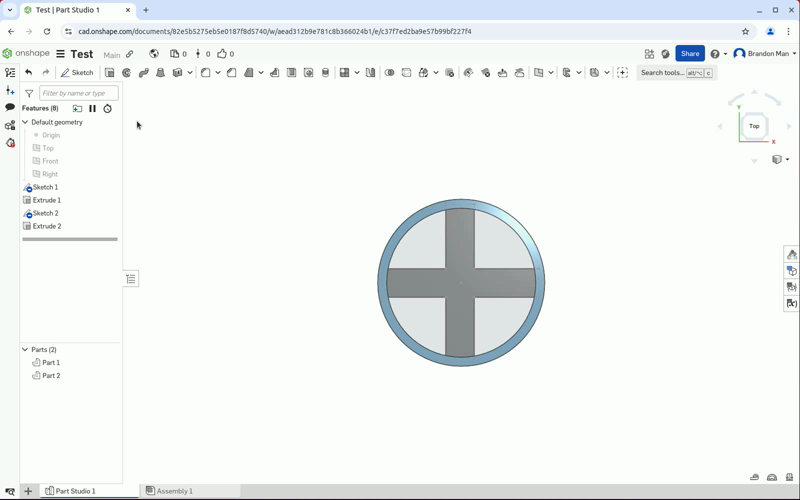
key(shift+h)
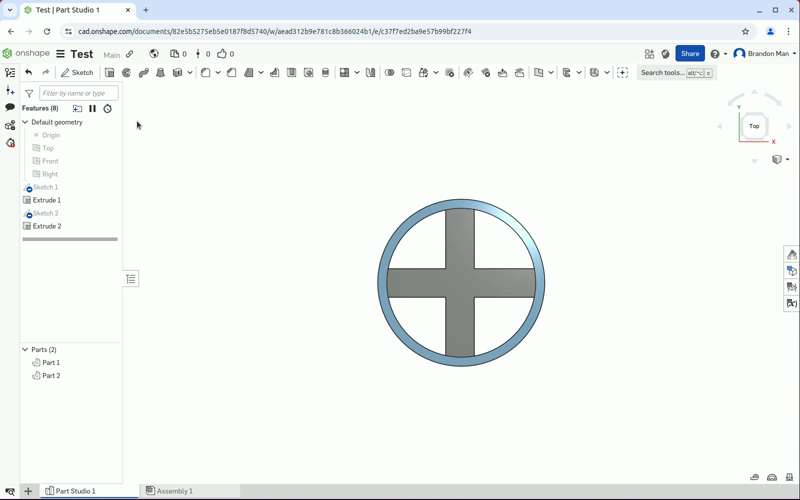
mouse_move(73, 189)
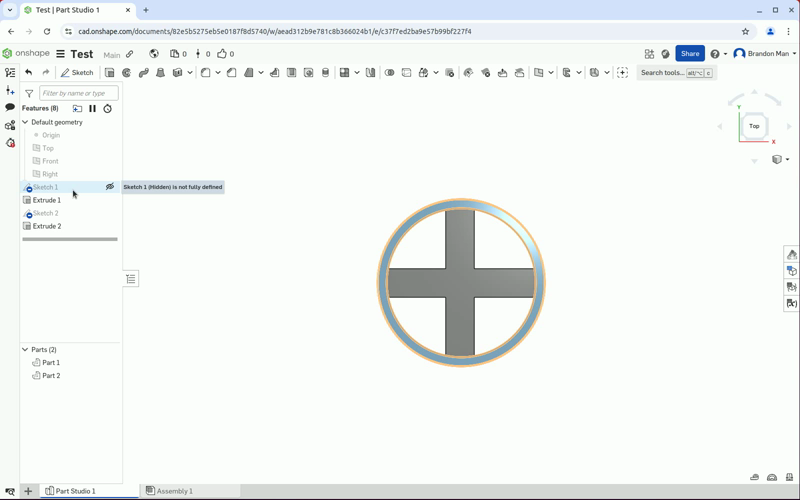
click(73, 189)
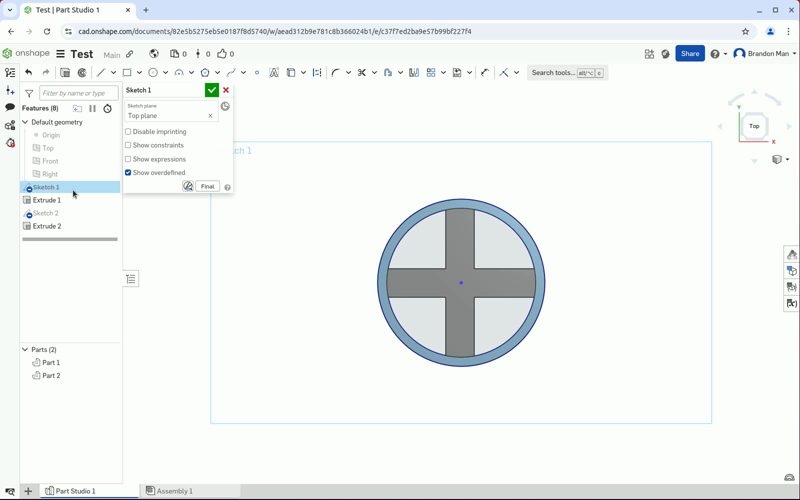
mouse_move(229, 92)
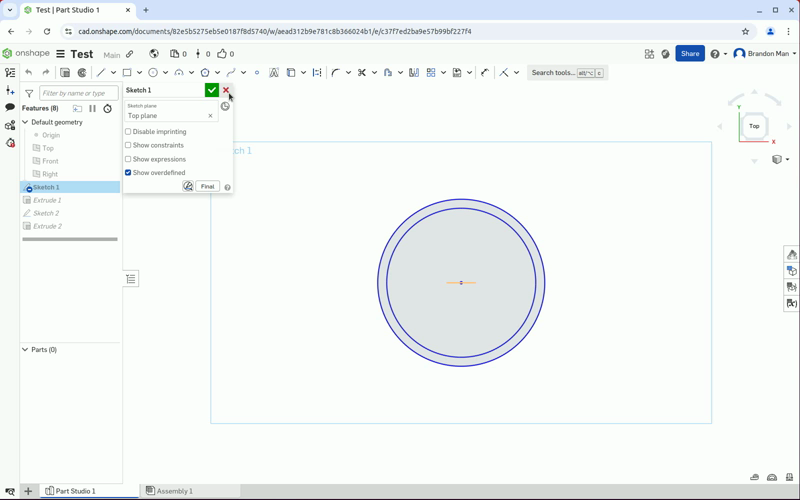
click(229, 92)
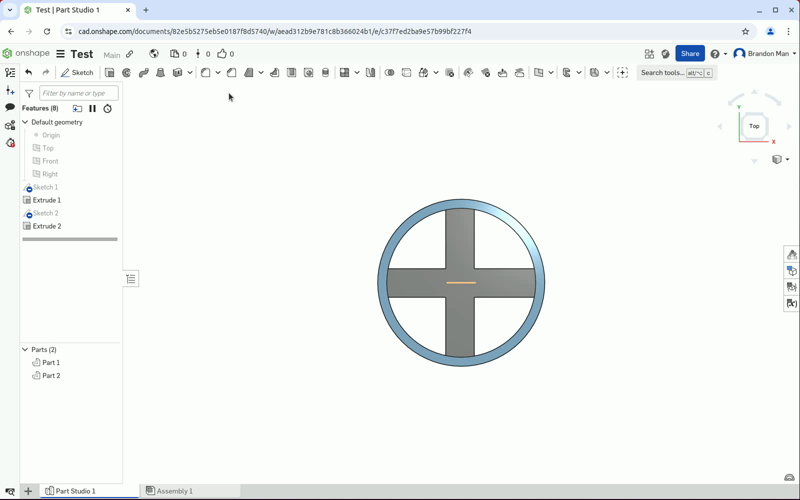
mouse_move(541, 75)
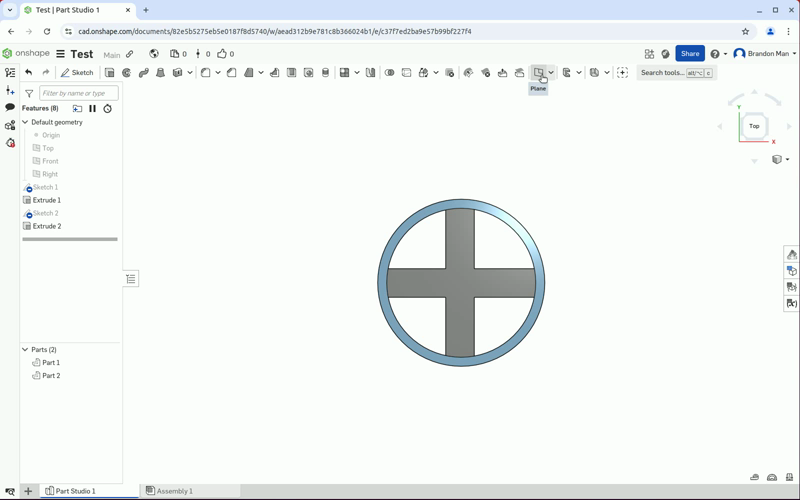
click(541, 75)
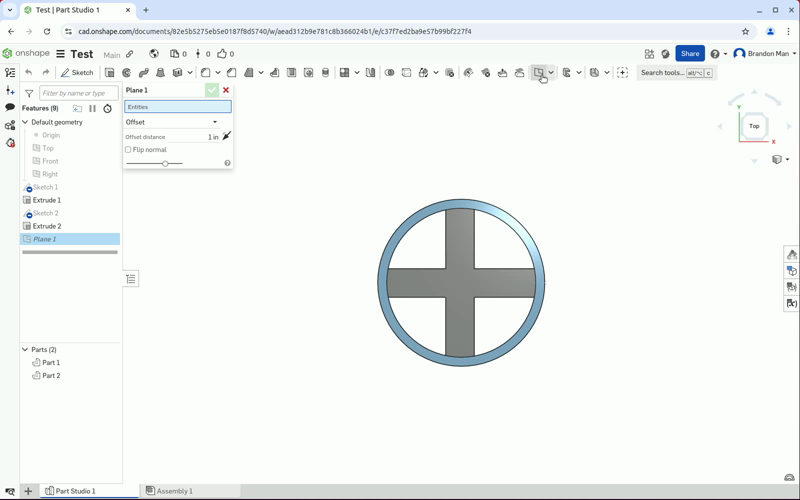
mouse_move(73, 150)
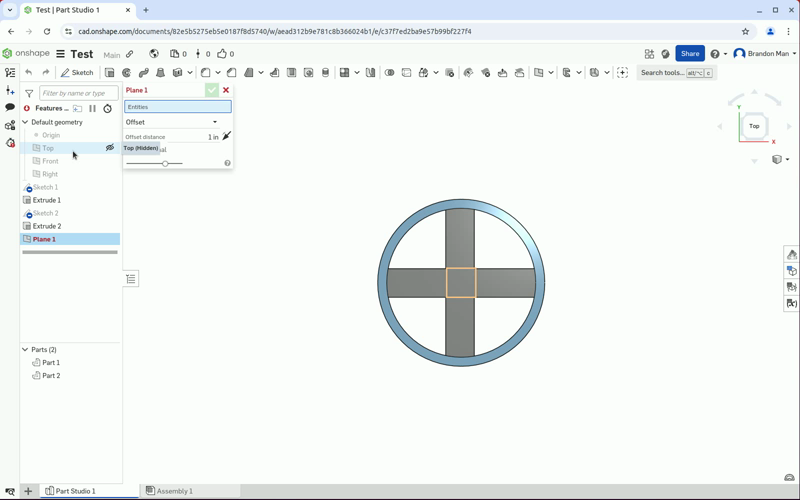
click(73, 150)
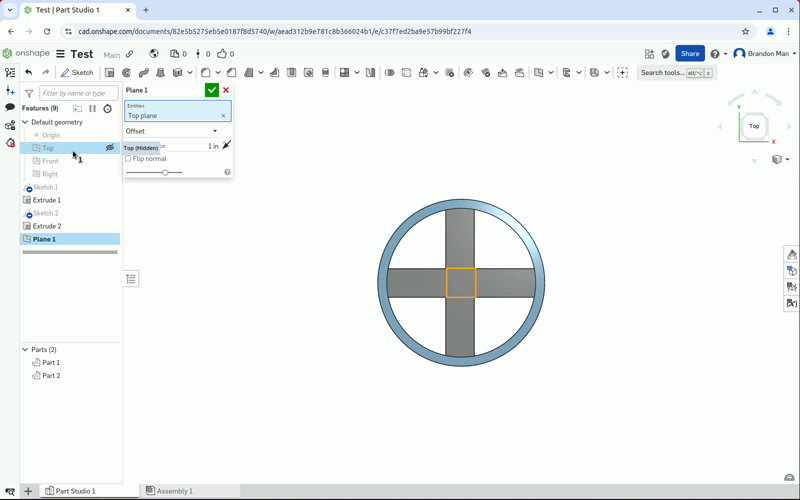
key(tab, 2)
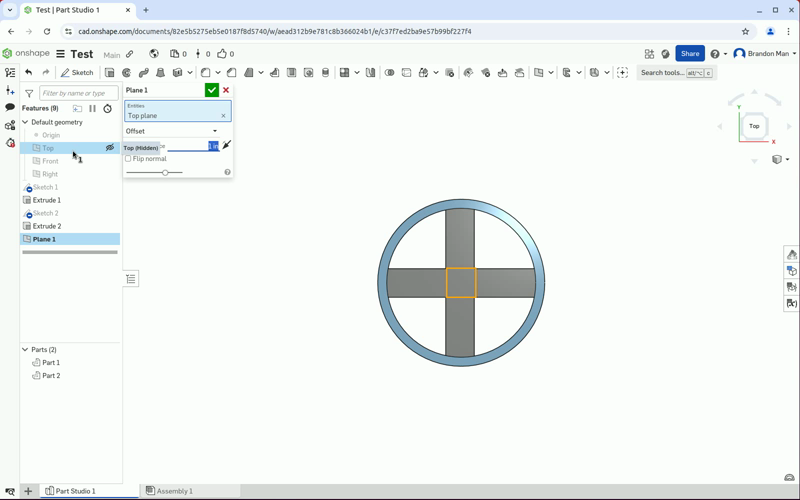
text(5.792)
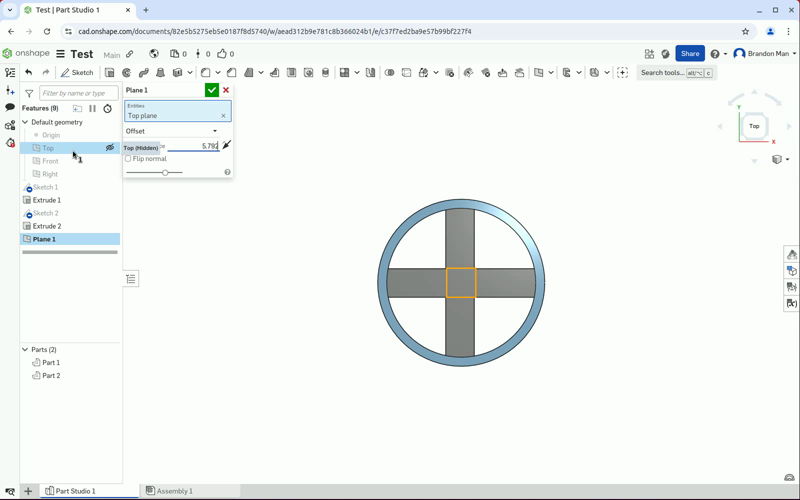
key(enter, 2)
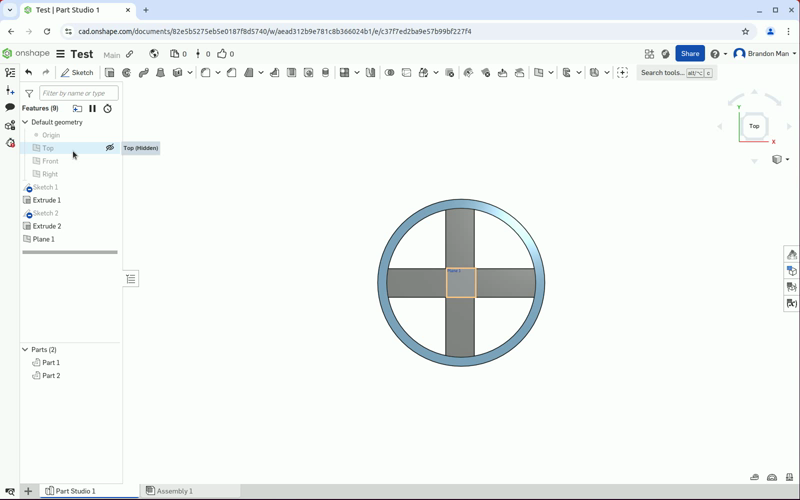
key(shift+s)
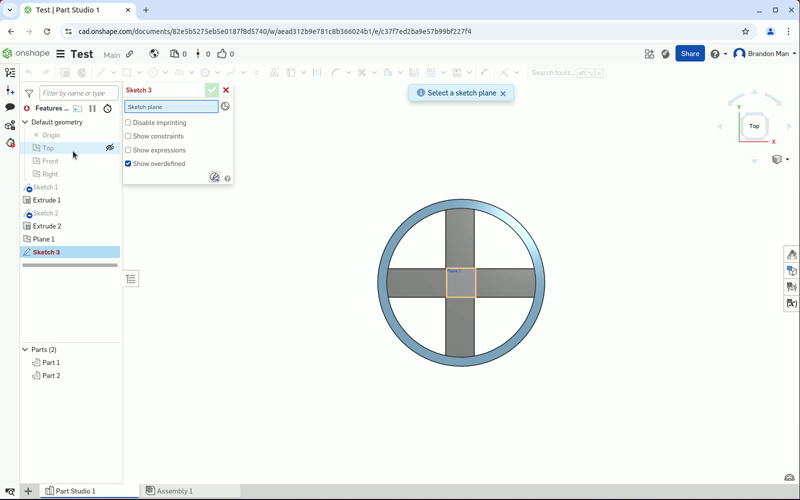
mouse_move(73, 241)
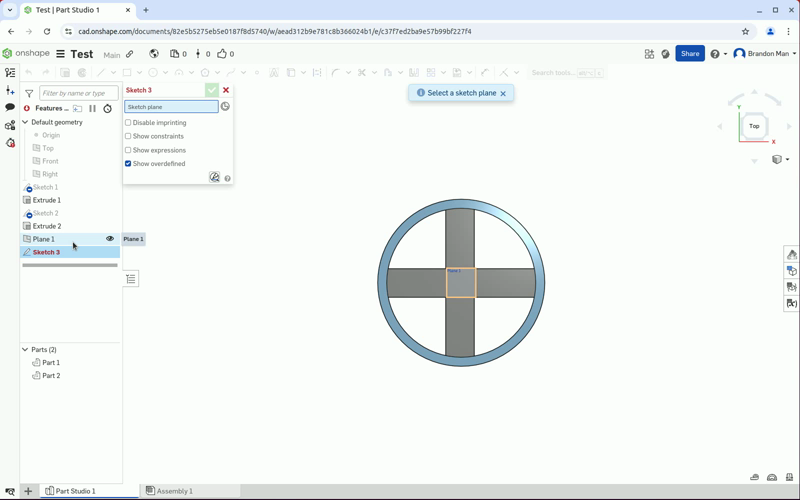
click(73, 241)
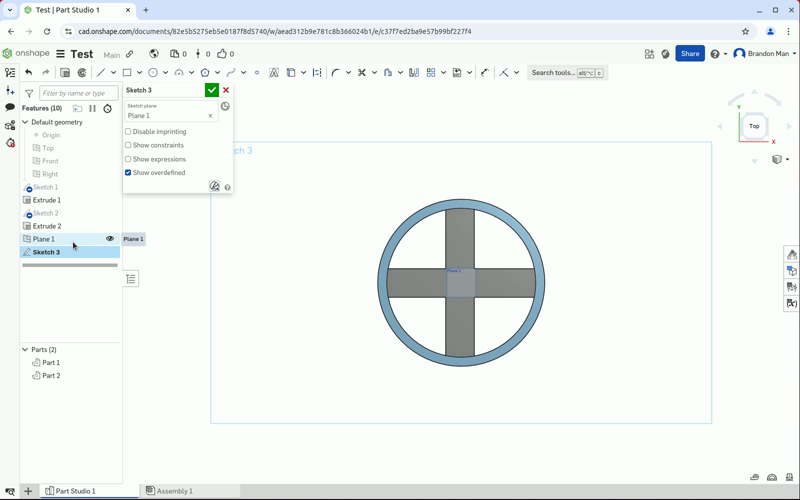
mouse_move(73, 352)
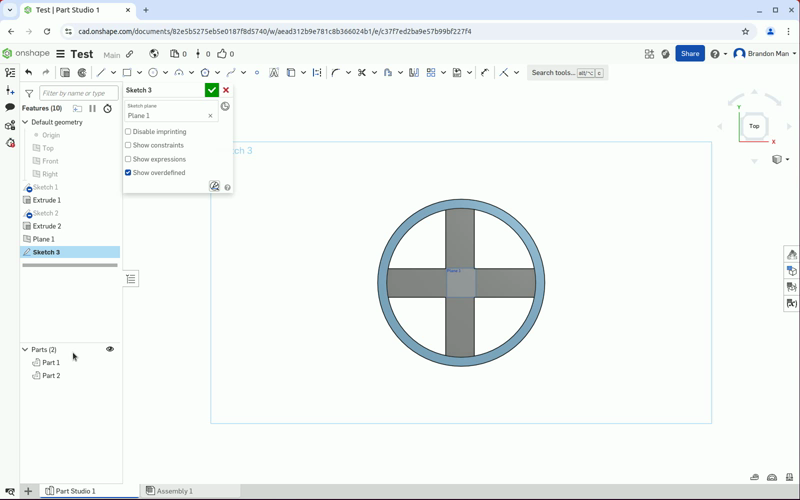
key(y)
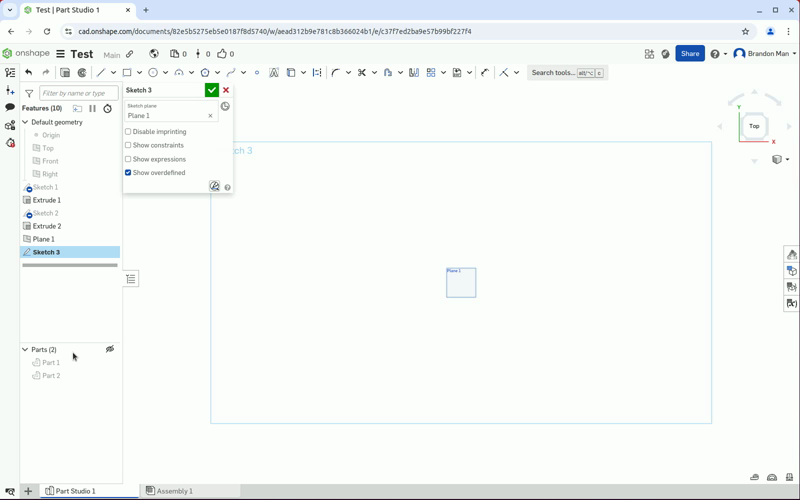
key(c)
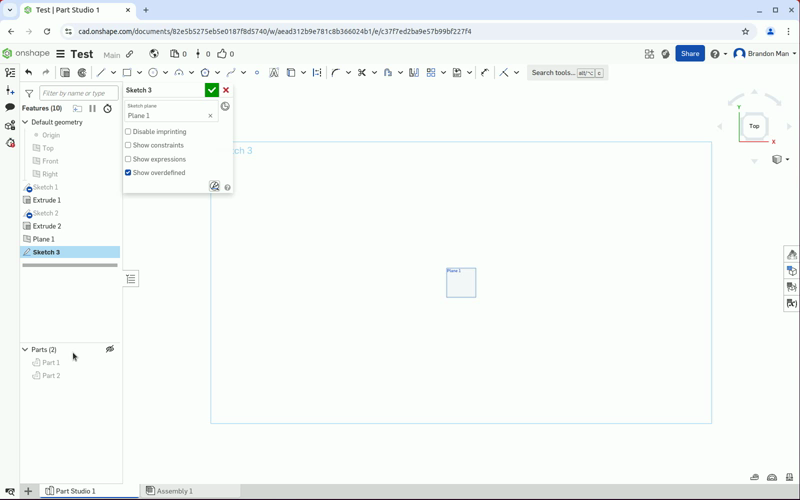
key_down(shift)
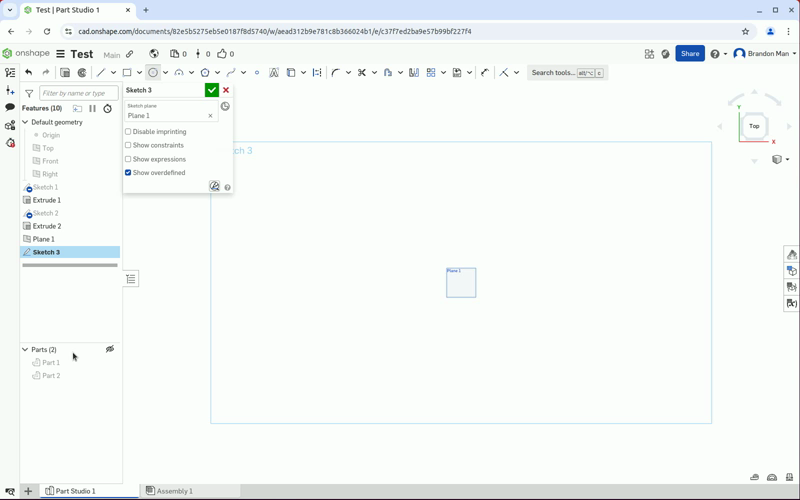
mouse_move(419, 282)
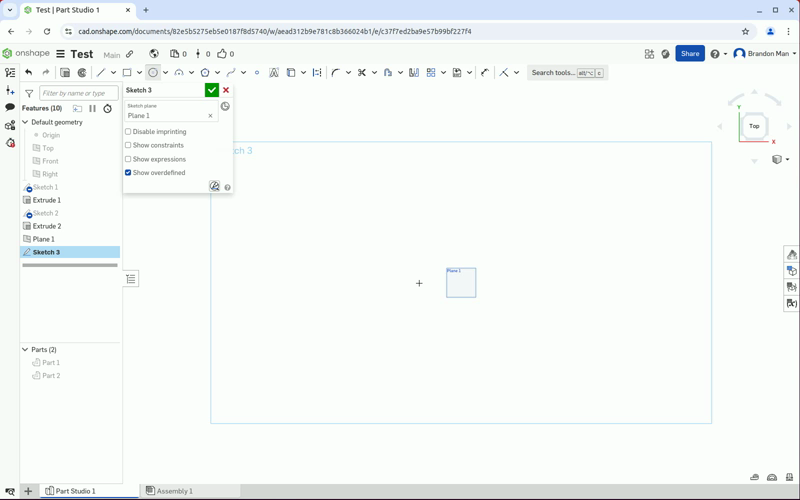
click(419, 282)
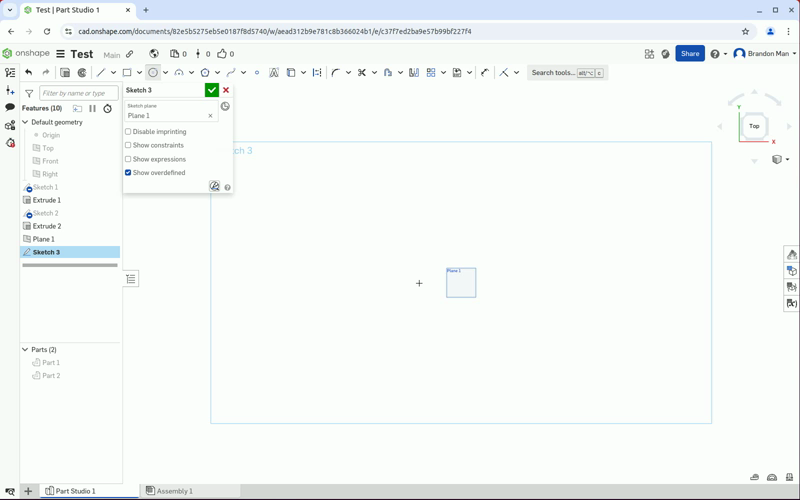
key_up(shift)
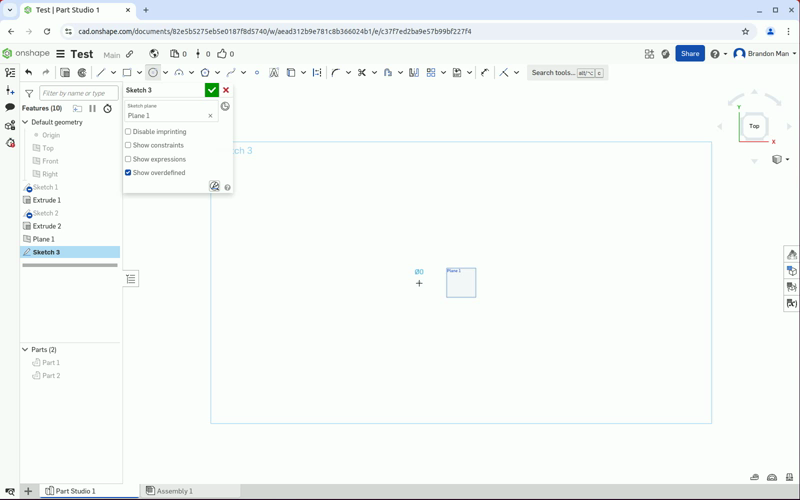
mouse_move(426, 282)
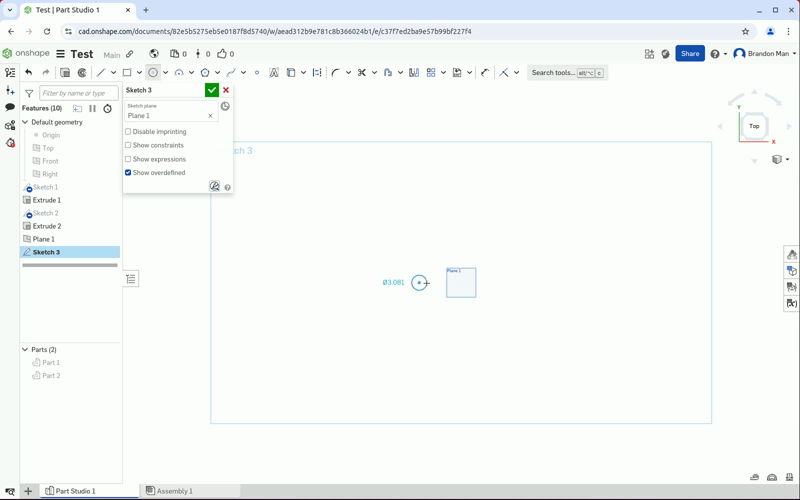
click(426, 282)
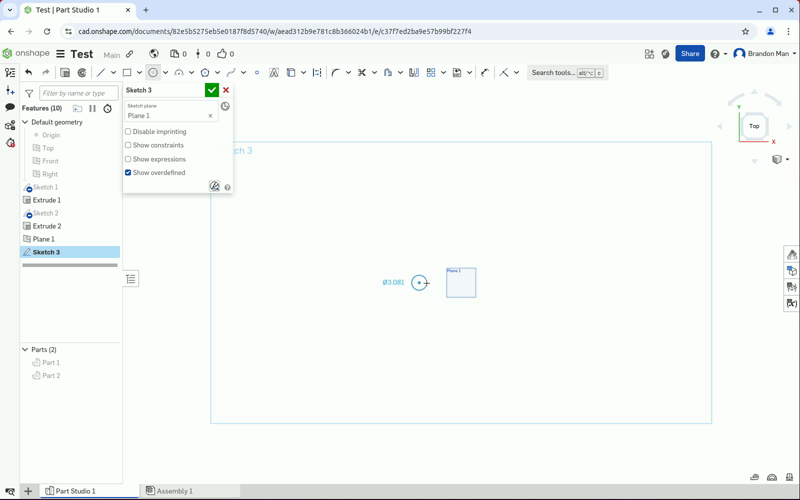
key(esc)
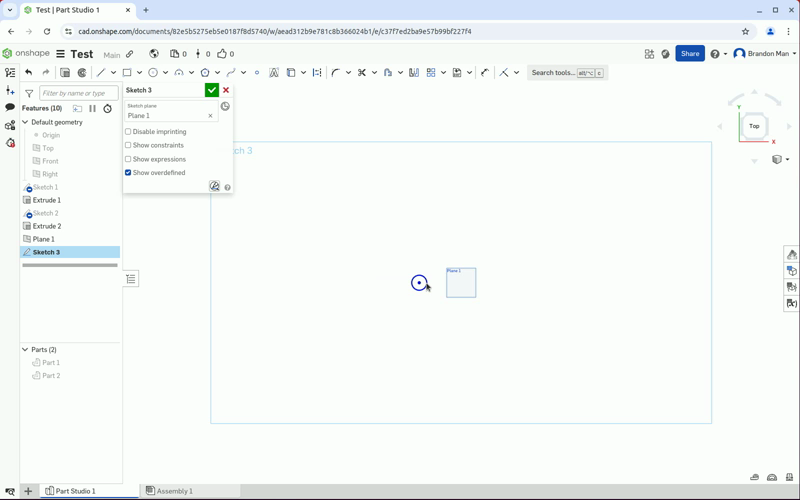
mouse_move(415, 282)
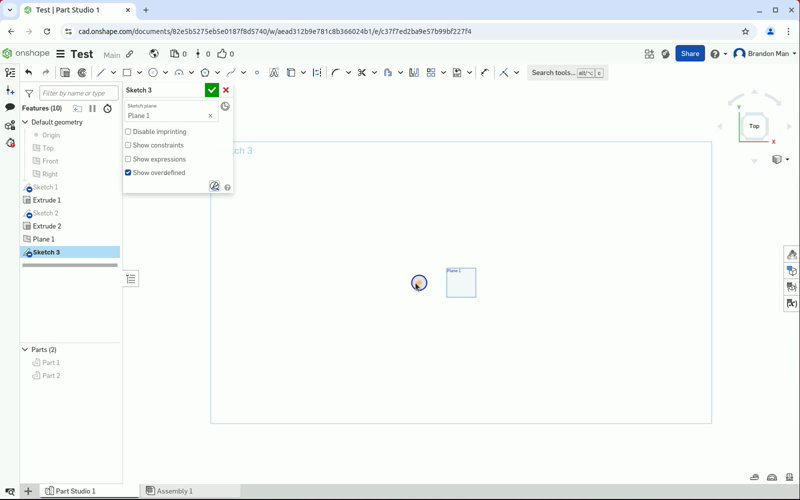
scroll(6)
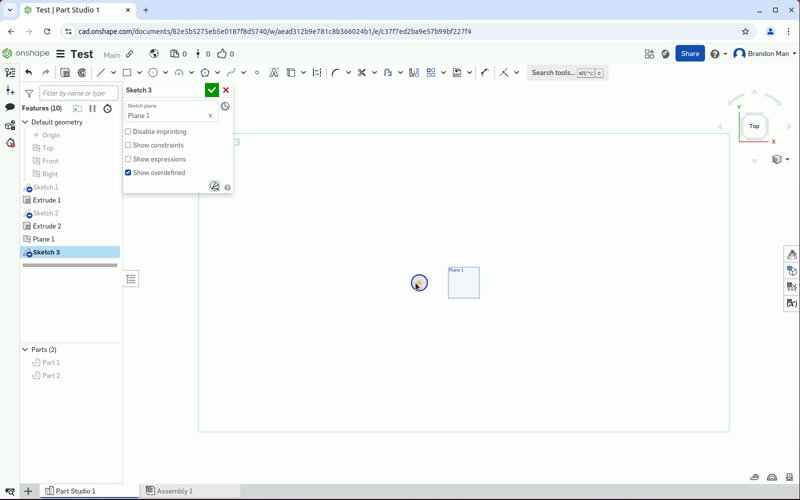
scroll(6)
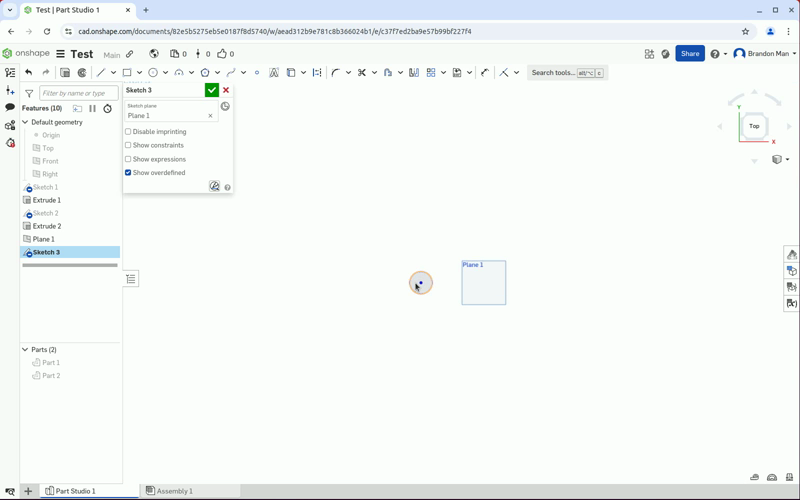
scroll(6)
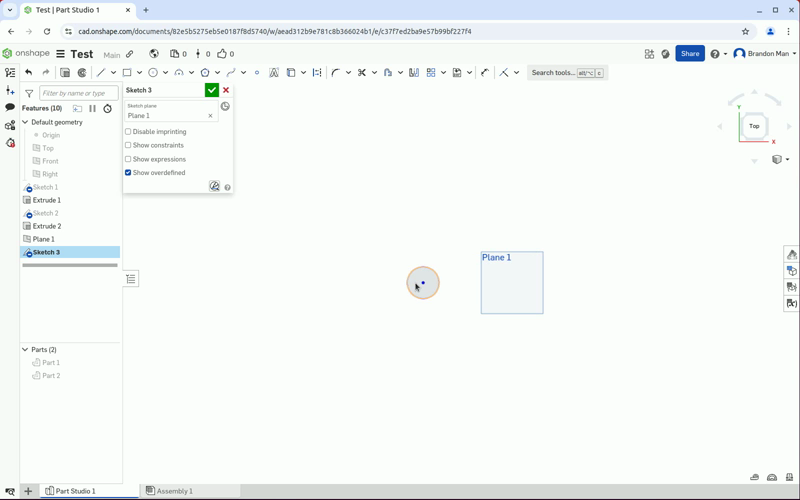
scroll(6)
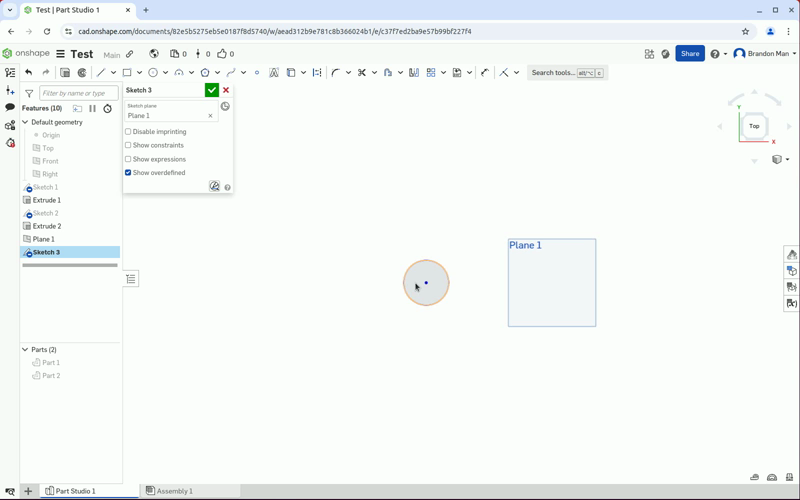
scroll(6)
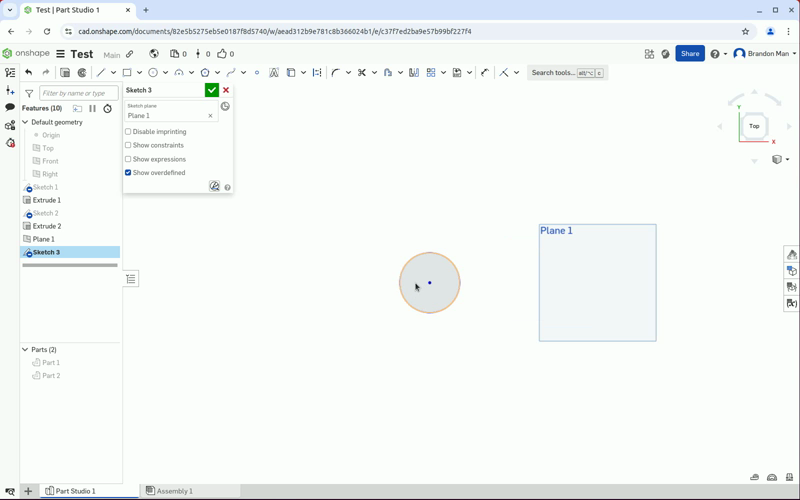
scroll(6)
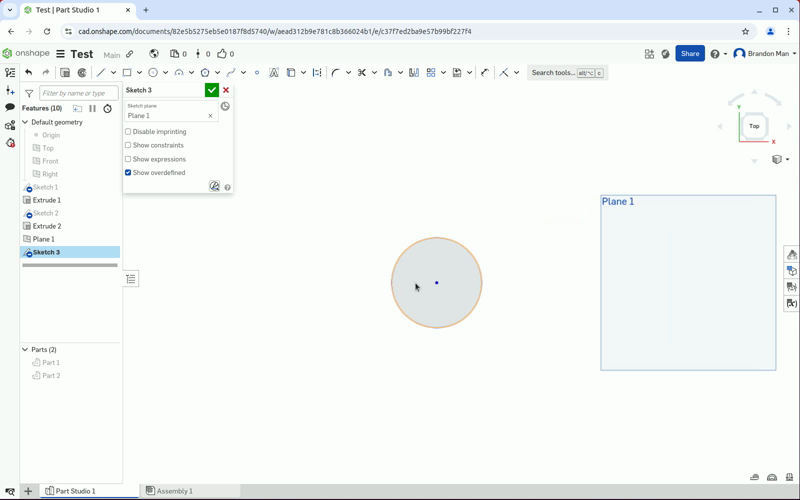
scroll(6)
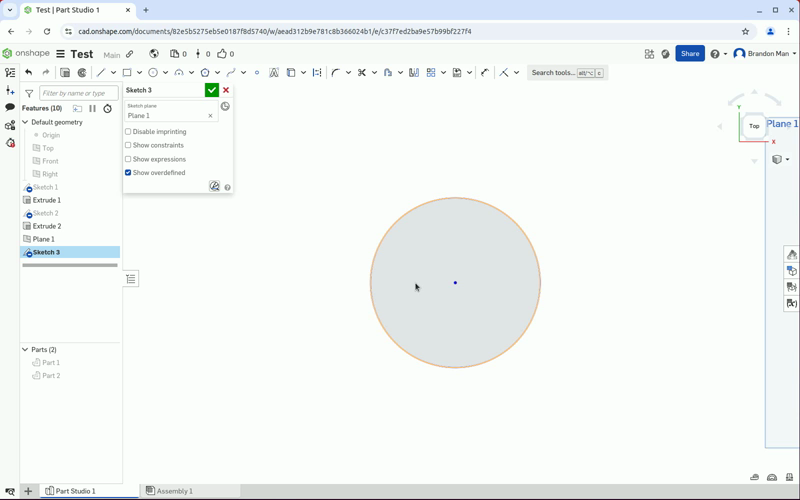
click(415, 282)
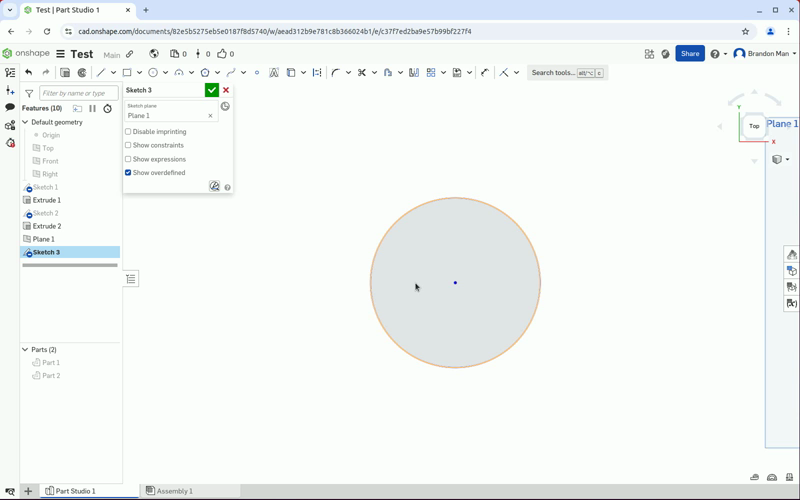
scroll(-6)
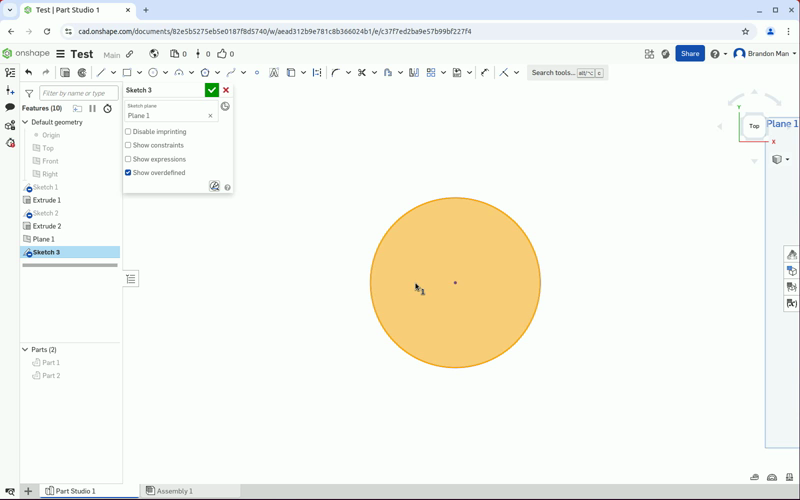
scroll(-6)
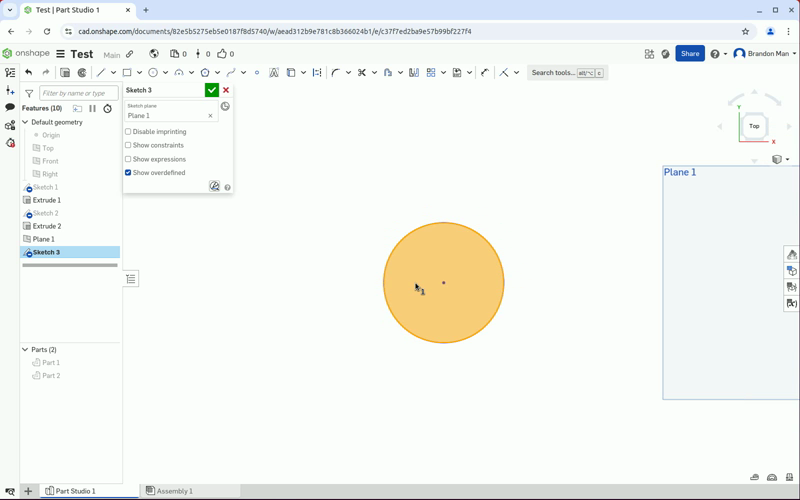
scroll(-6)
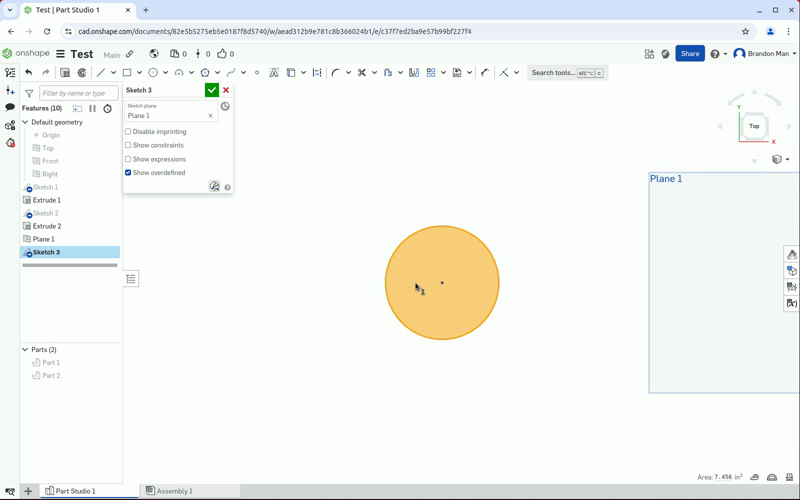
scroll(-6)
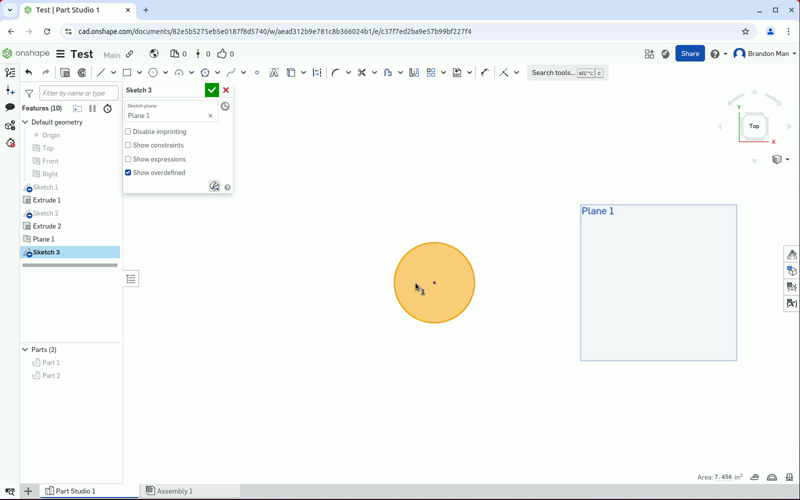
scroll(-6)
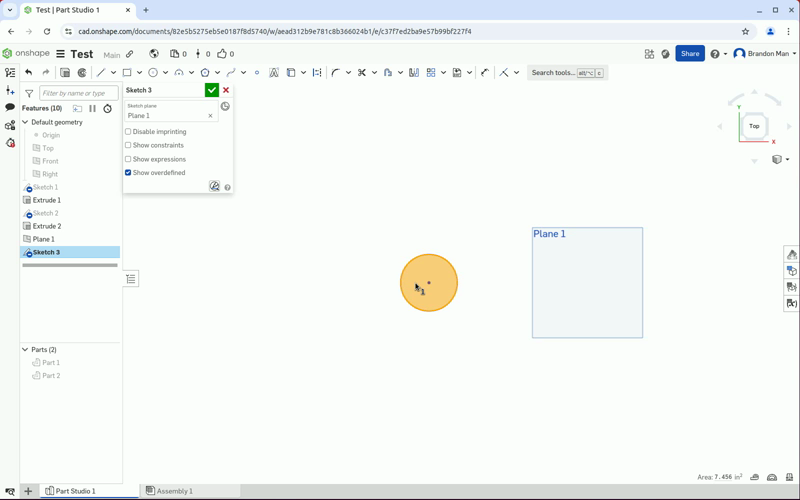
scroll(-6)
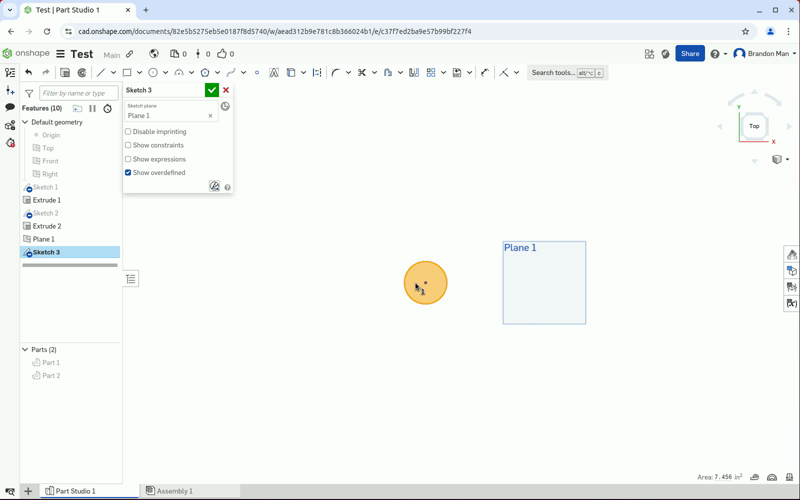
scroll(-6)
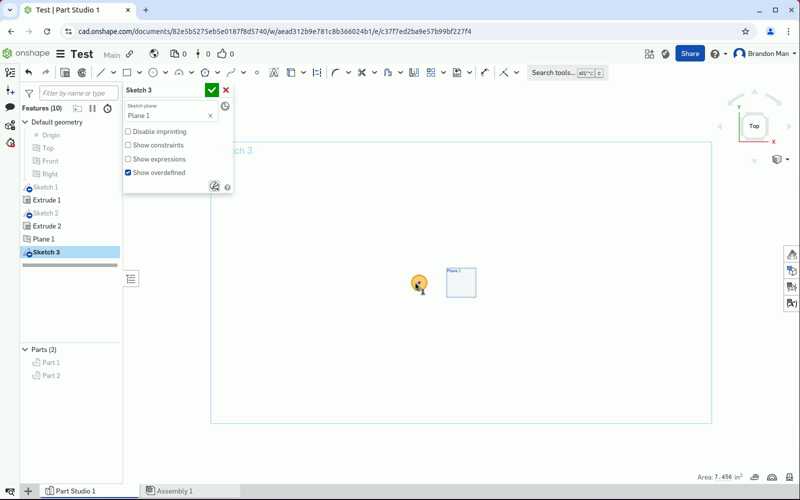
mouse_move(73, 352)
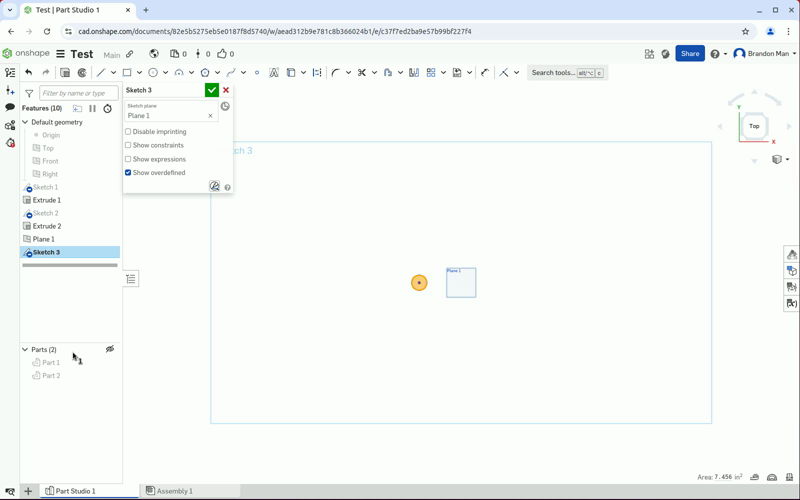
key(shift+y)
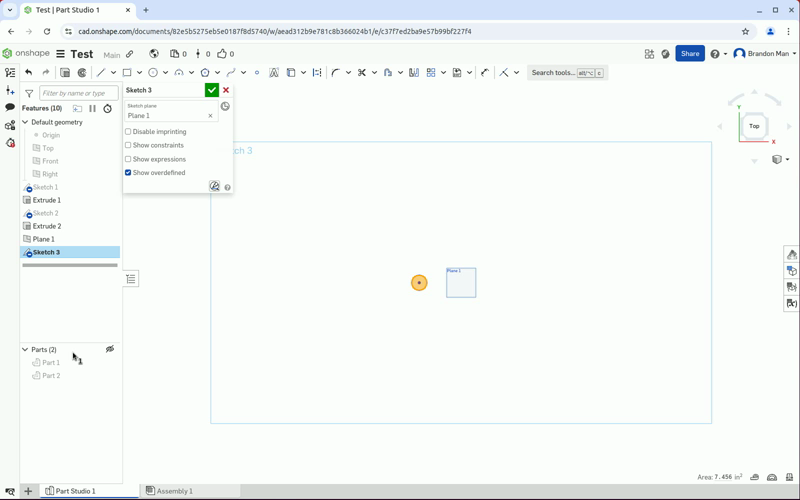
key(shift+e)
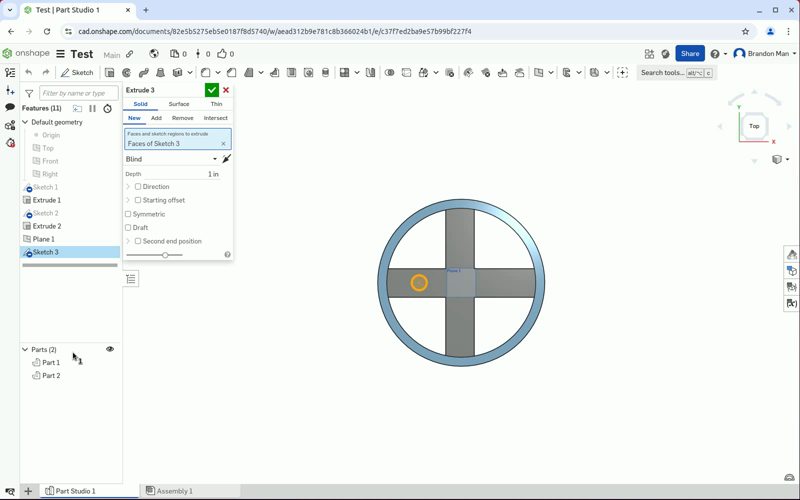
mouse_move(143, 106)
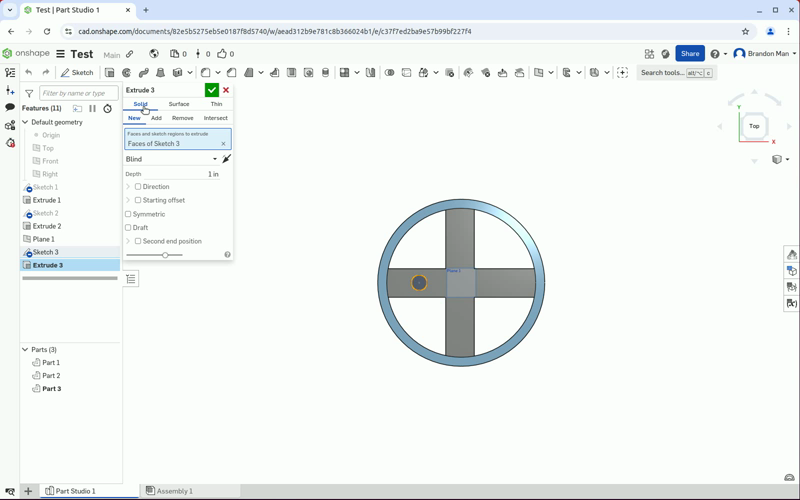
click(143, 106)
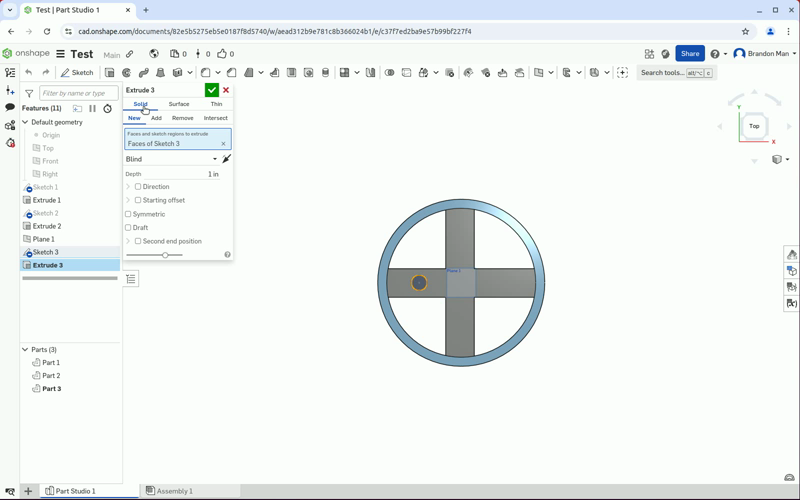
mouse_move(186, 120)
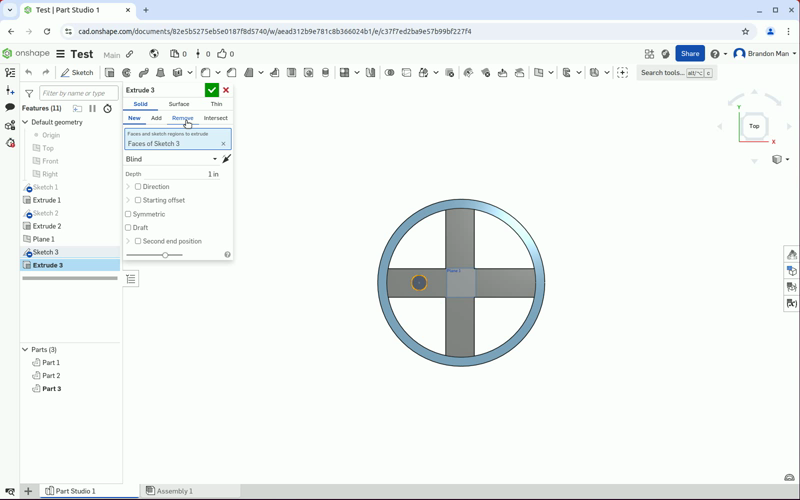
click(186, 120)
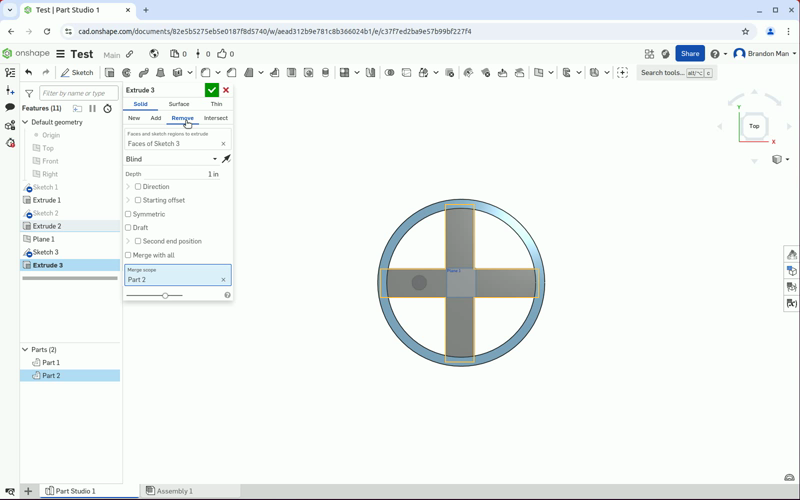
key(tab, 4)
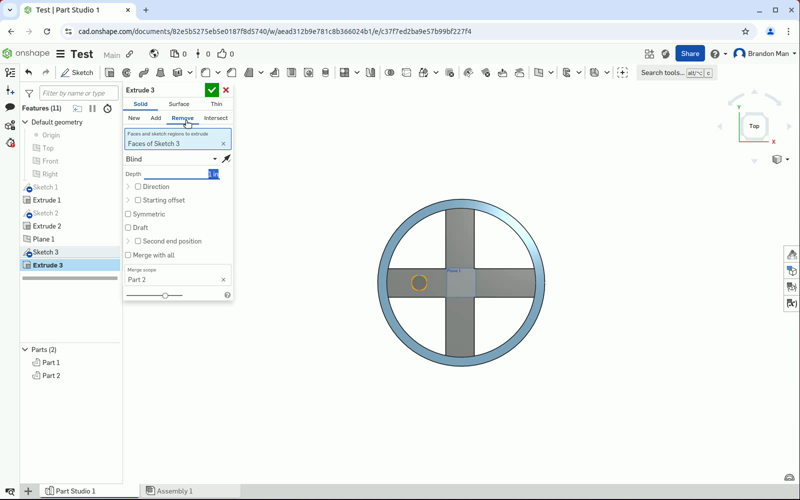
text(11.554)
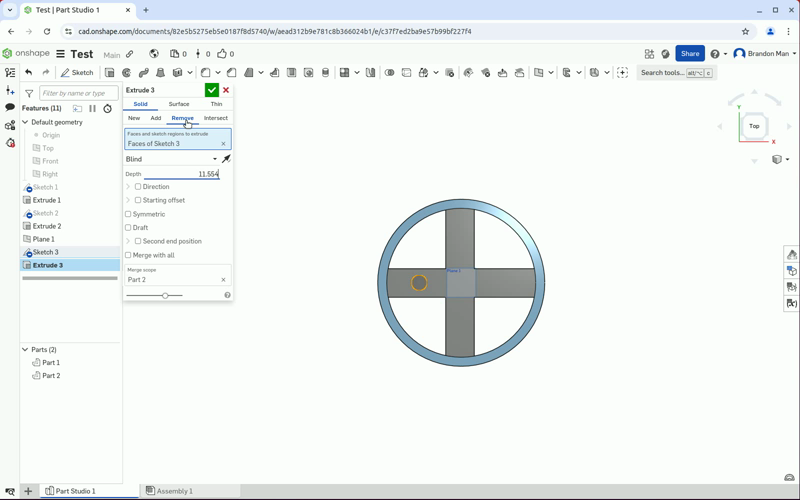
key(tab, 6)
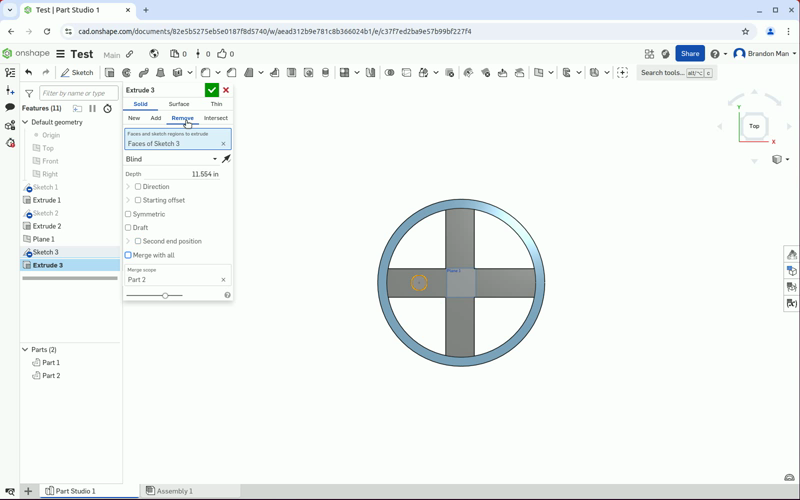
key(space)
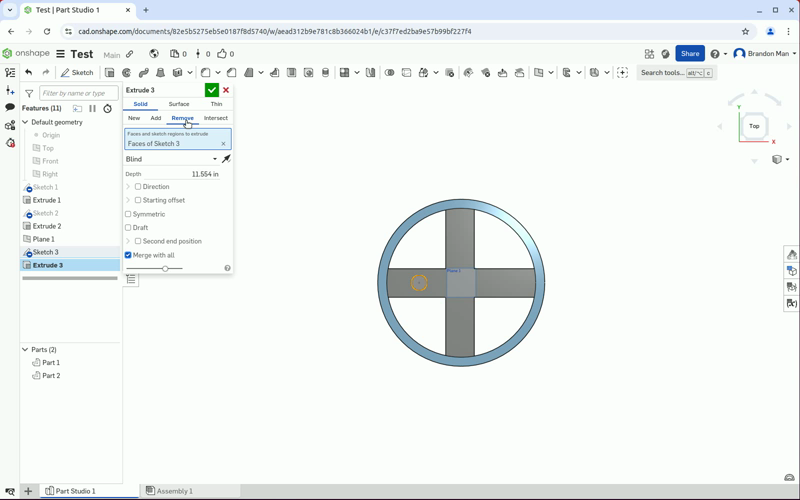
key(enter)
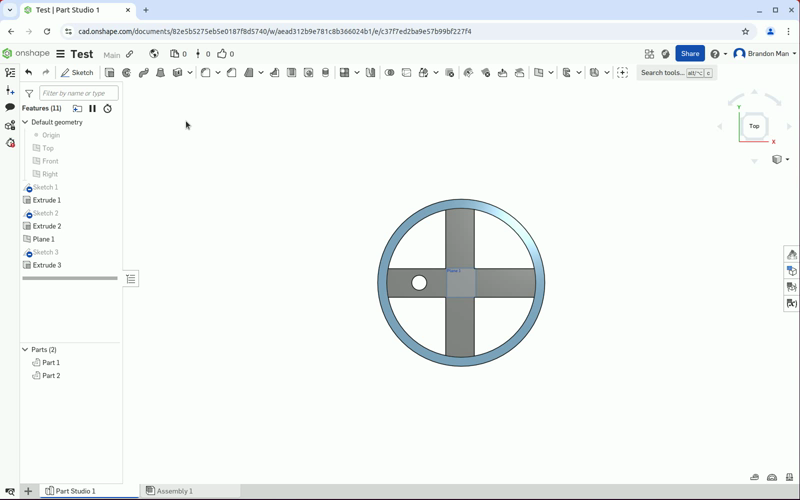
key(shift+h)
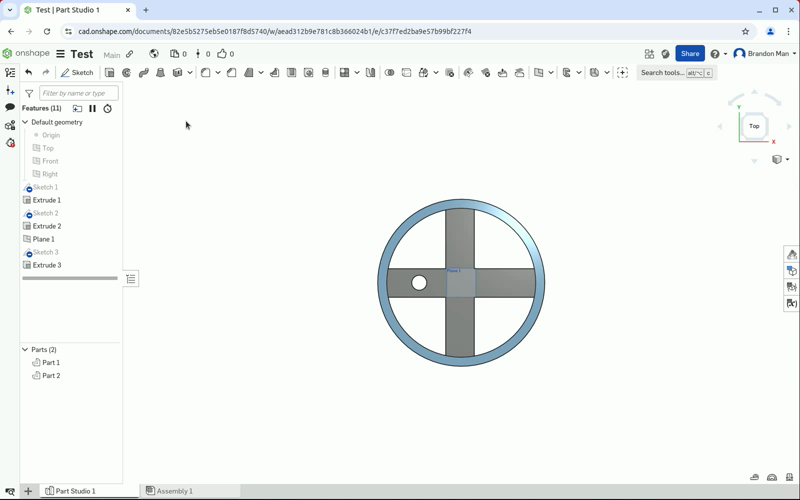
key(shift+h)
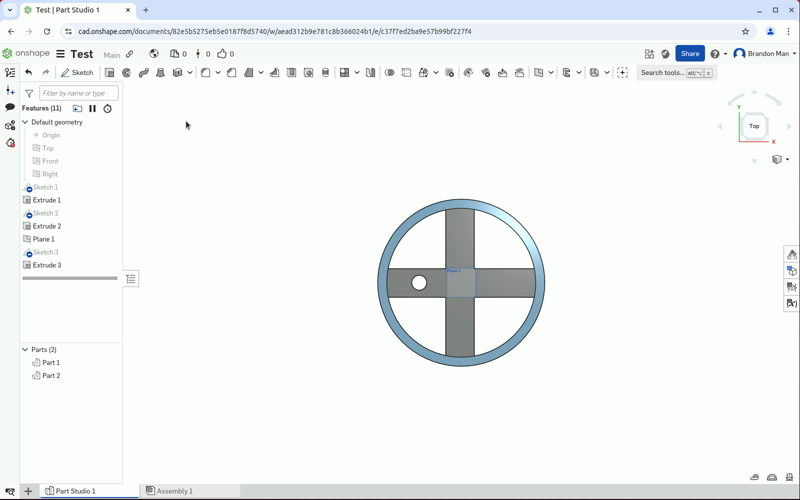
mouse_move(73, 189)
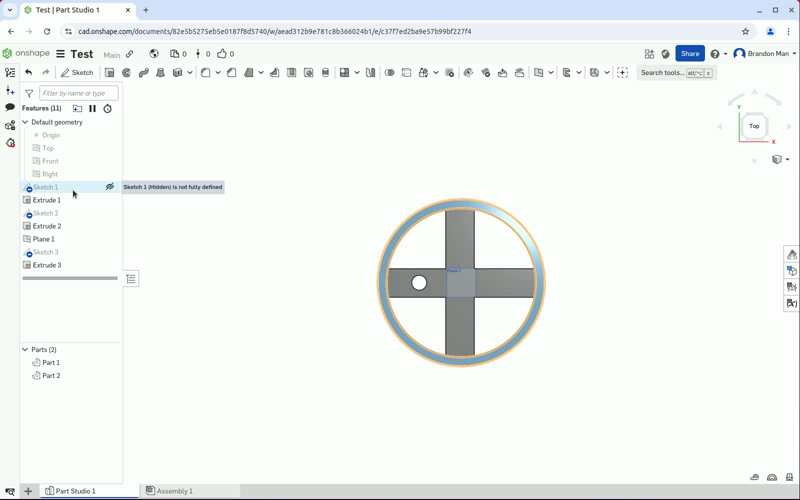
click(73, 189)
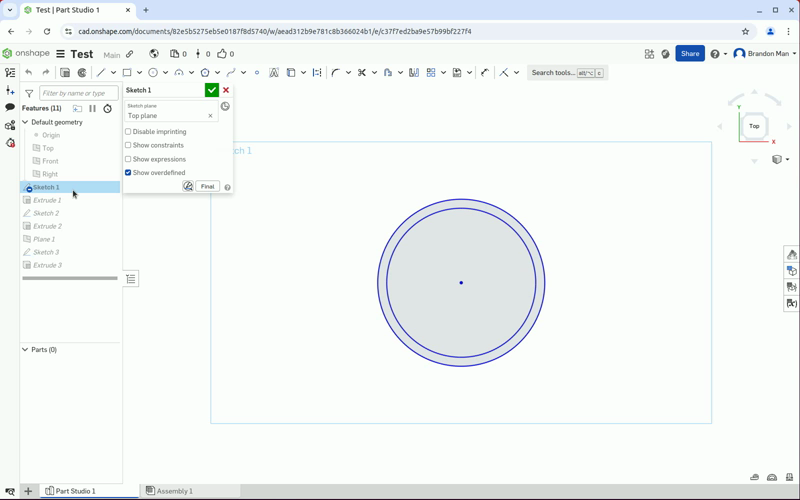
mouse_move(229, 92)
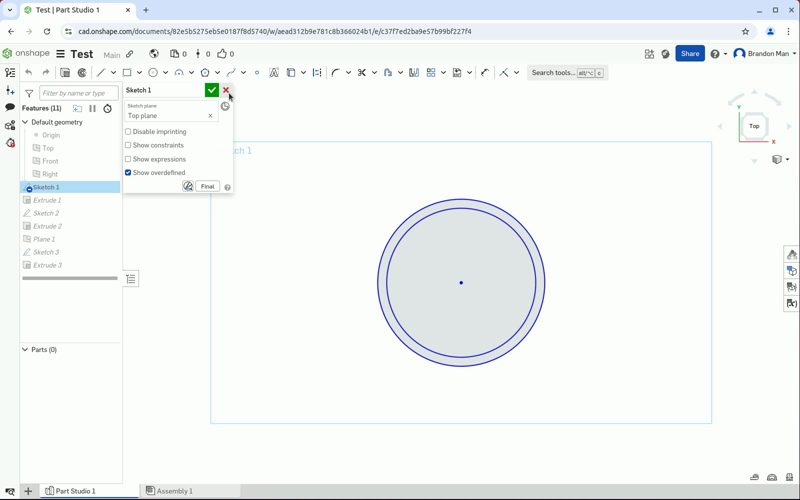
click(229, 92)
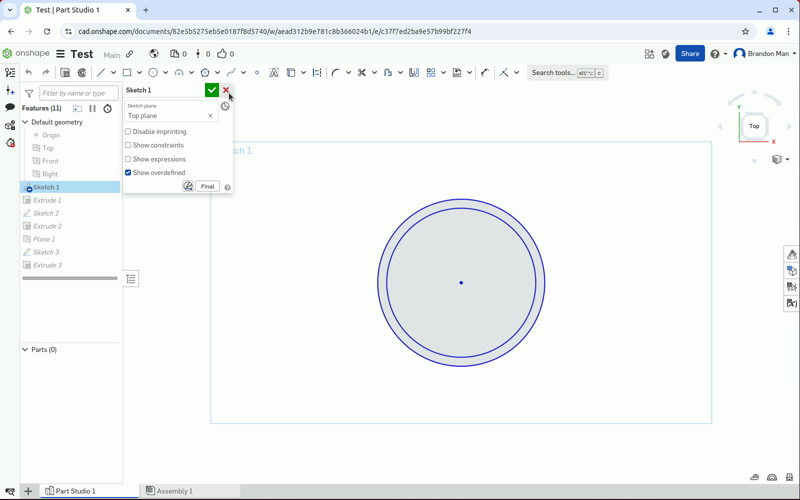
key(shift+s)
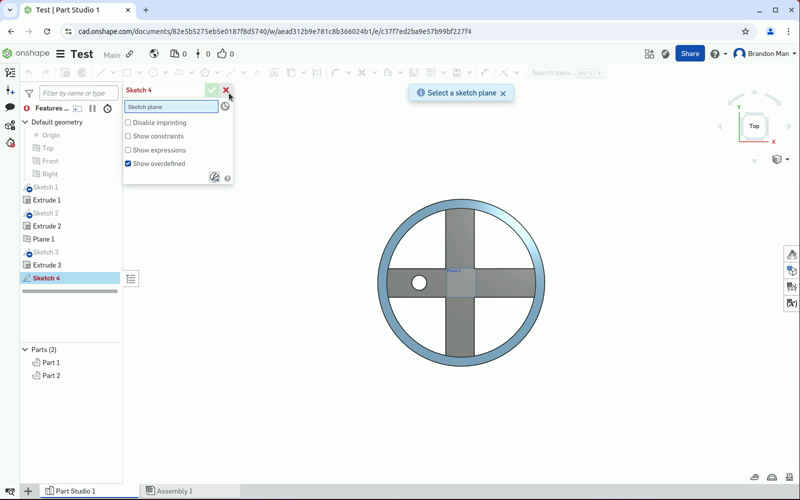
mouse_move(73, 241)
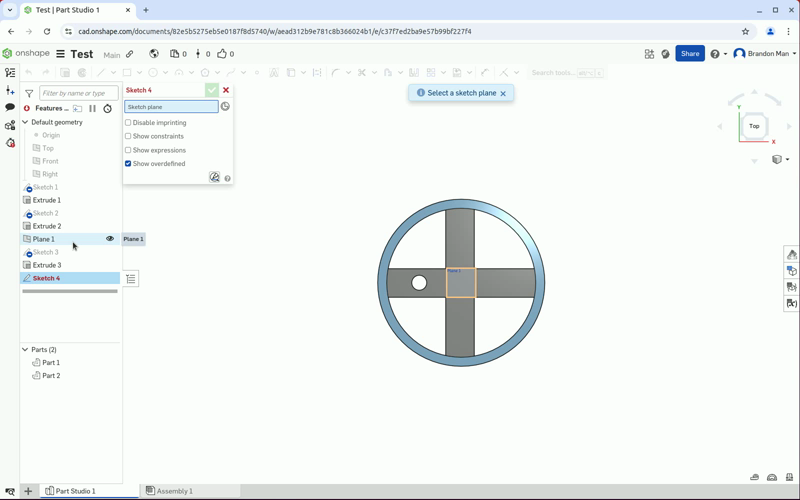
click(73, 241)
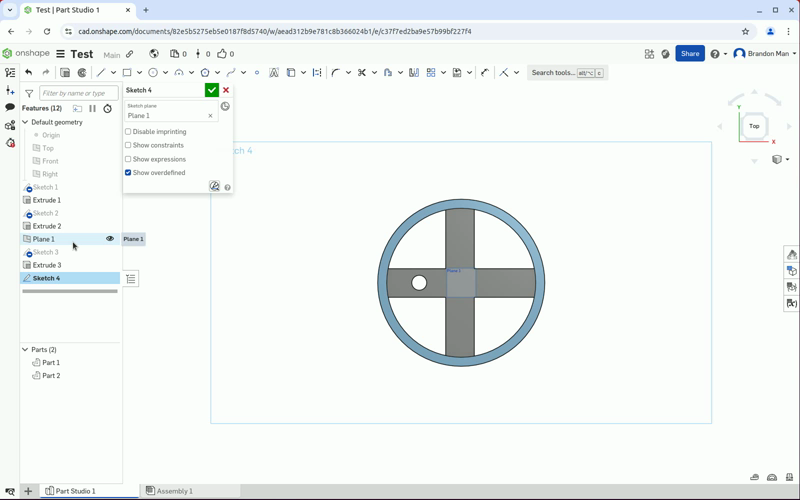
mouse_move(73, 352)
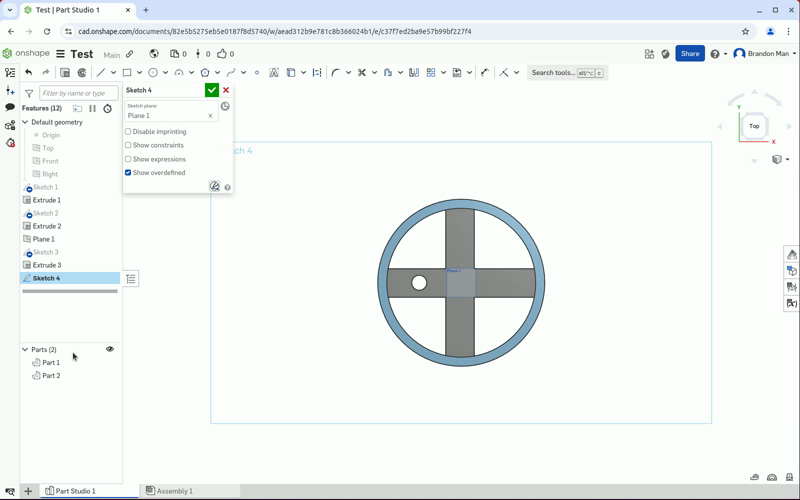
key(y)
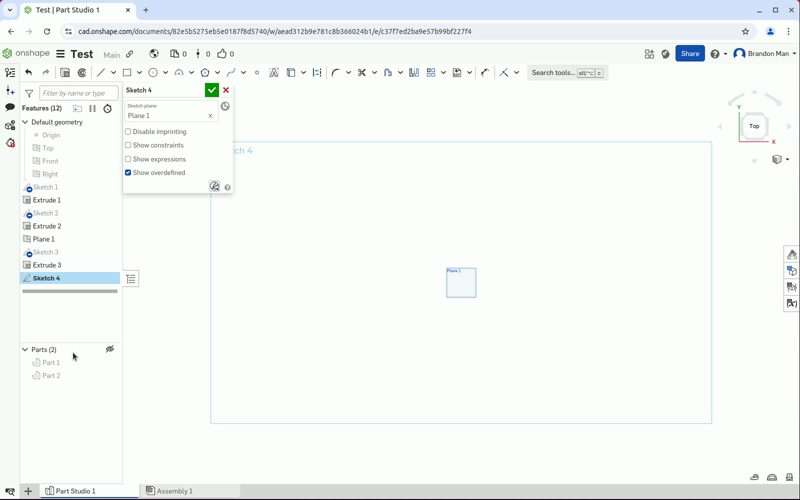
key(c)
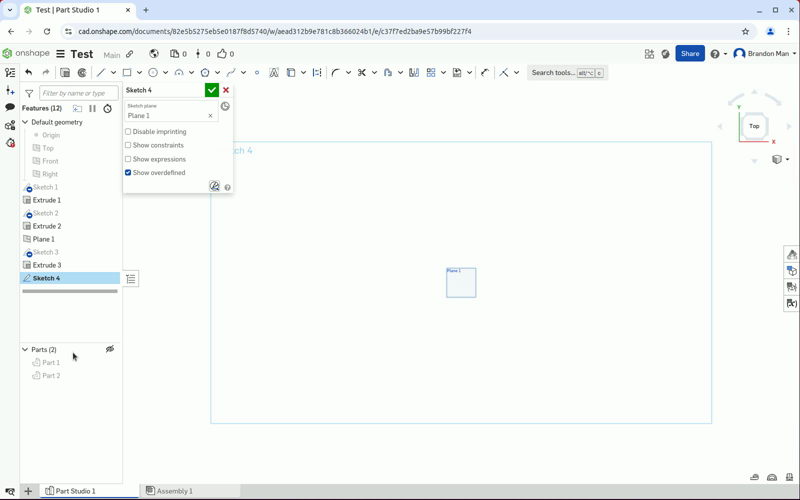
key_down(shift)
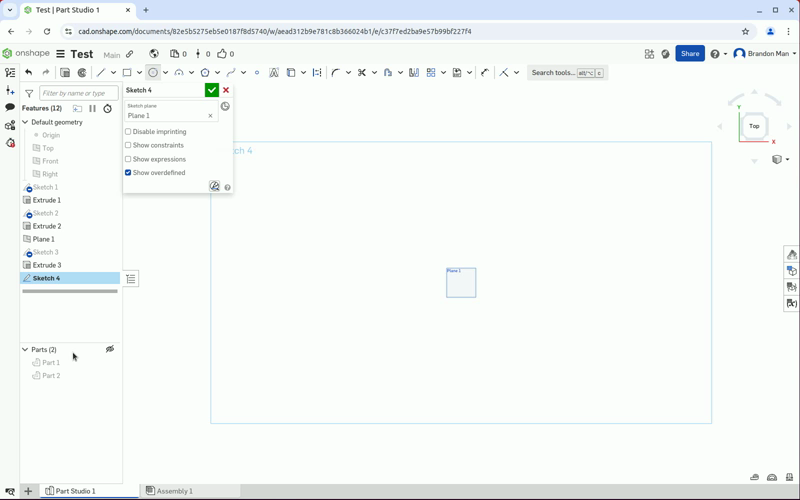
mouse_move(503, 282)
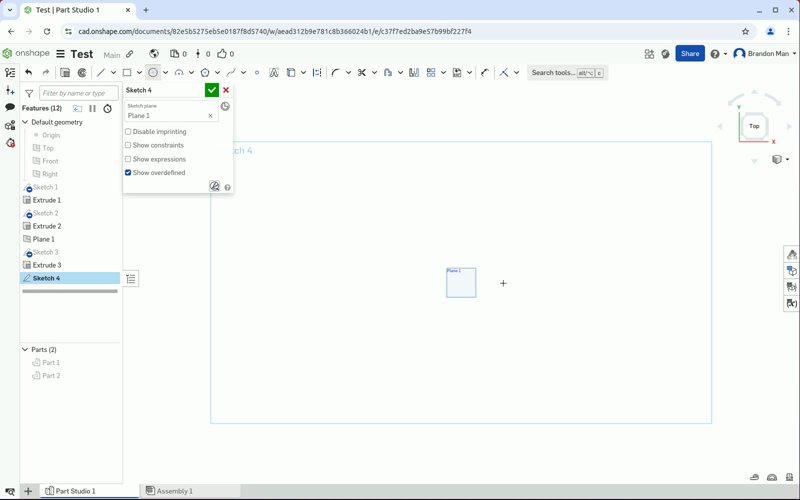
click(503, 282)
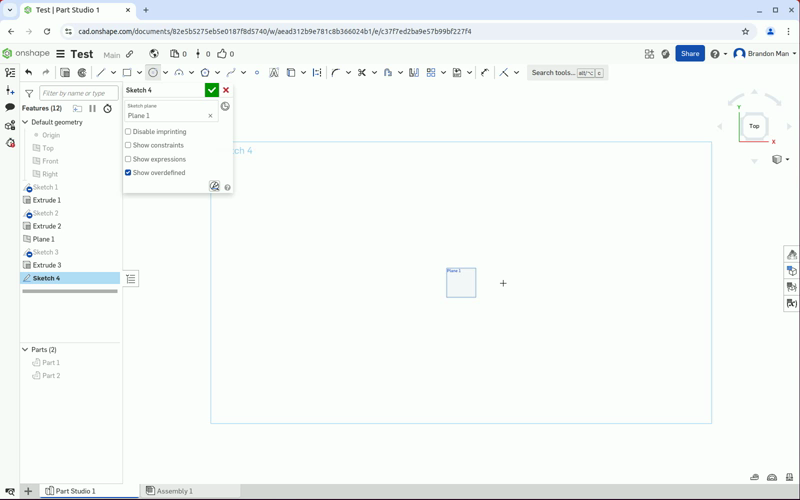
key_up(shift)
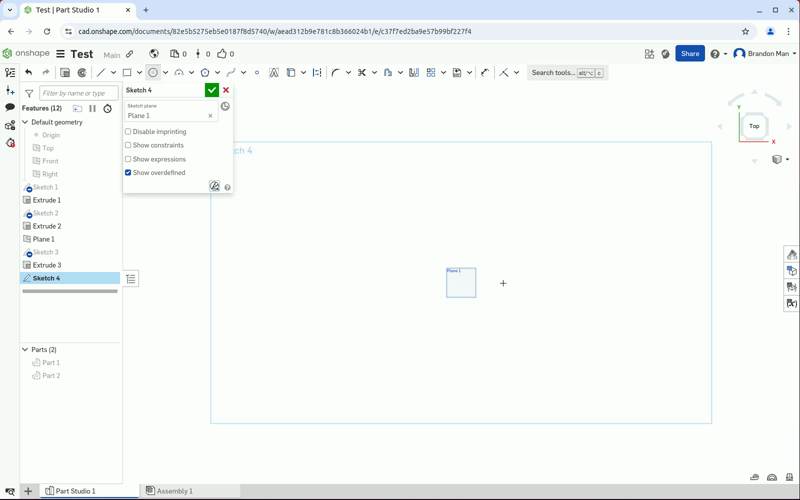
mouse_move(510, 282)
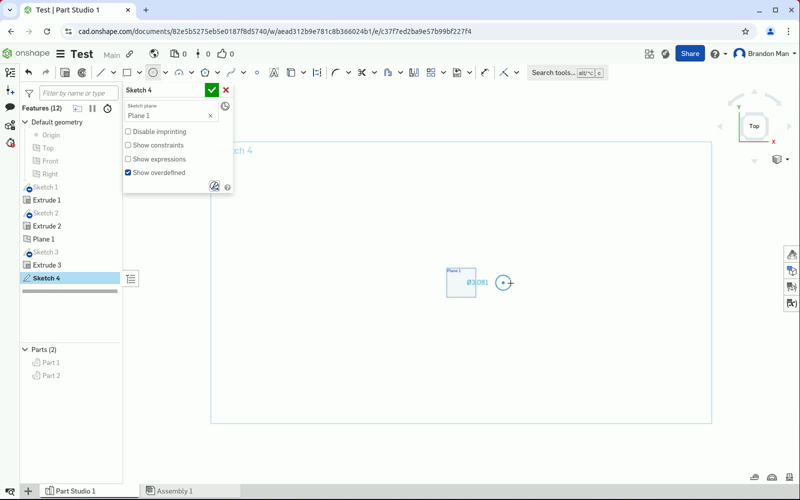
click(510, 282)
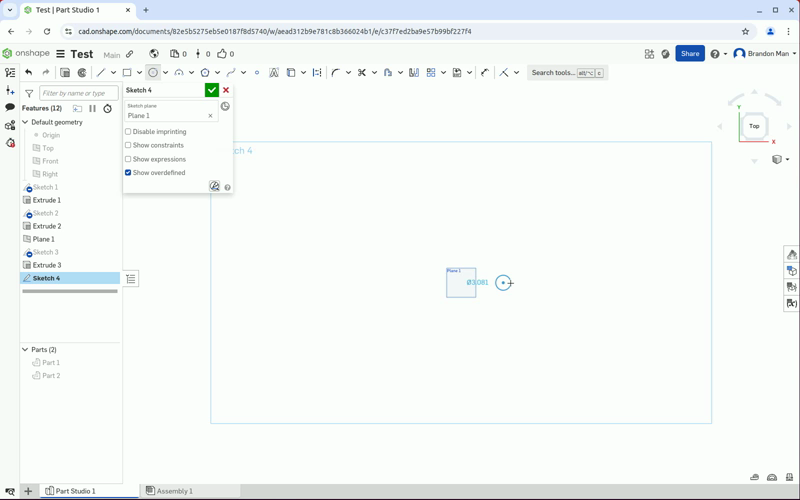
key(esc)
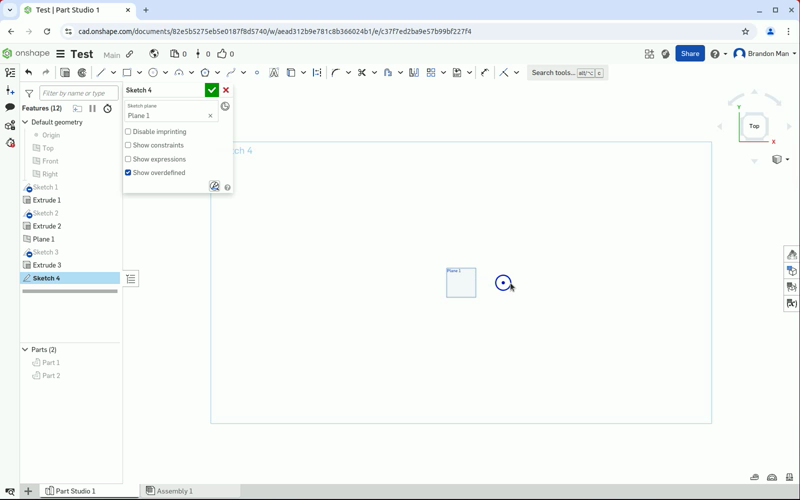
mouse_move(497, 284)
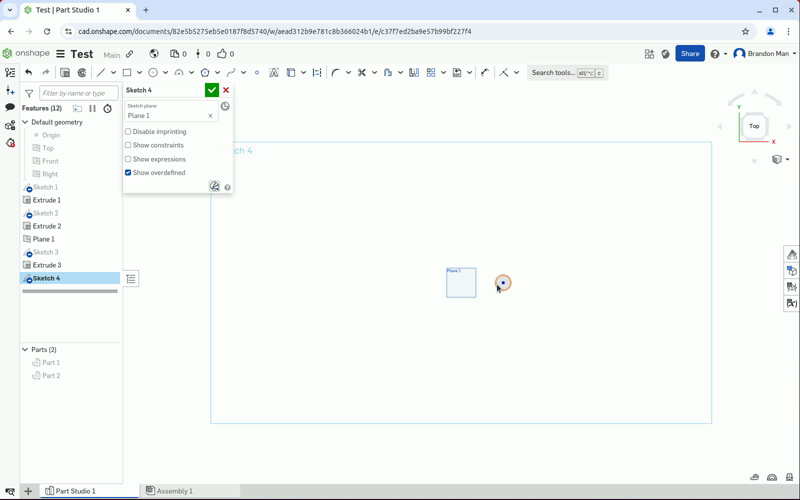
scroll(6)
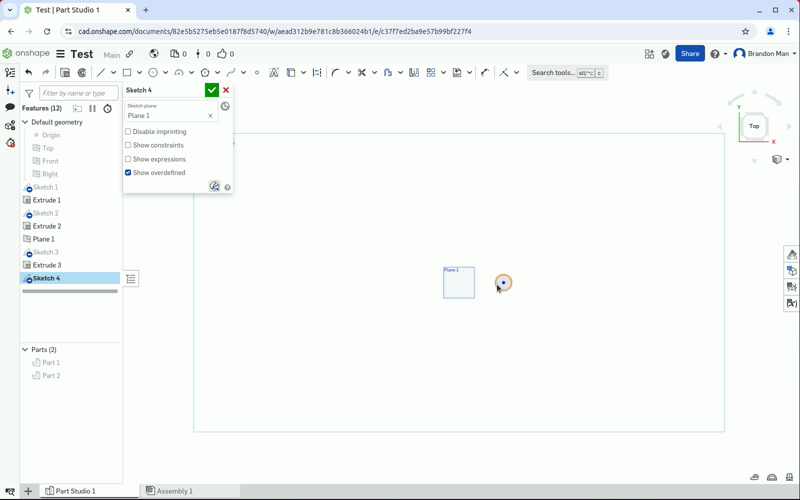
scroll(6)
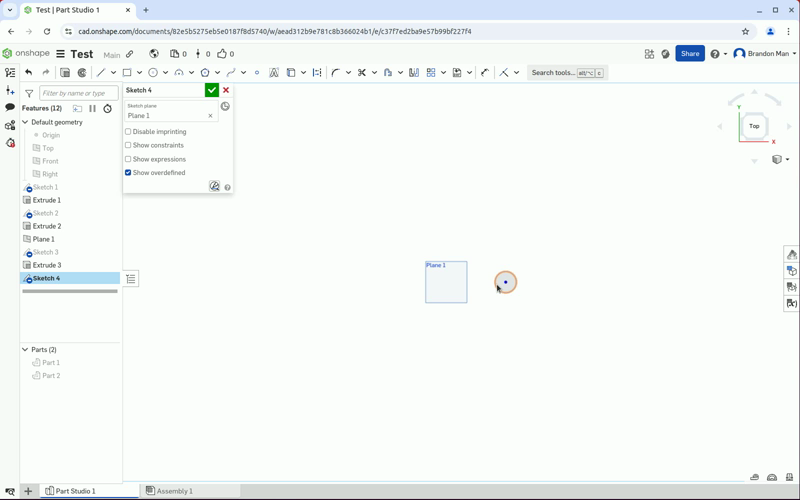
scroll(6)
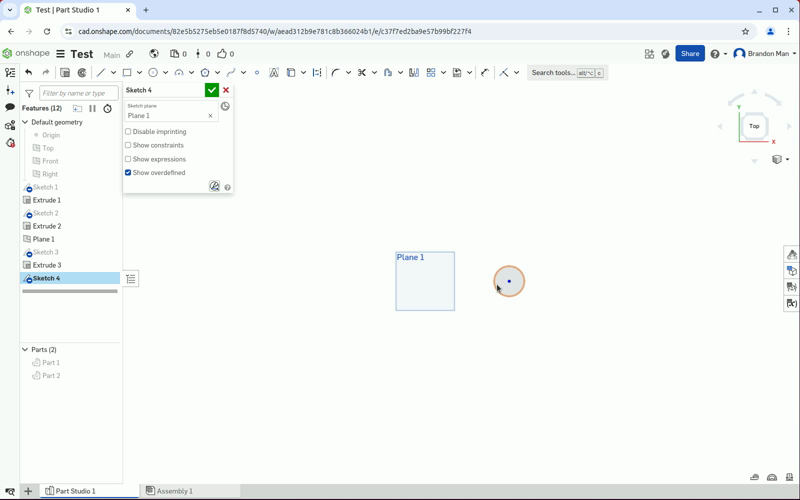
scroll(6)
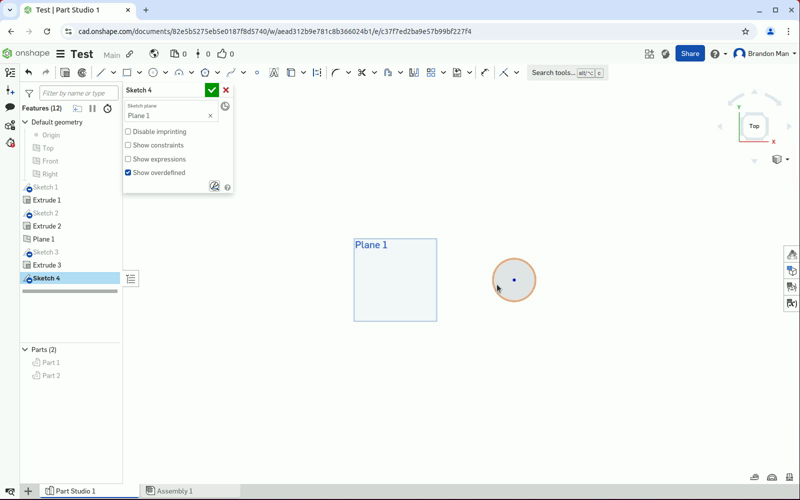
scroll(6)
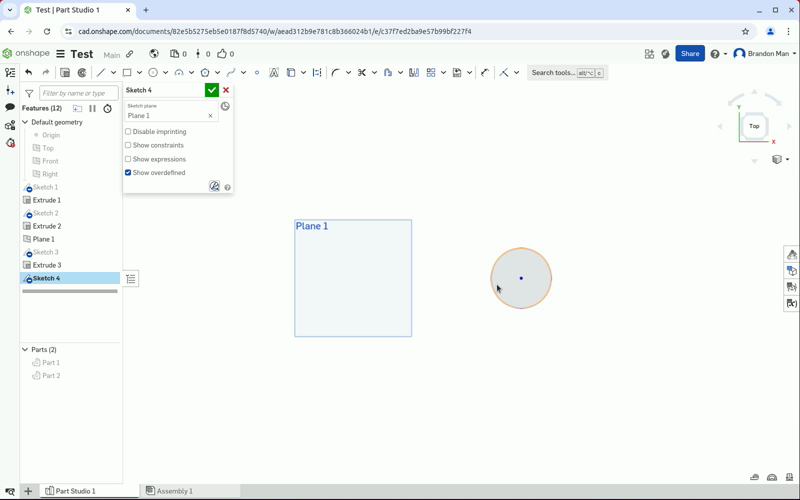
scroll(6)
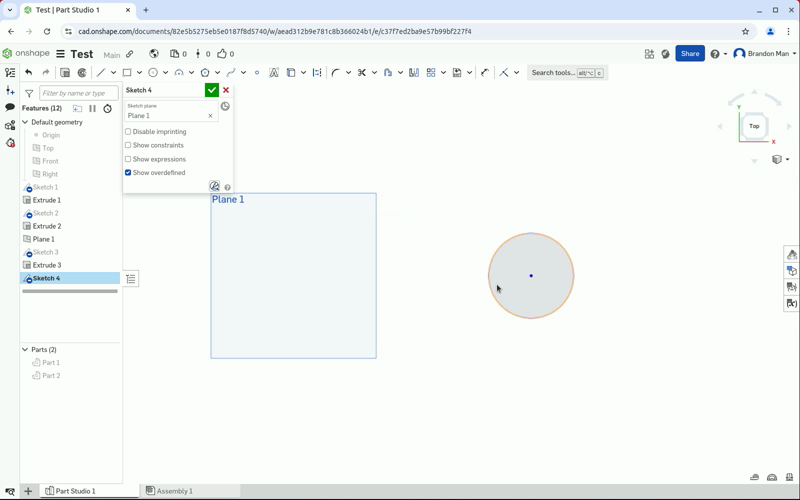
scroll(6)
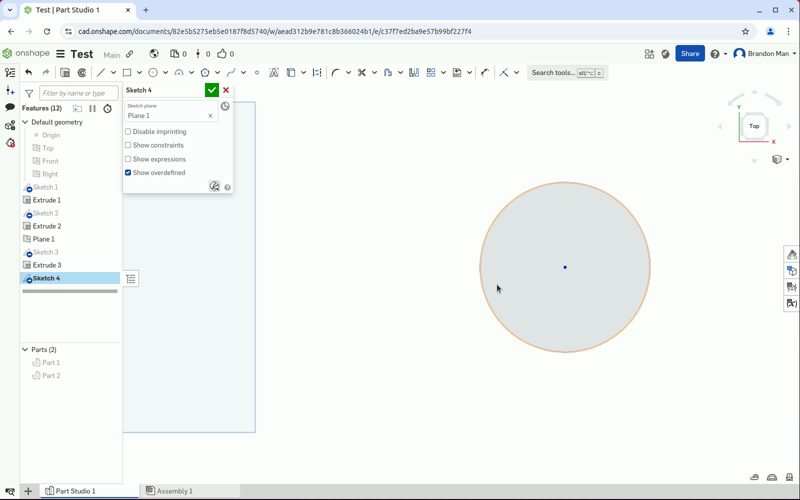
click(497, 284)
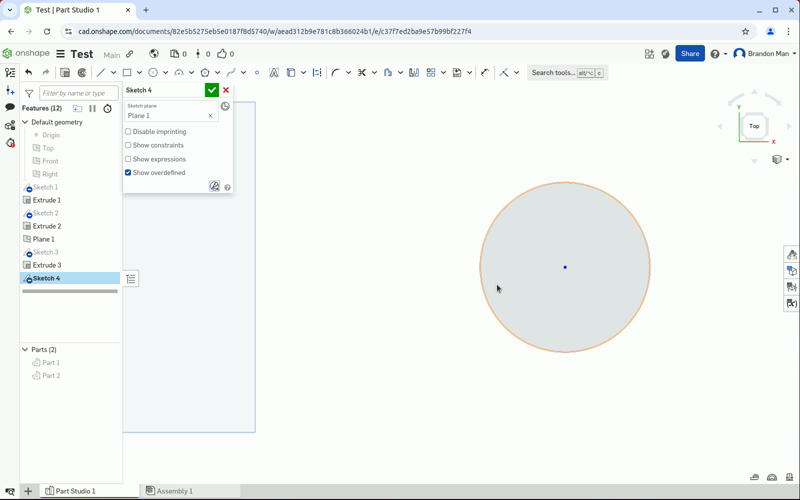
scroll(-6)
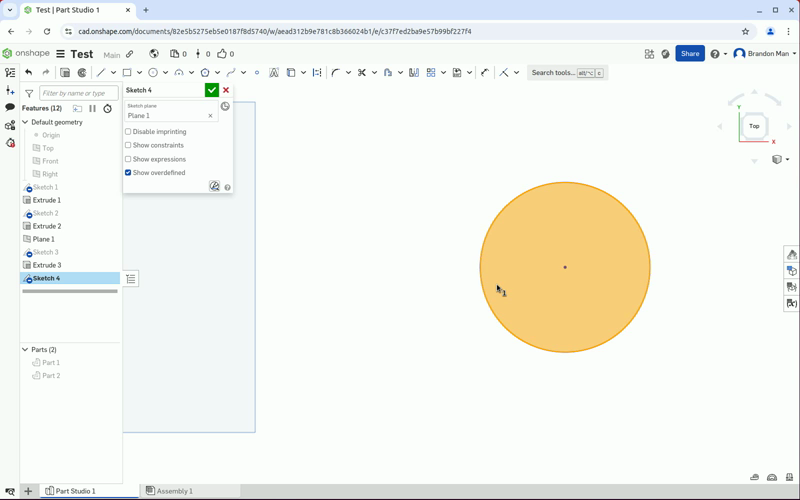
scroll(-6)
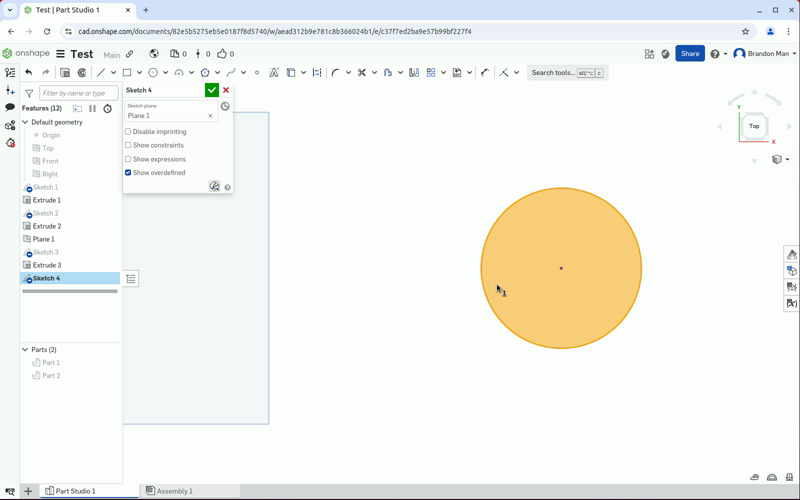
scroll(-6)
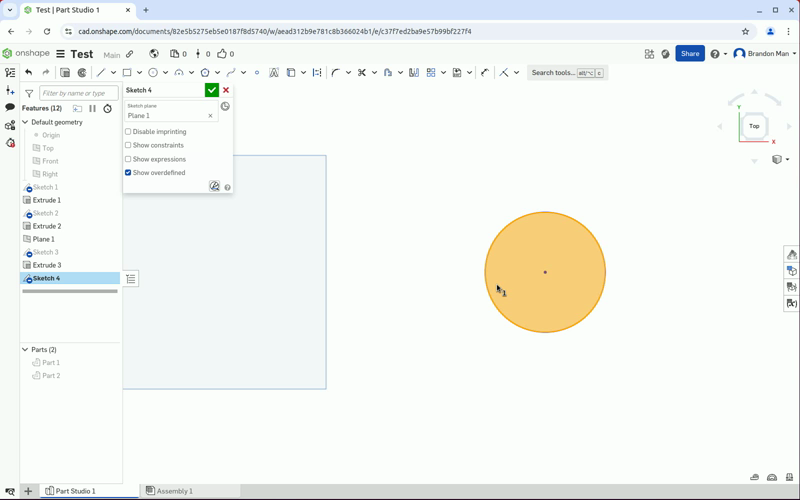
scroll(-6)
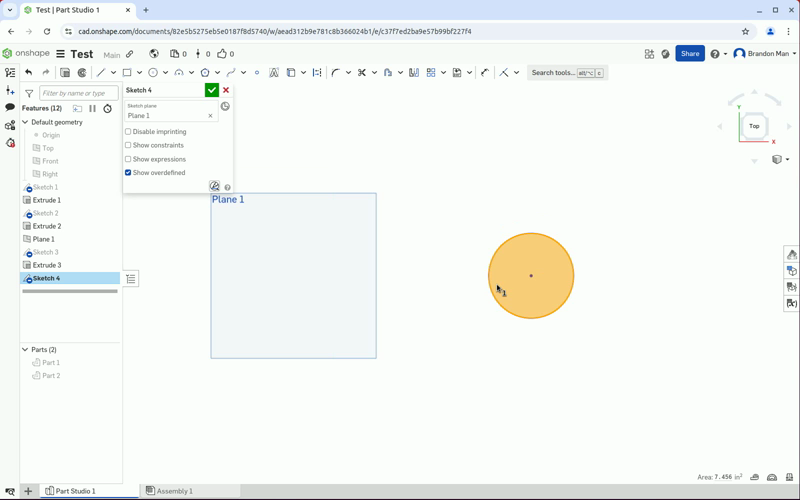
scroll(-6)
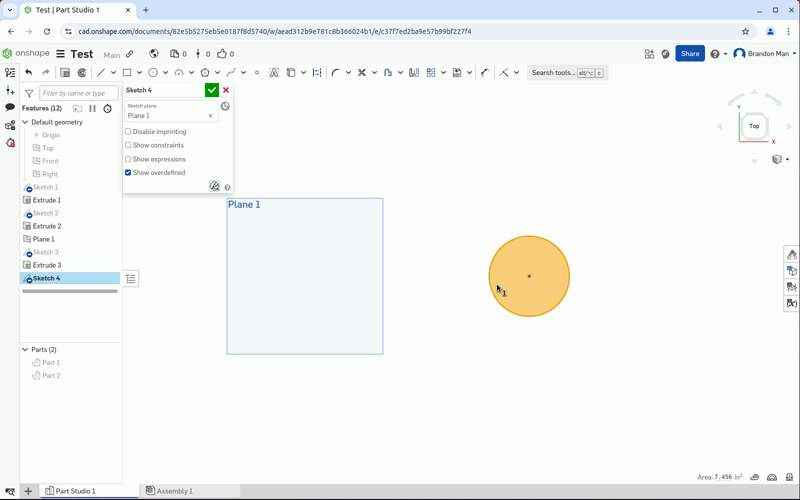
scroll(-6)
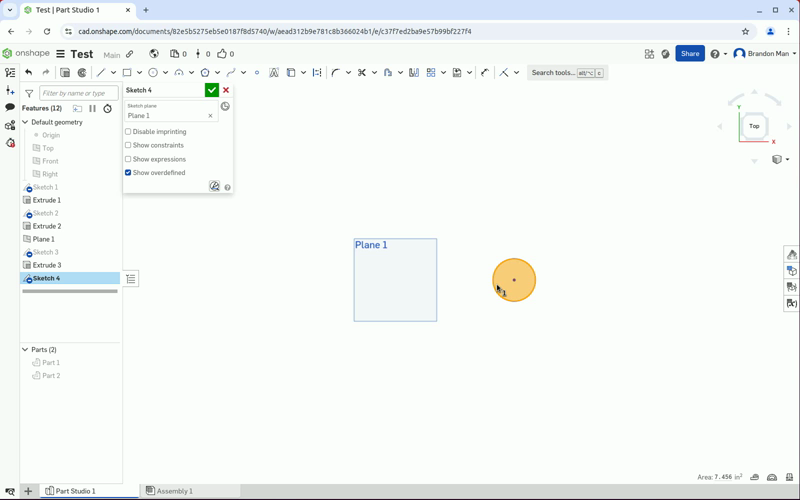
scroll(-6)
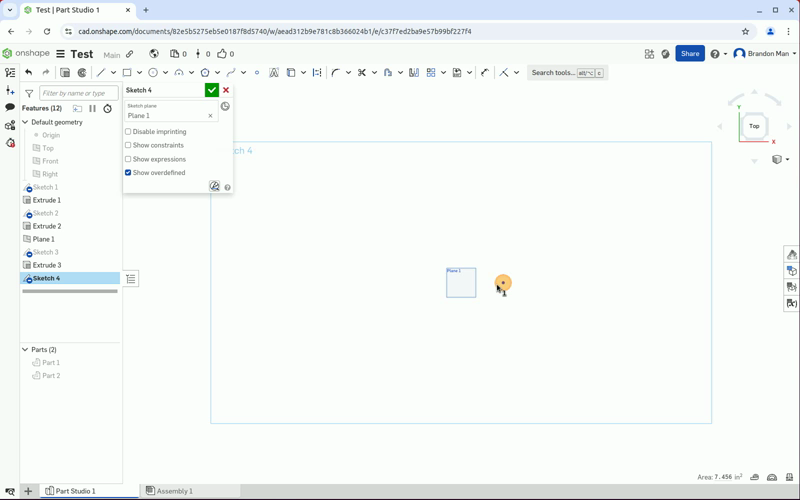
mouse_move(73, 352)
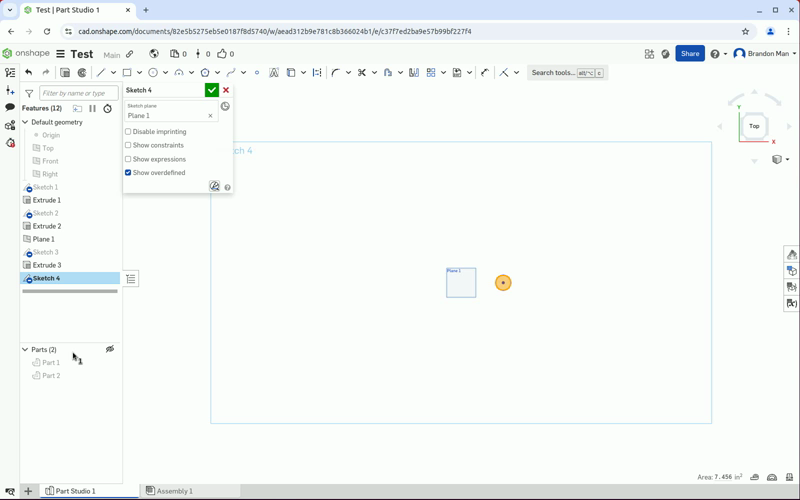
key(shift+y)
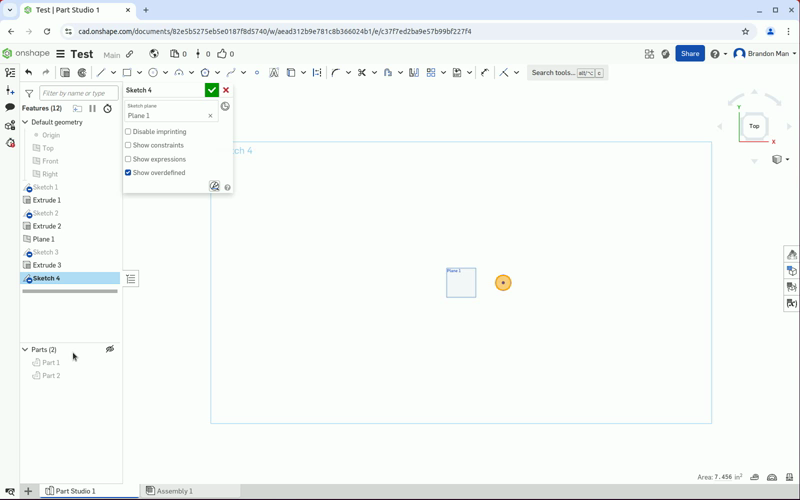
key(shift+e)
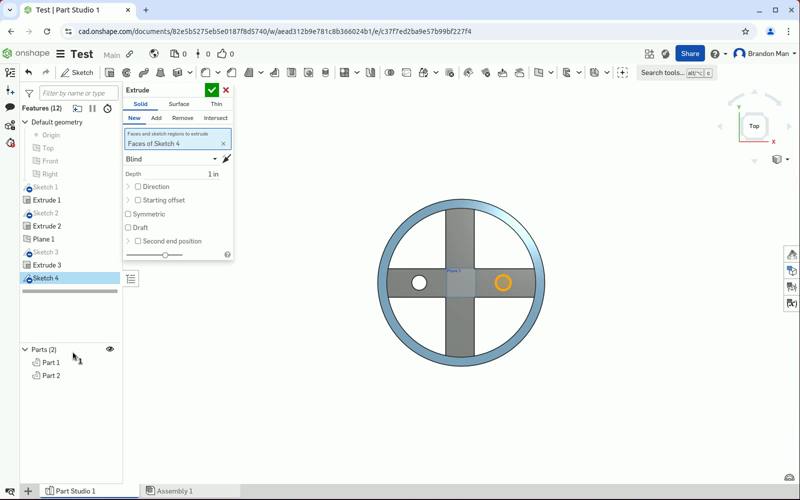
mouse_move(143, 106)
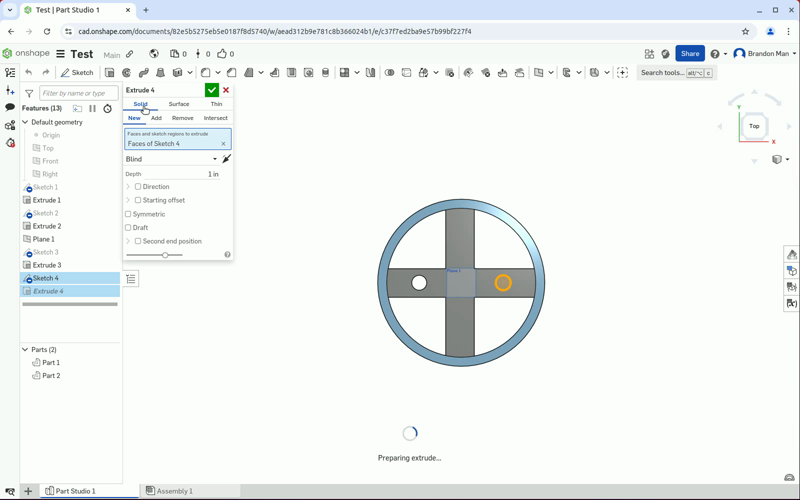
click(143, 106)
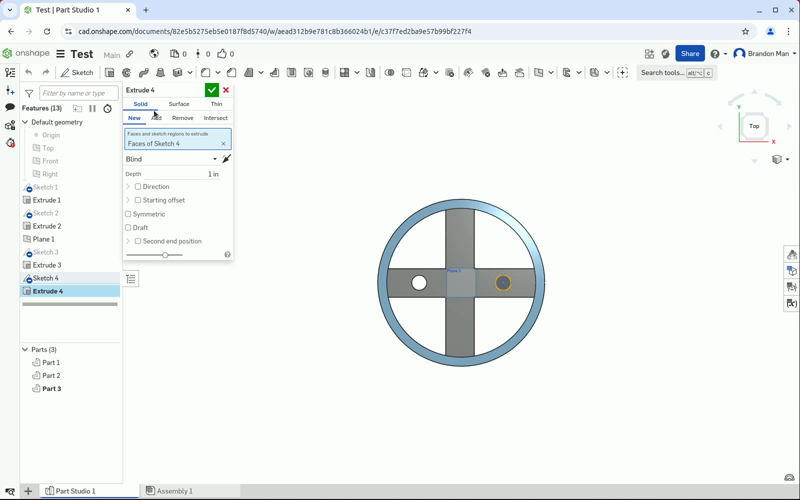
mouse_move(186, 120)
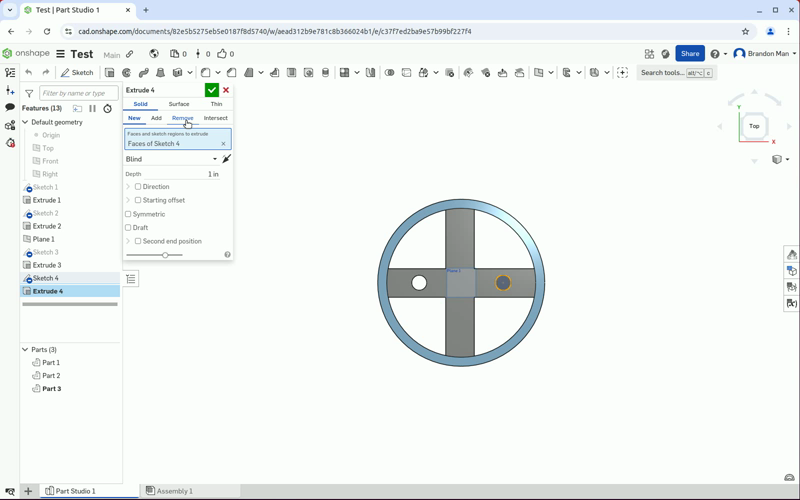
click(186, 120)
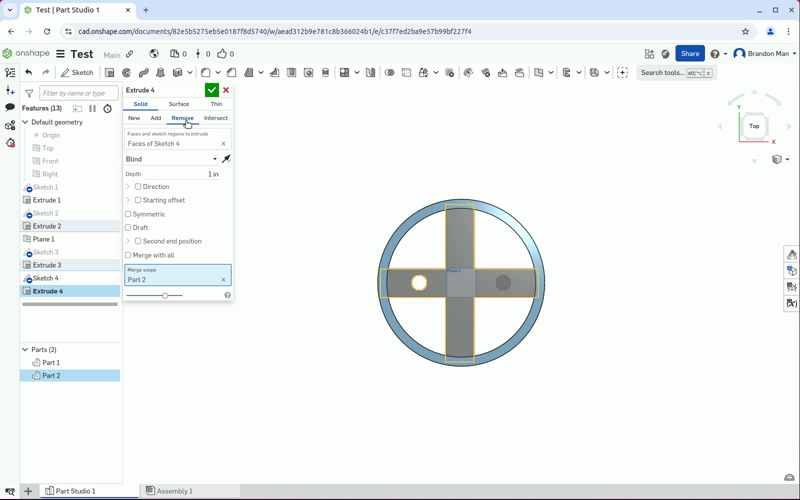
key(tab, 4)
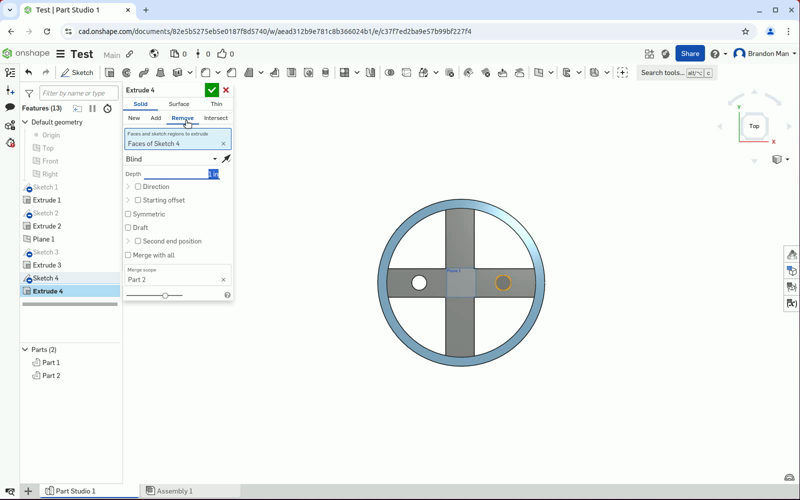
text(11.554)
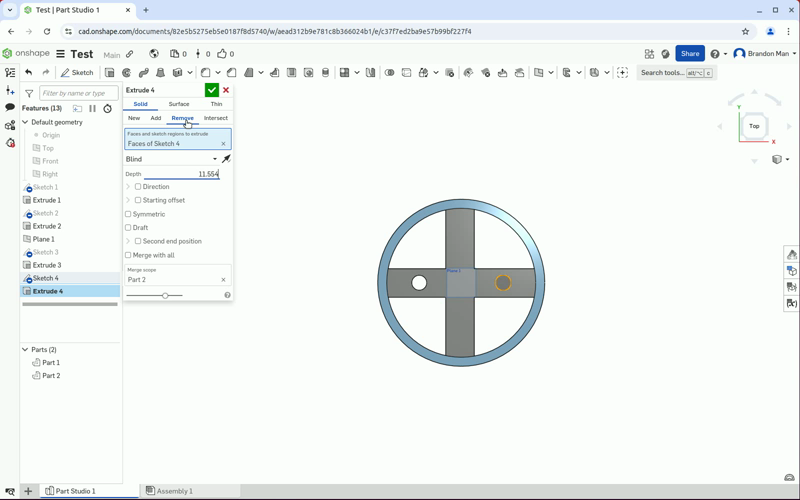
key(tab, 6)
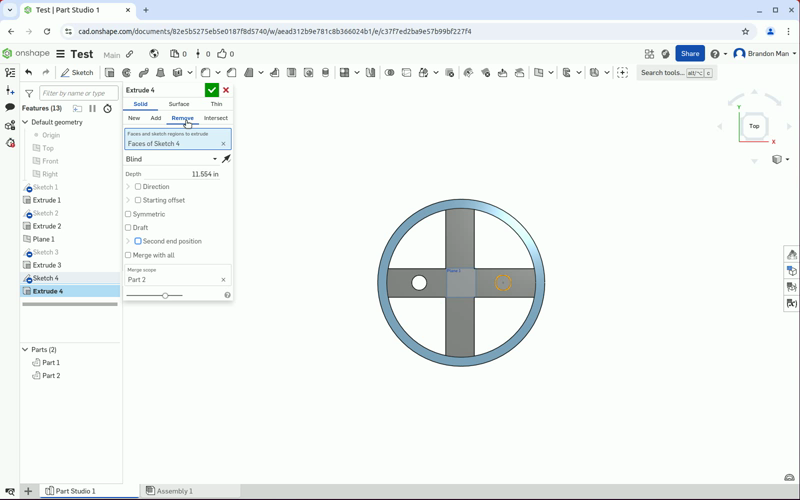
key(space)
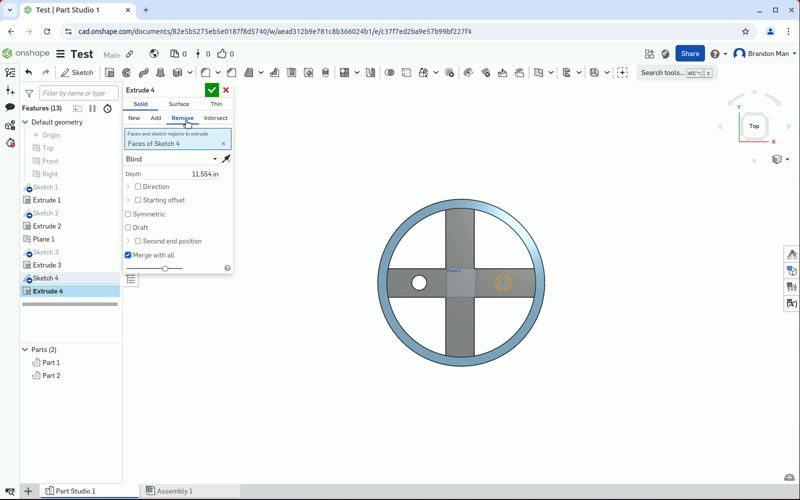
key(enter)
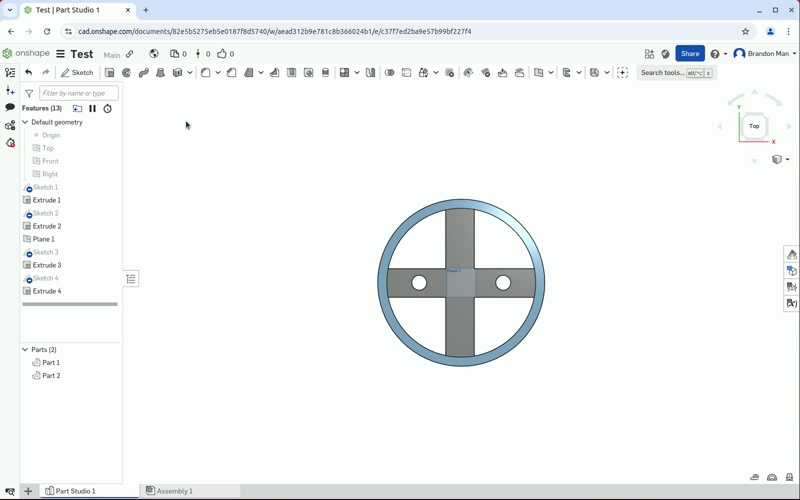
key(shift+h)
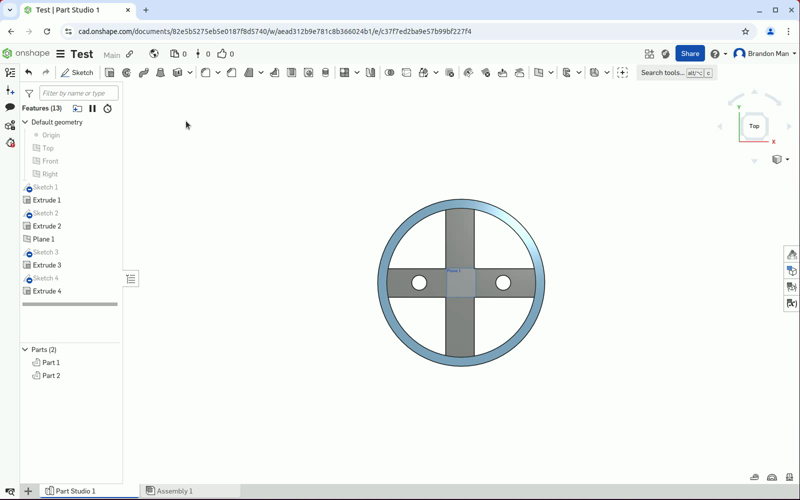
key(shift+h)
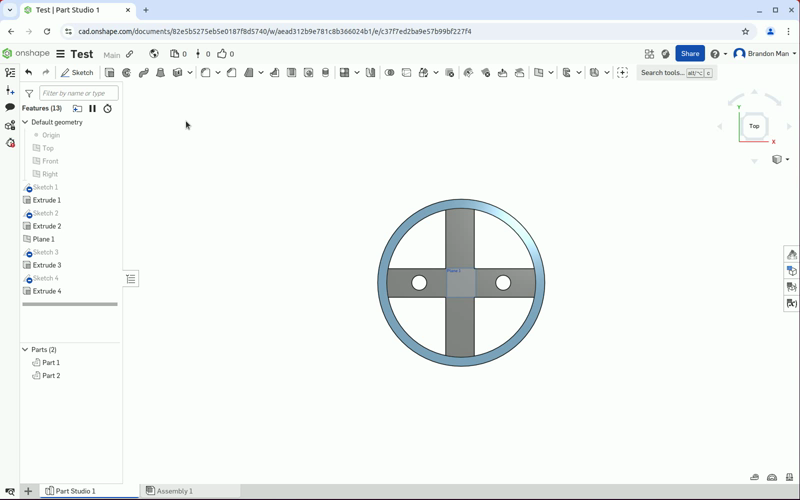
mouse_move(73, 189)
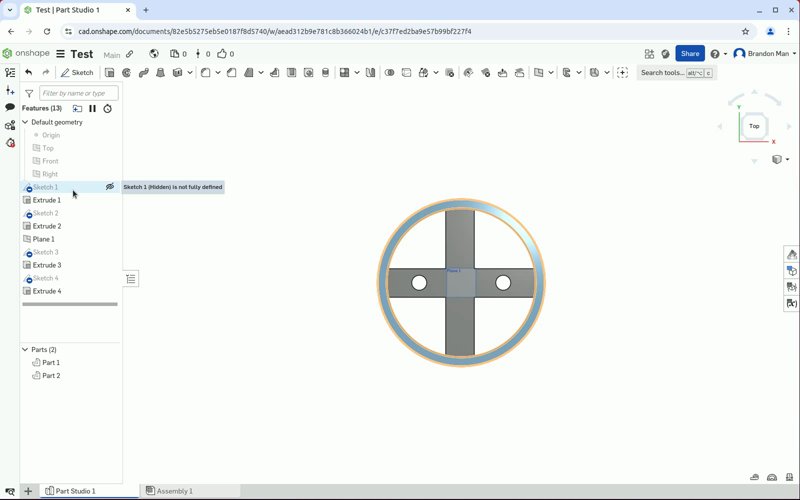
click(73, 189)
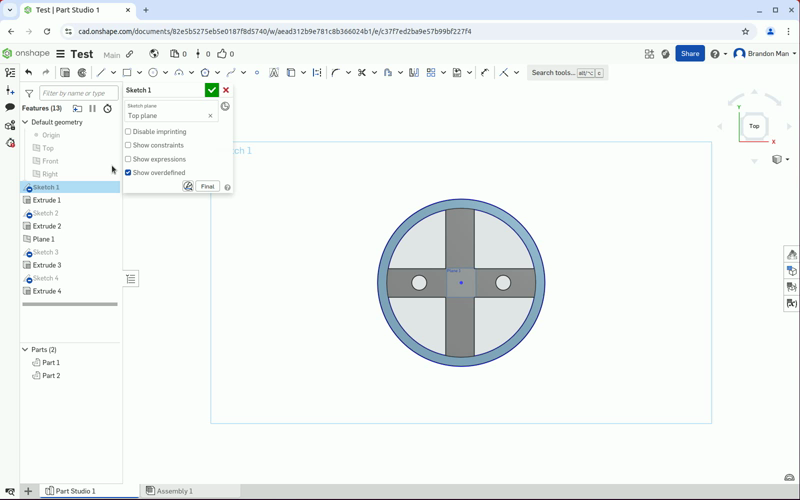
mouse_move(229, 92)
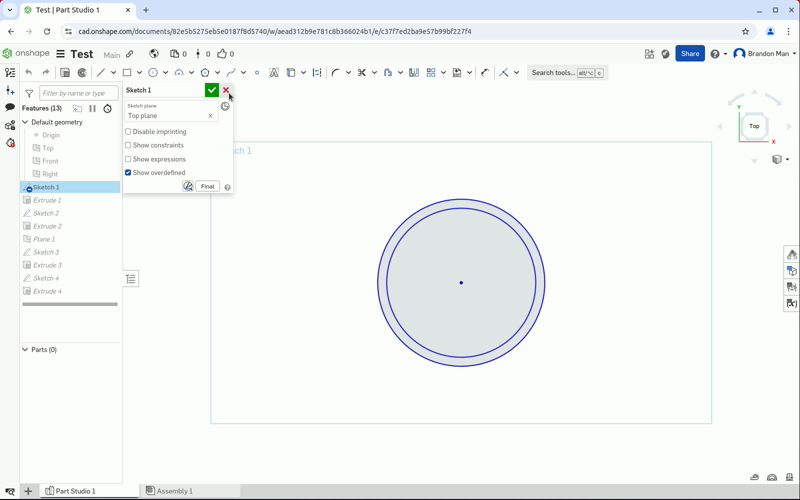
click(229, 92)
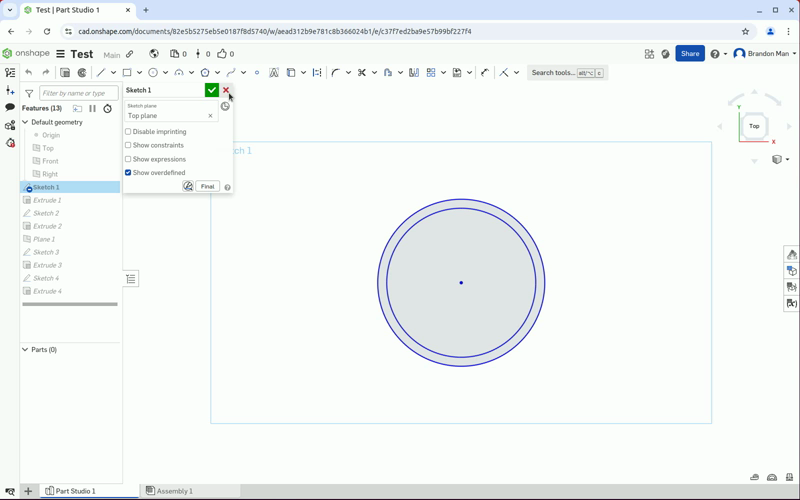
key(shift+s)
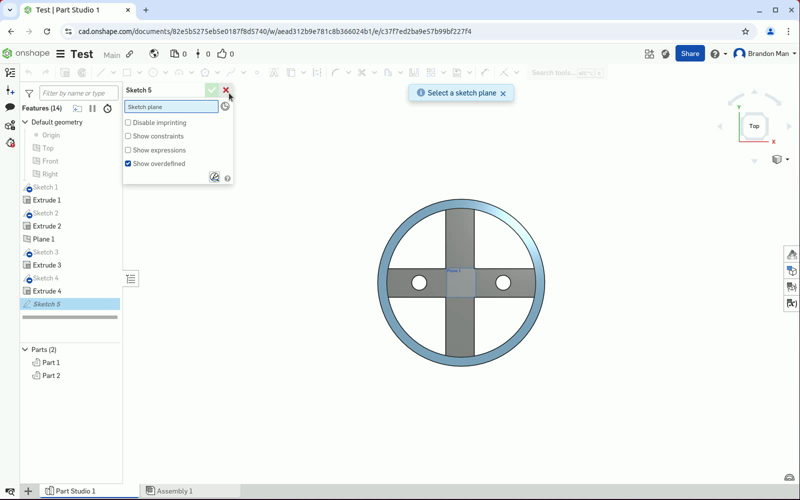
mouse_move(73, 241)
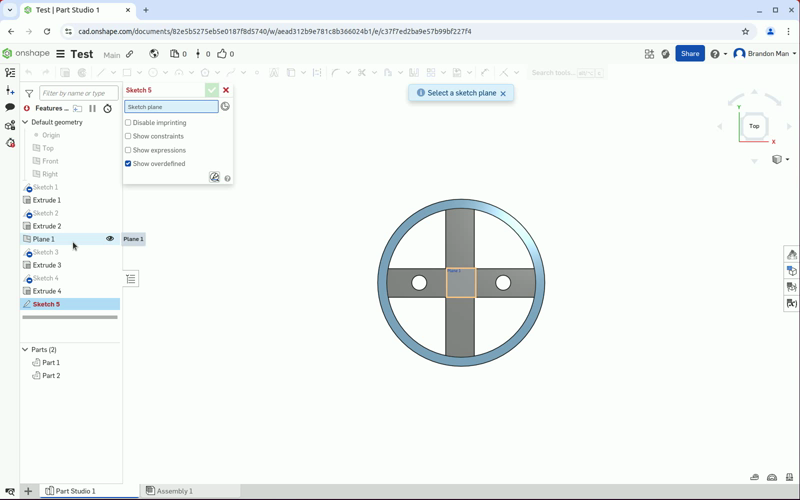
click(73, 241)
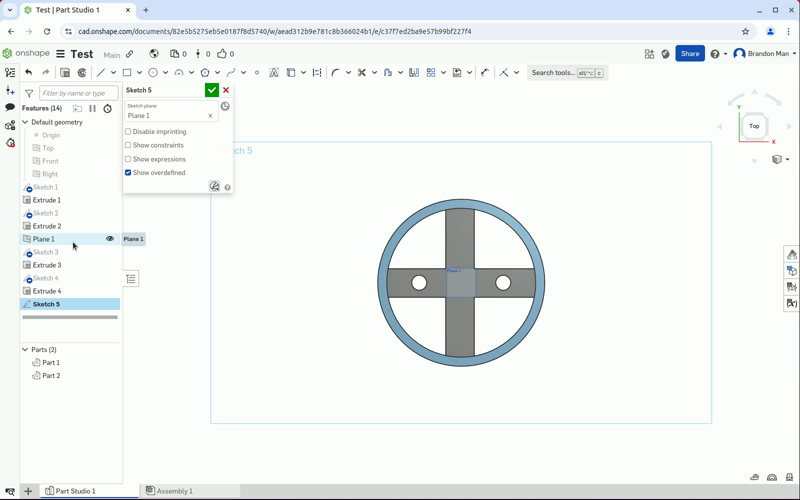
mouse_move(73, 352)
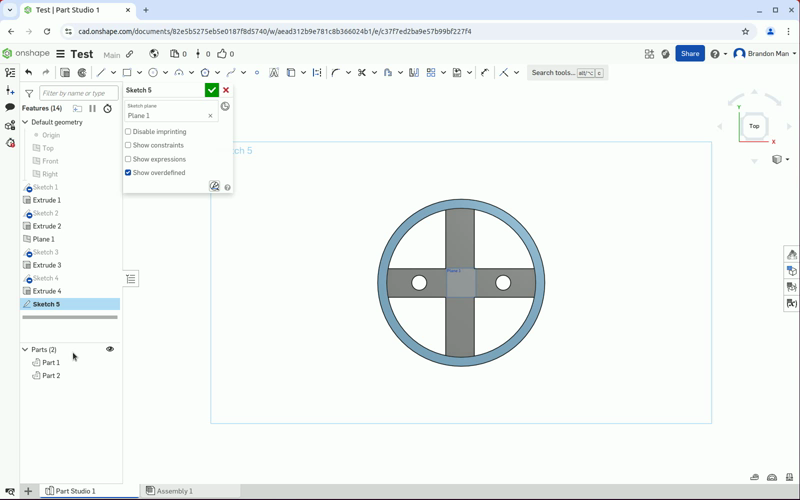
key(y)
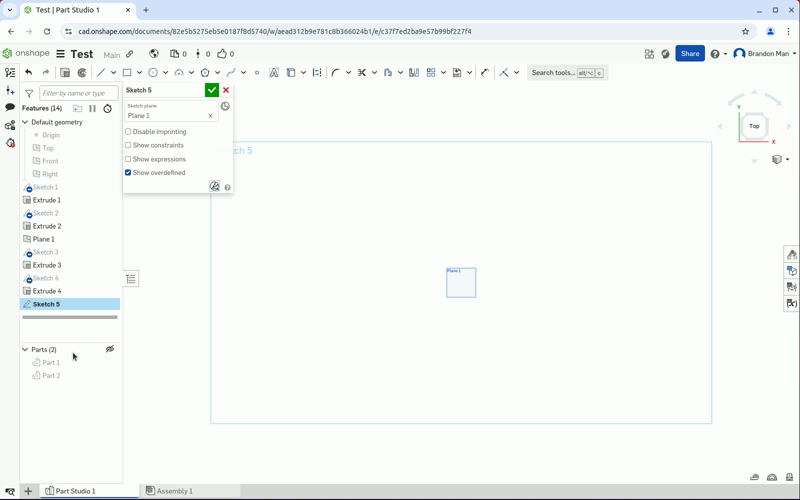
key(c)
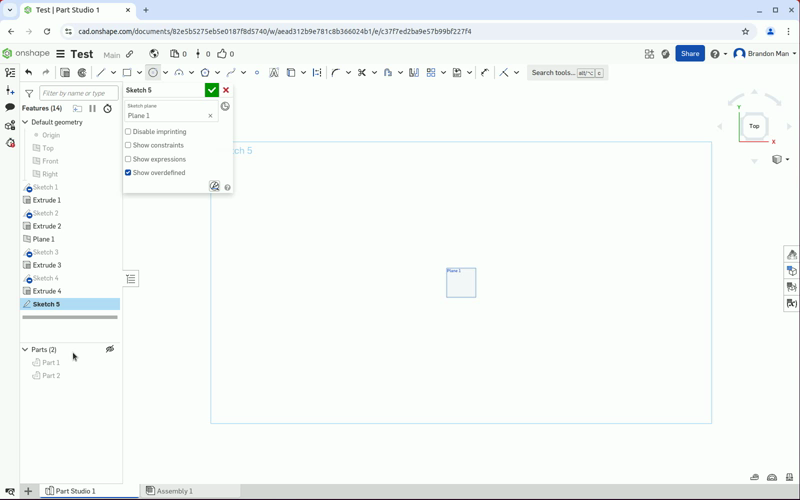
key_down(shift)
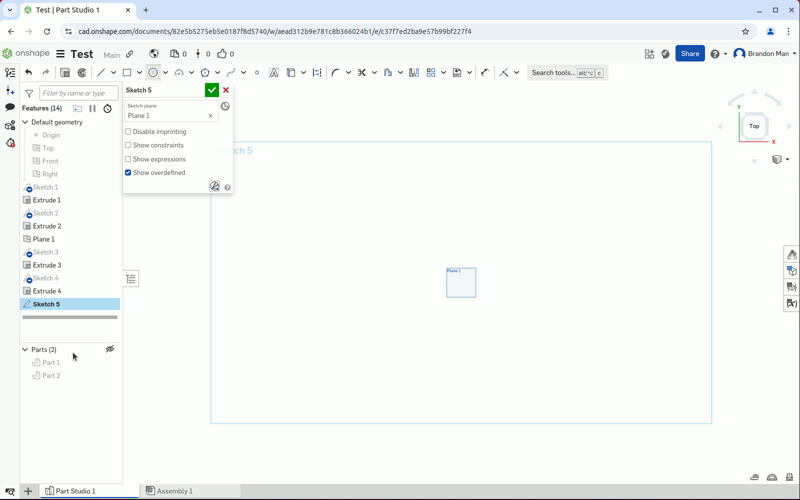
mouse_move(461, 240)
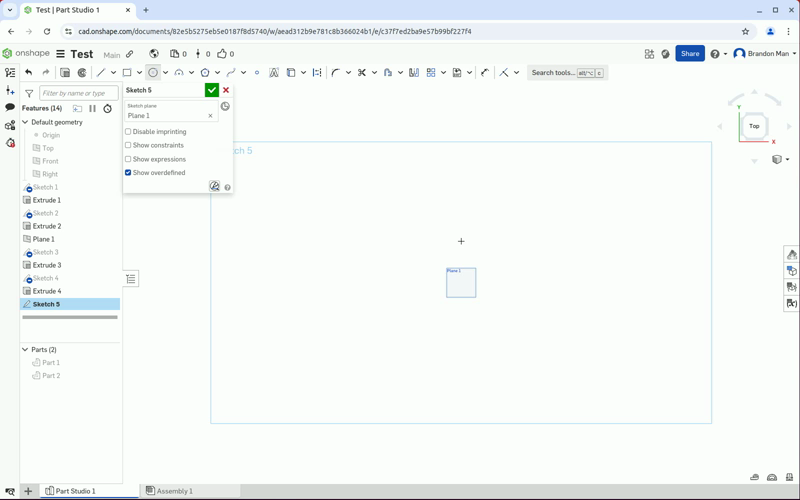
click(461, 240)
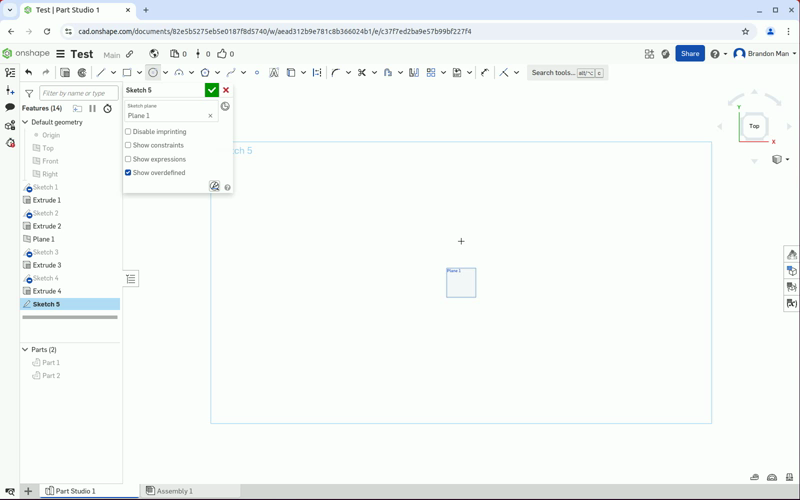
key_up(shift)
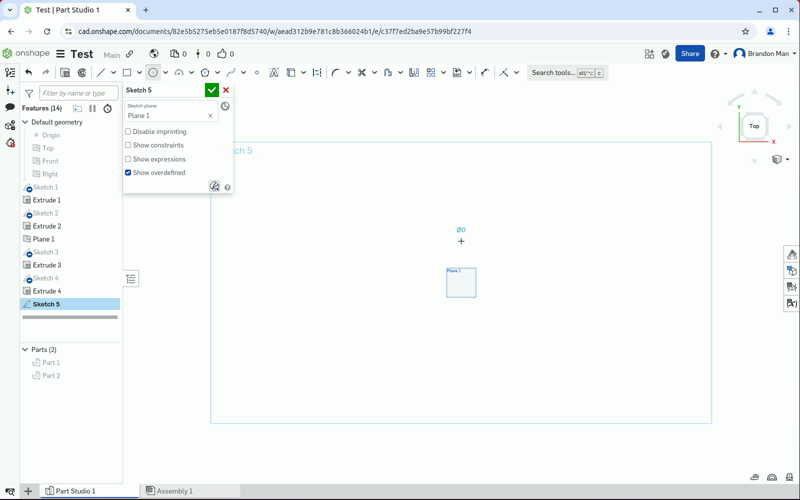
mouse_move(468, 240)
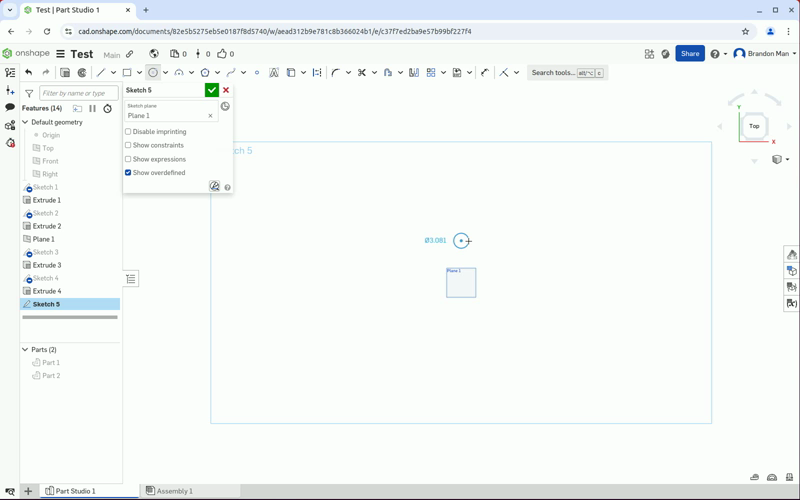
click(468, 240)
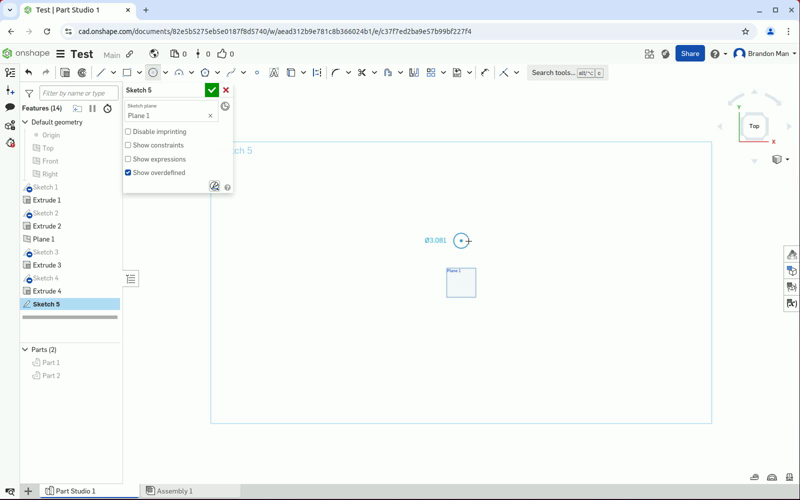
key(esc)
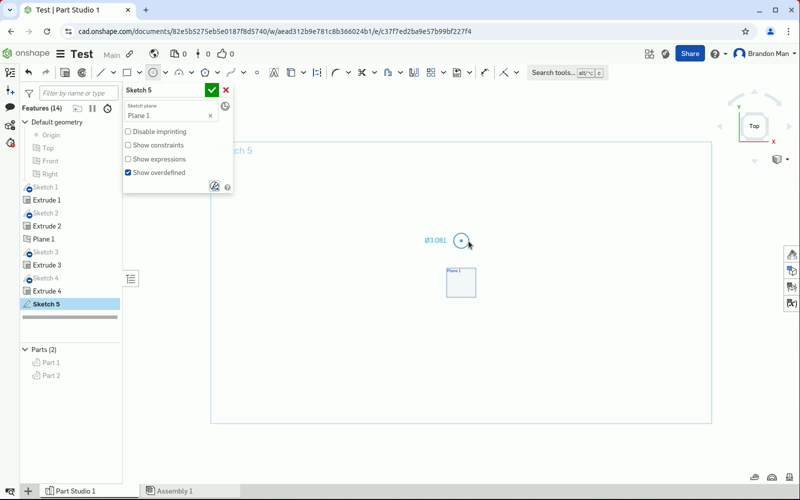
mouse_move(463, 237)
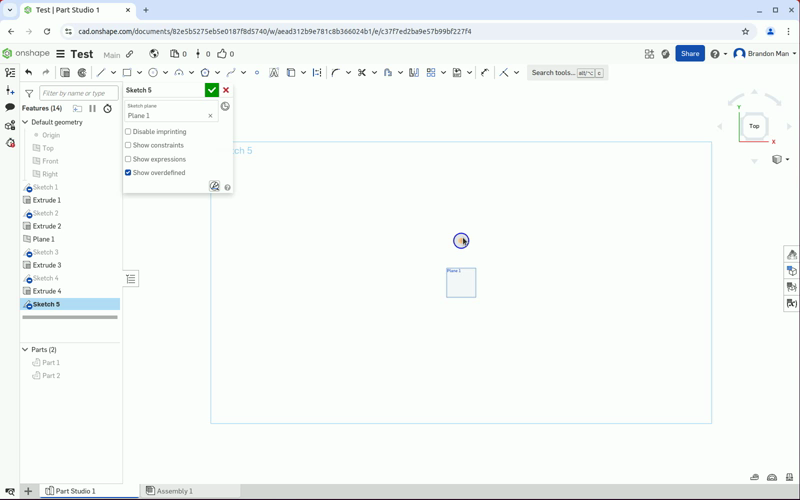
scroll(6)
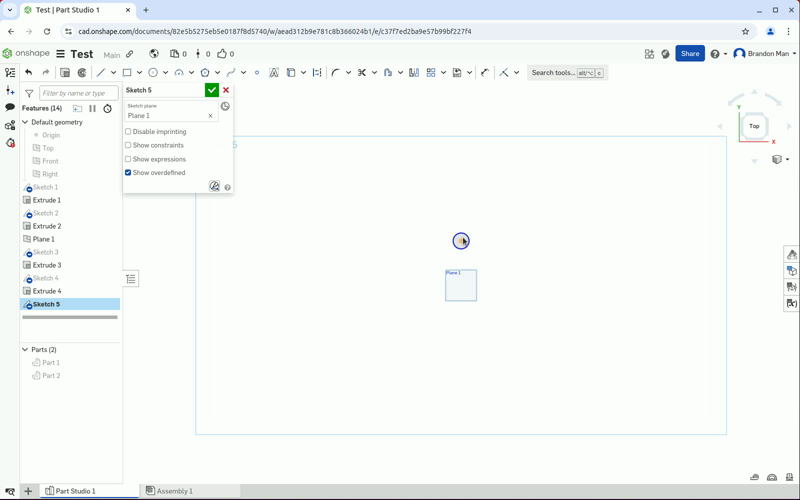
scroll(6)
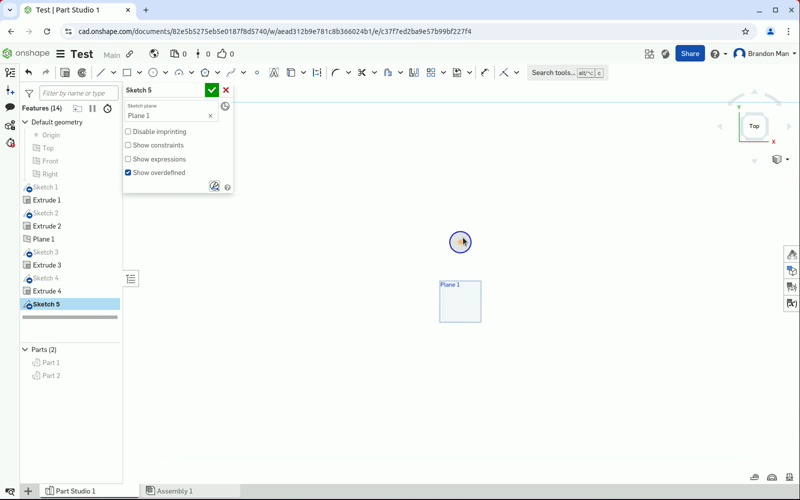
scroll(6)
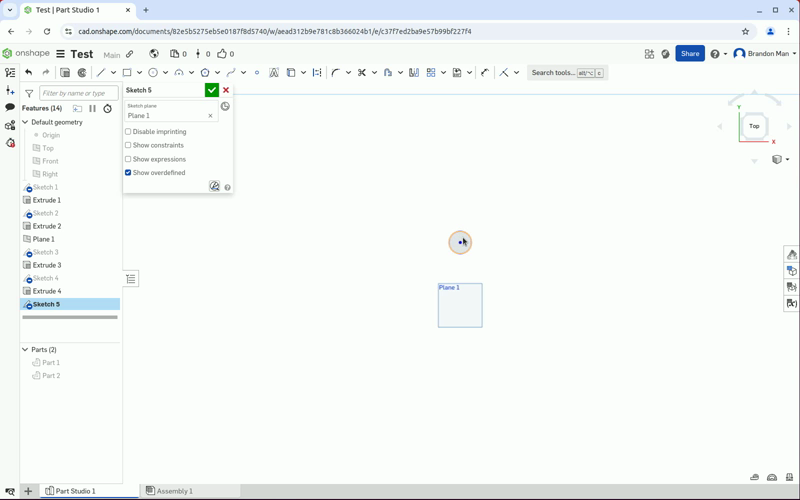
scroll(6)
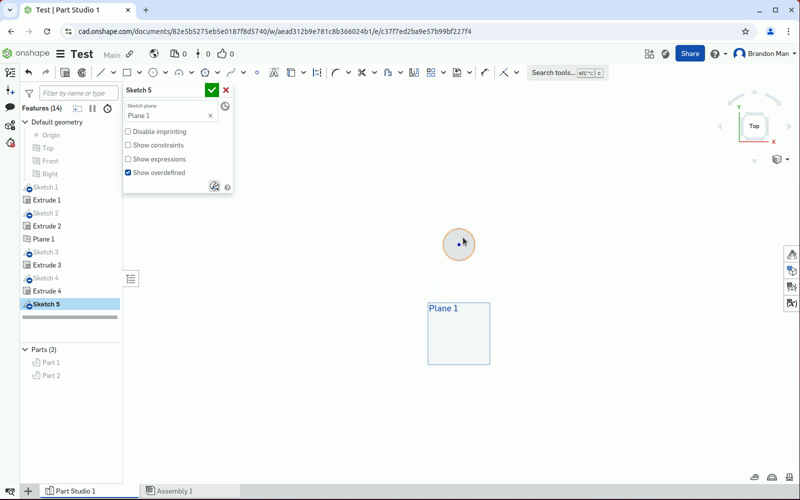
scroll(6)
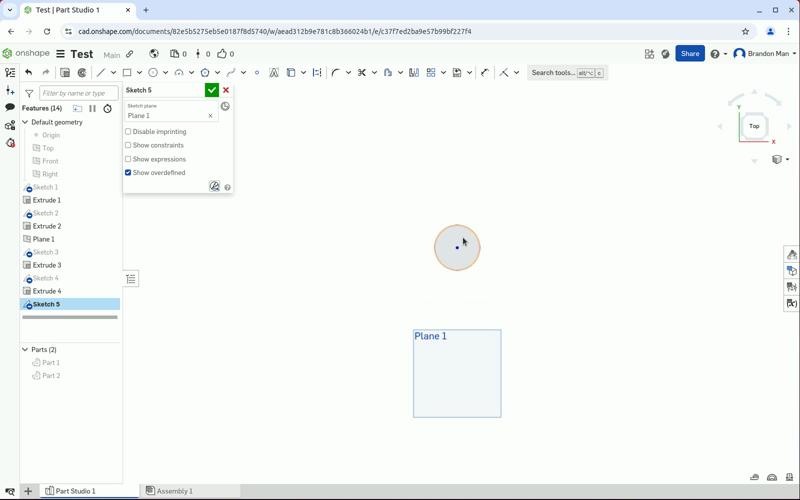
scroll(6)
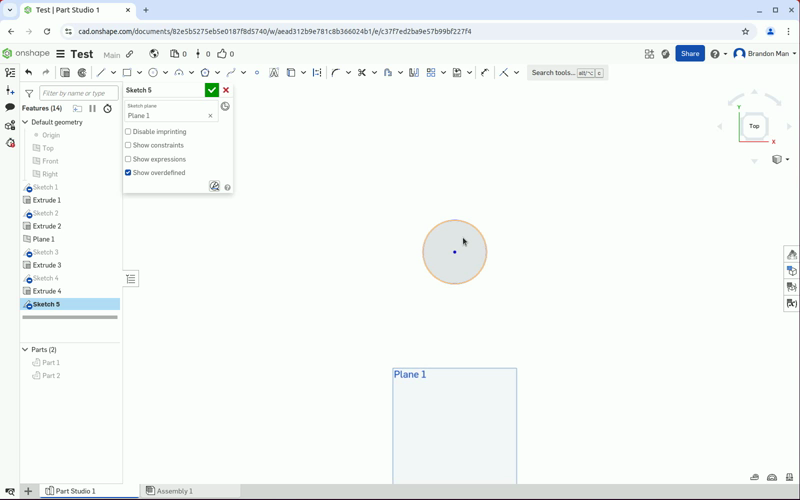
scroll(6)
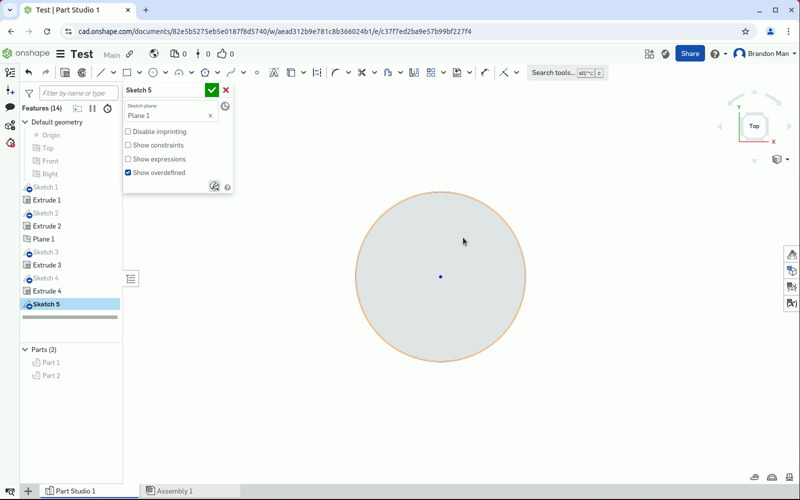
click(463, 237)
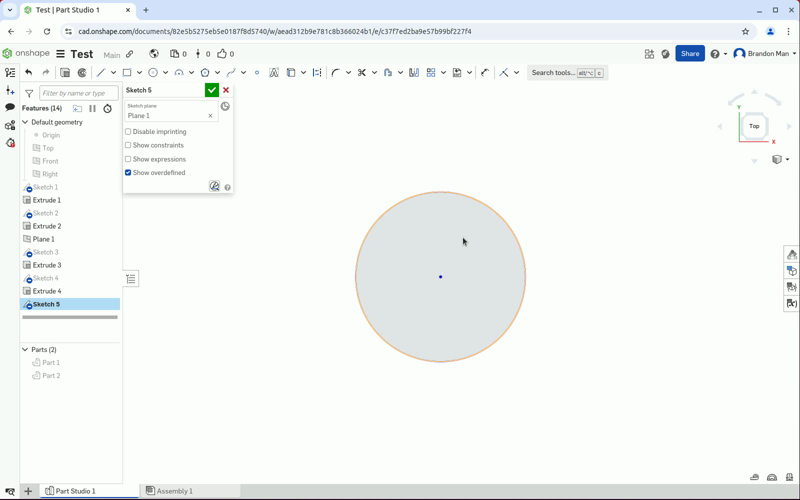
scroll(-6)
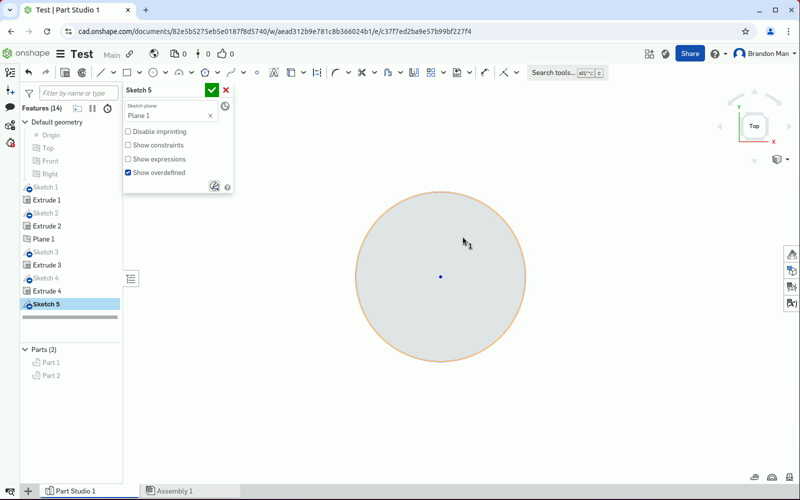
scroll(-6)
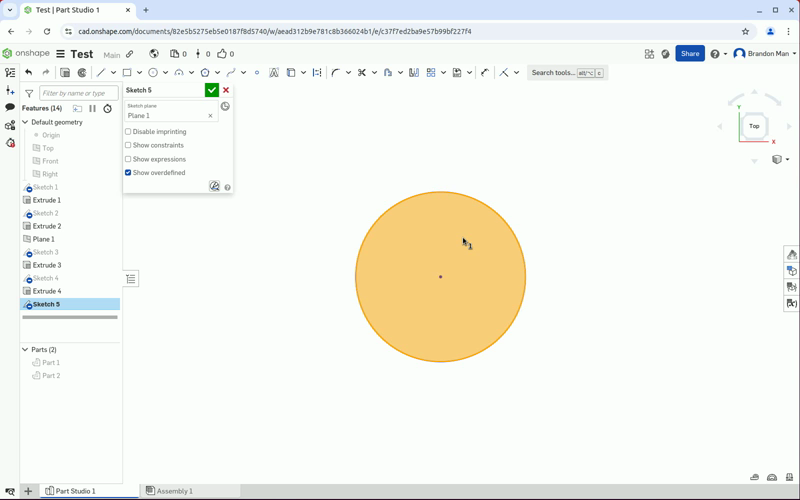
scroll(-6)
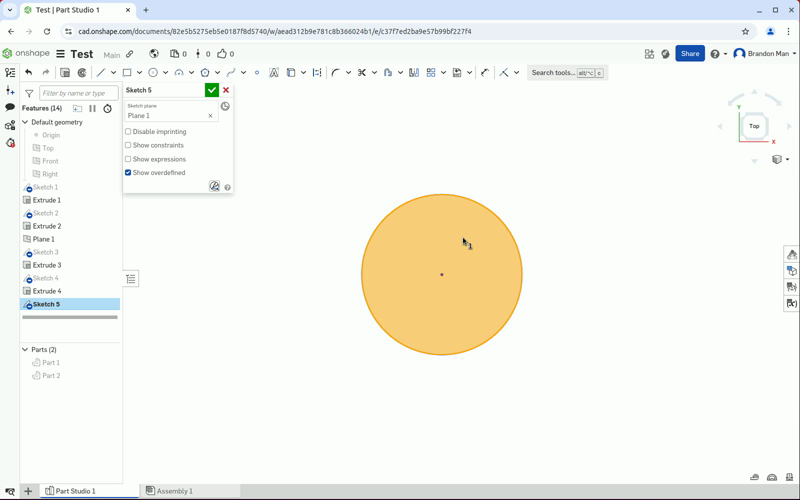
scroll(-6)
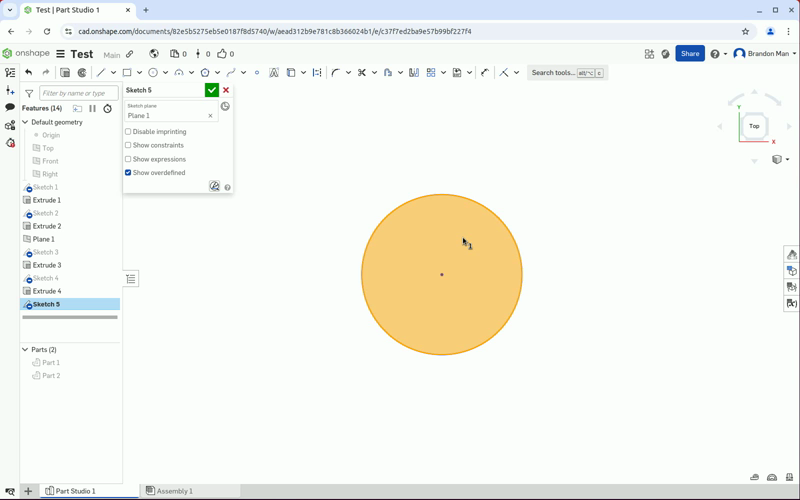
scroll(-6)
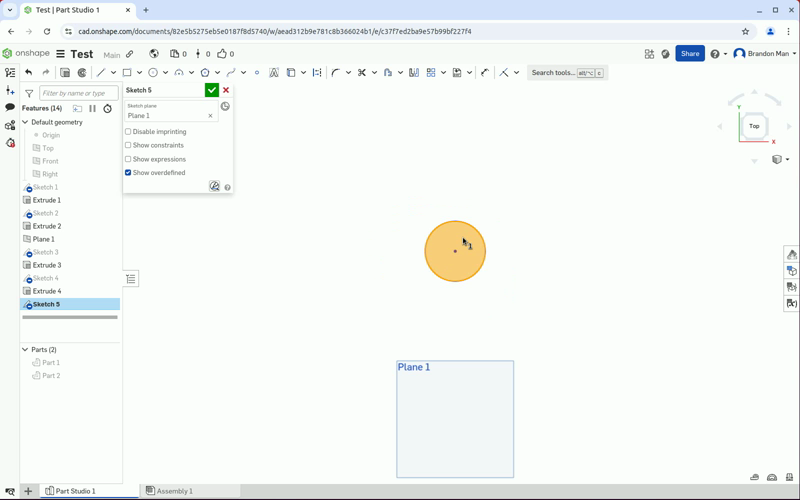
scroll(-6)
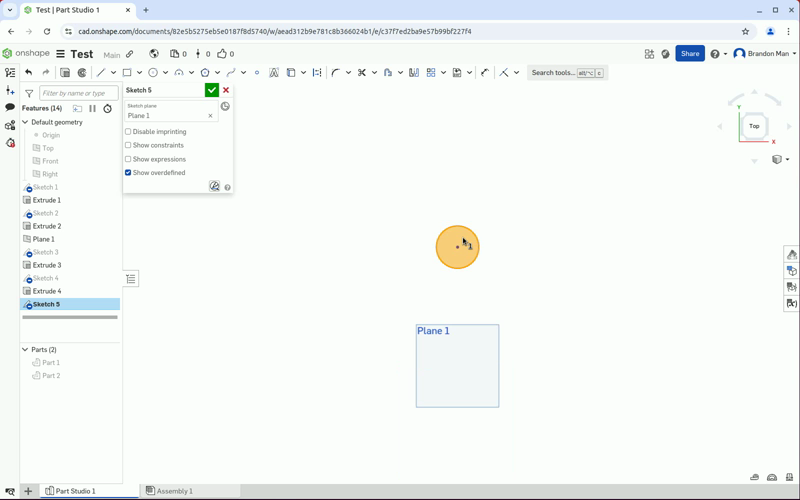
scroll(-6)
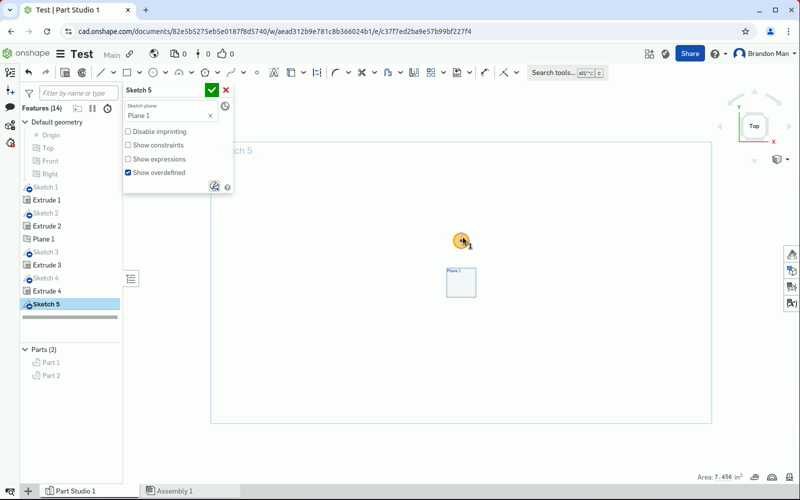
mouse_move(73, 352)
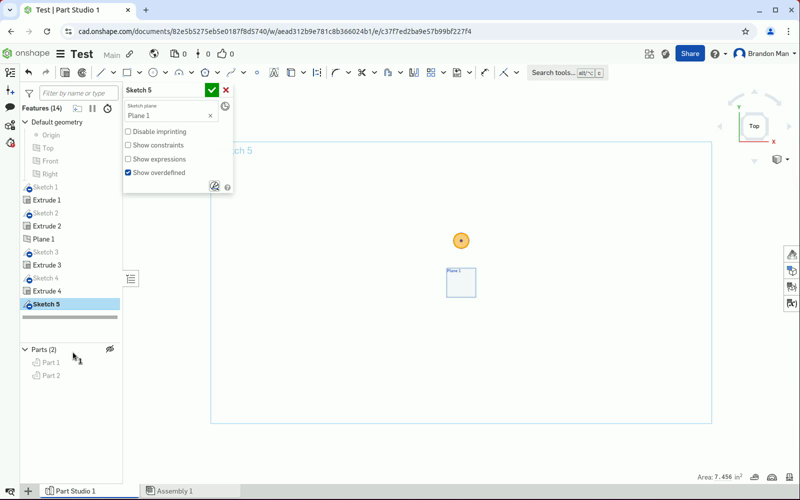
key(shift+y)
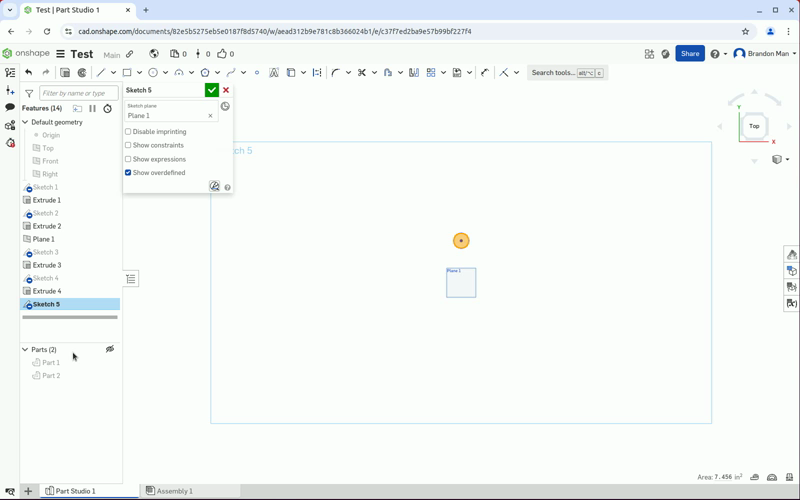
key(shift+e)
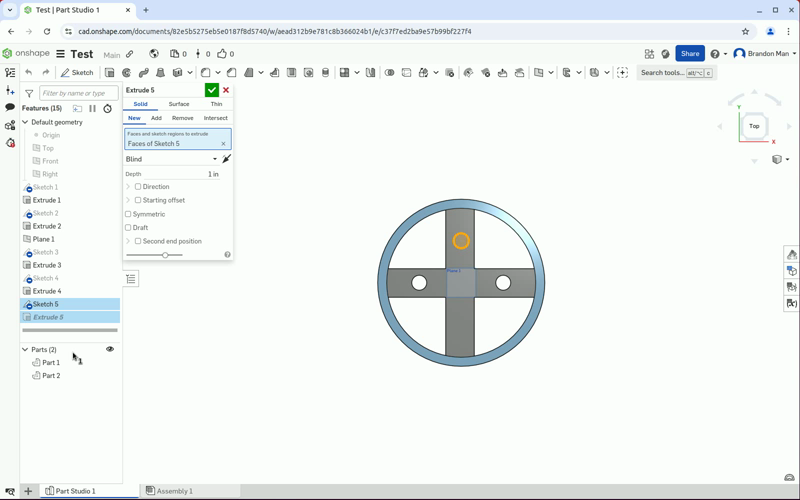
mouse_move(143, 106)
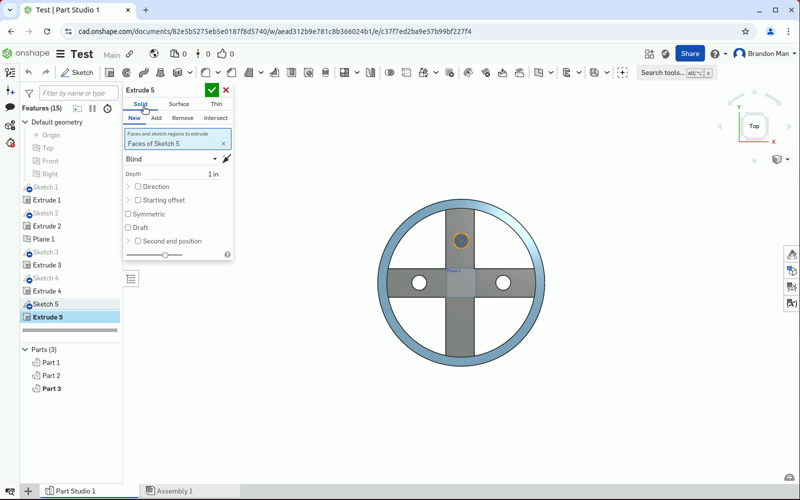
click(143, 106)
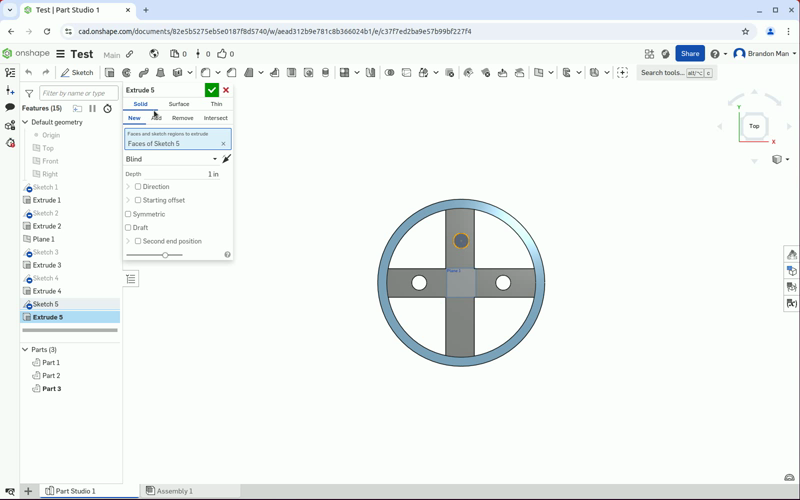
mouse_move(186, 120)
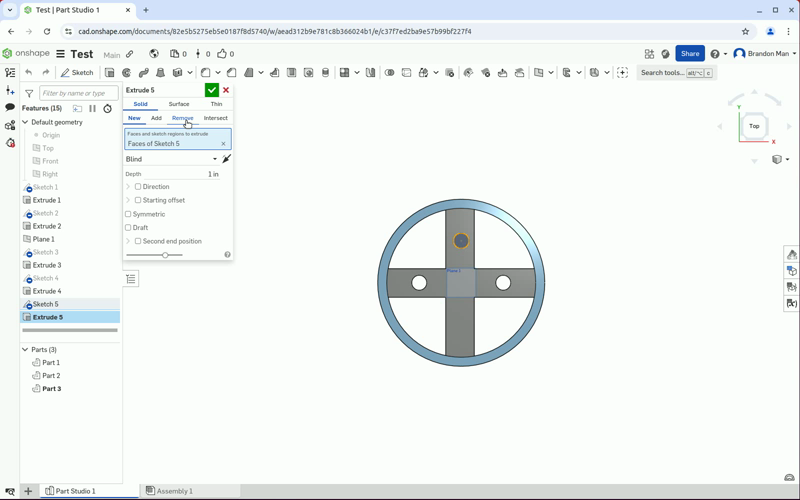
click(186, 120)
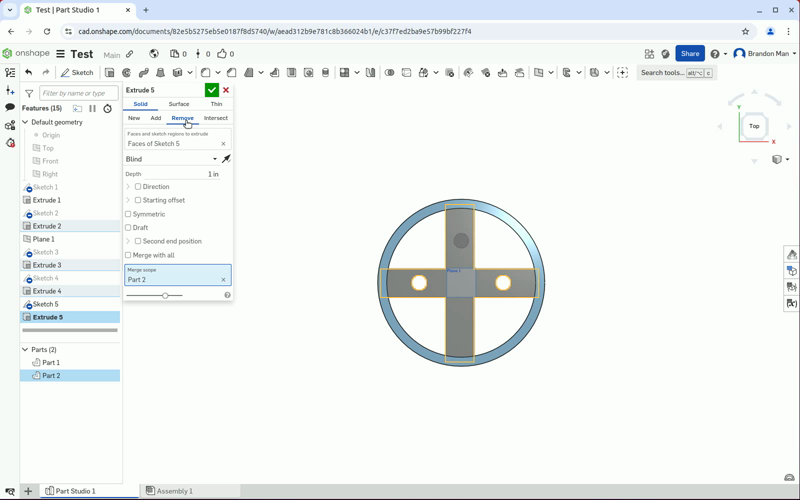
key(tab, 4)
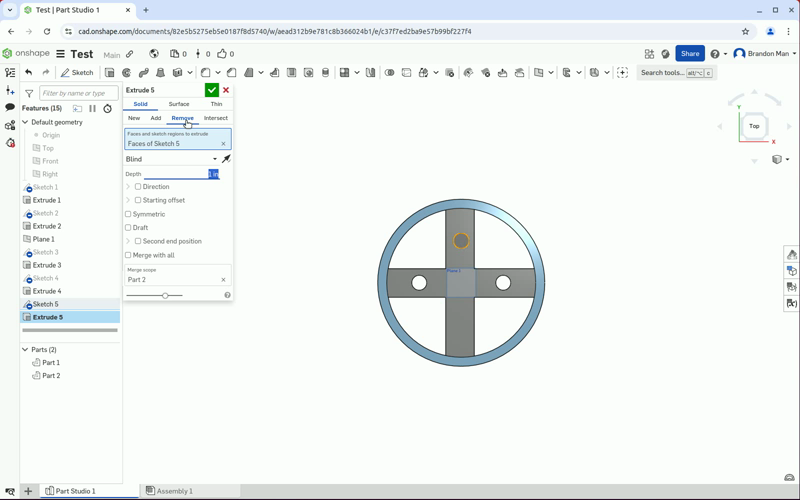
text(11.554)
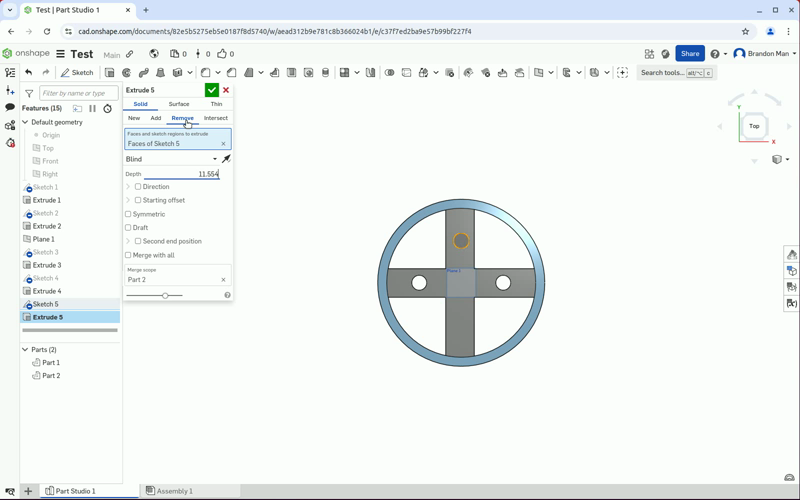
key(tab, 6)
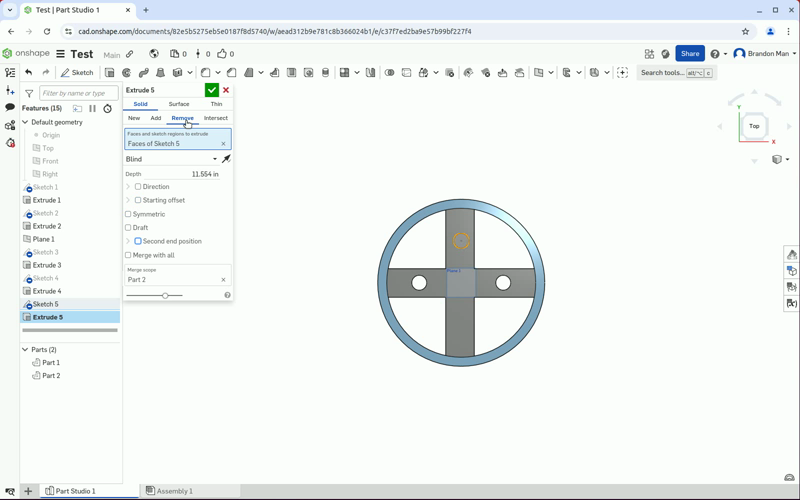
key(space)
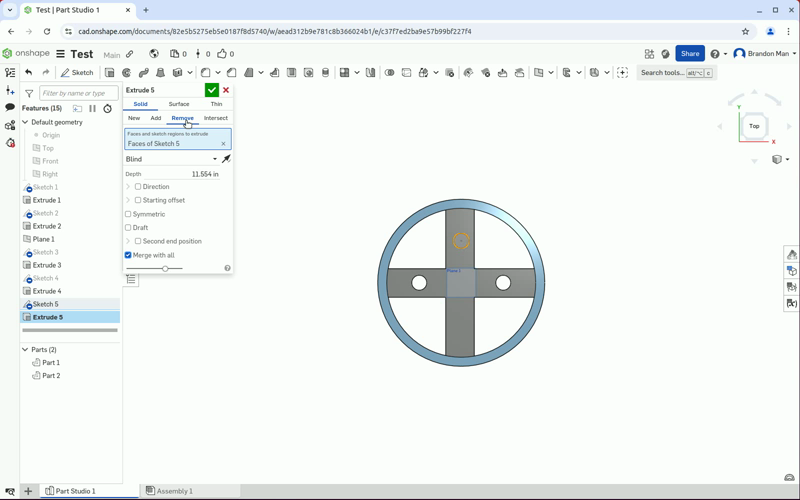
key(enter)
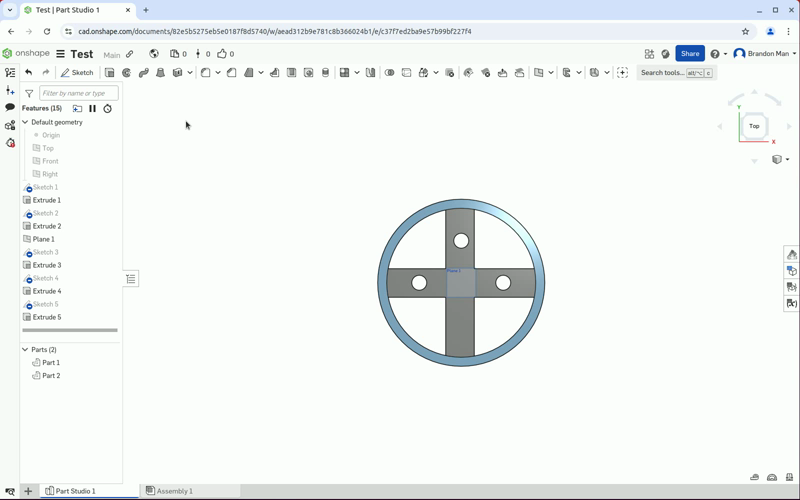
key(shift+h)
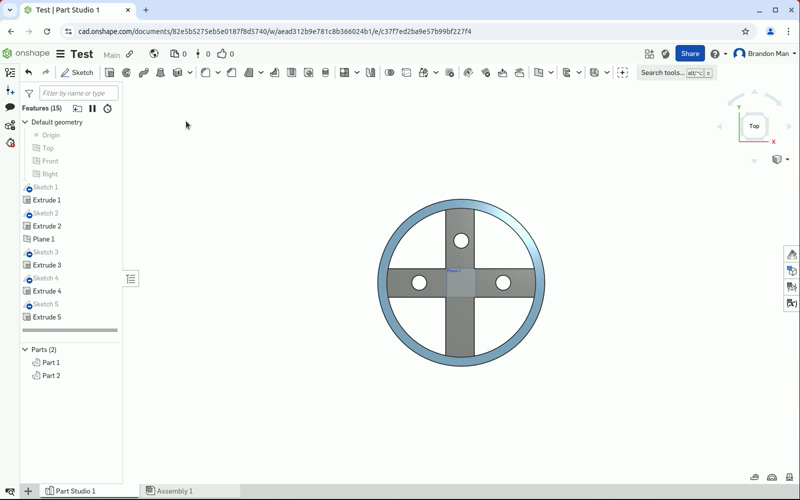
key(shift+h)
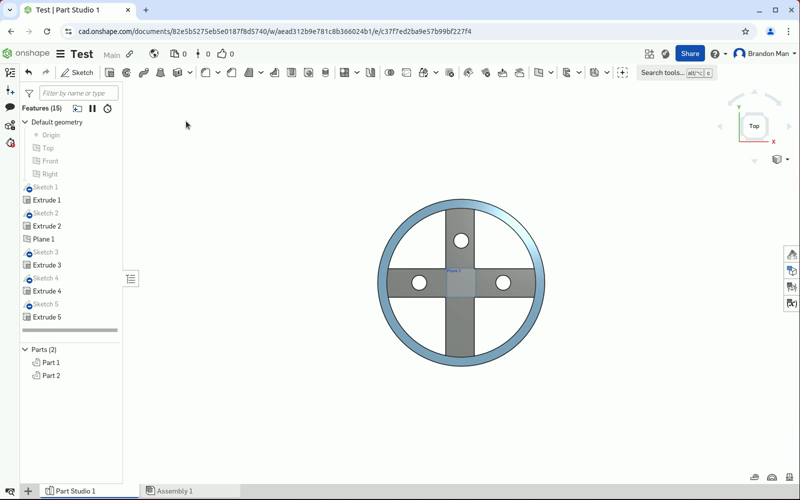
mouse_move(73, 189)
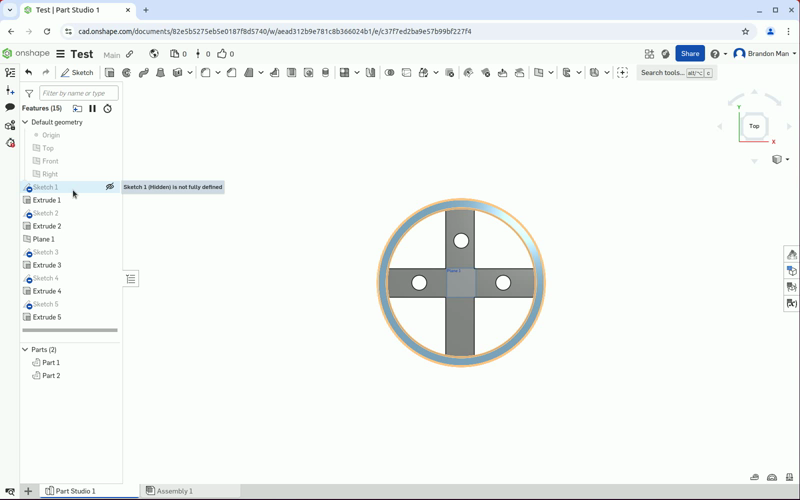
click(73, 189)
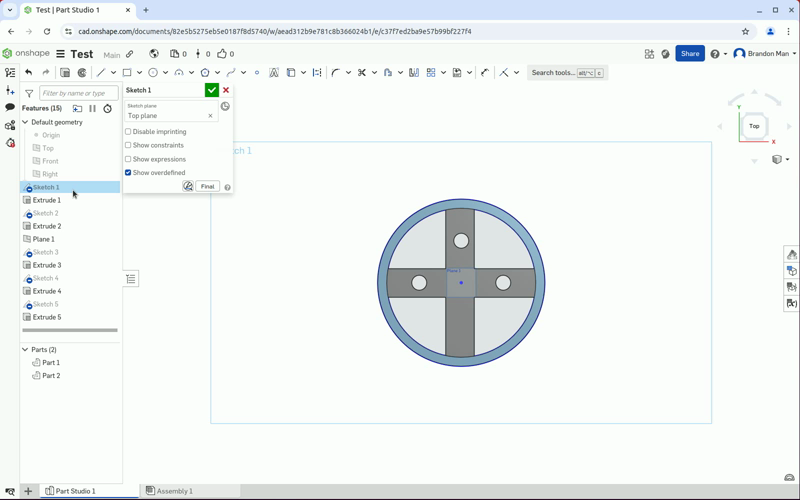
mouse_move(229, 92)
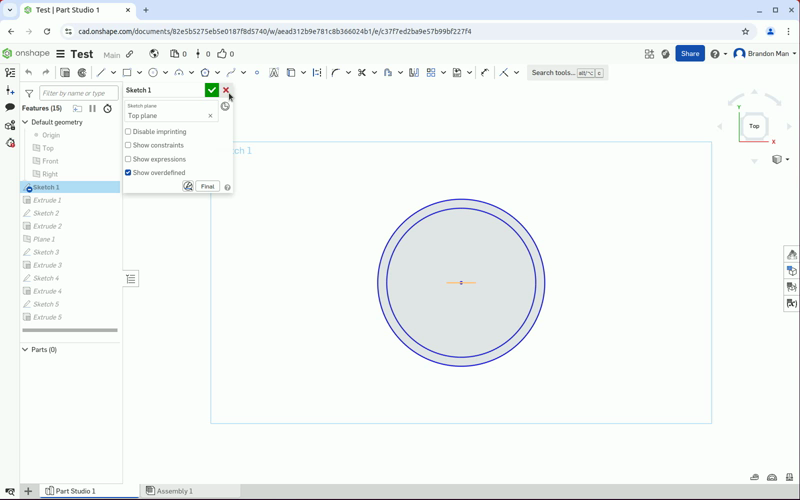
click(229, 92)
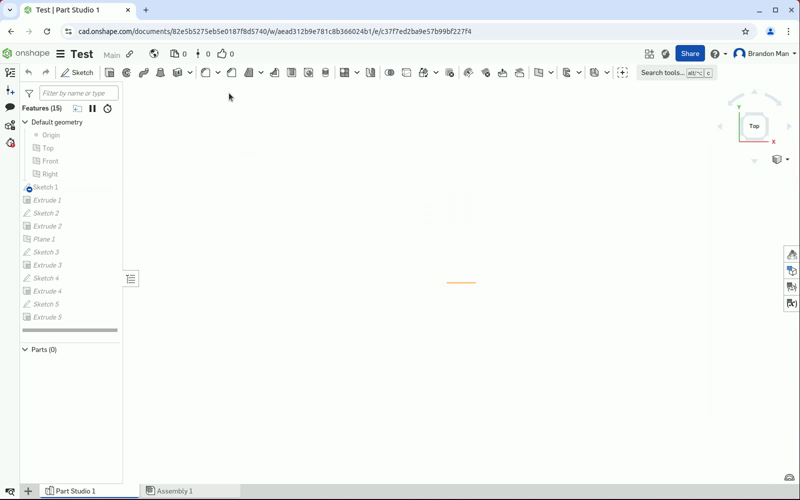
key(shift+s)
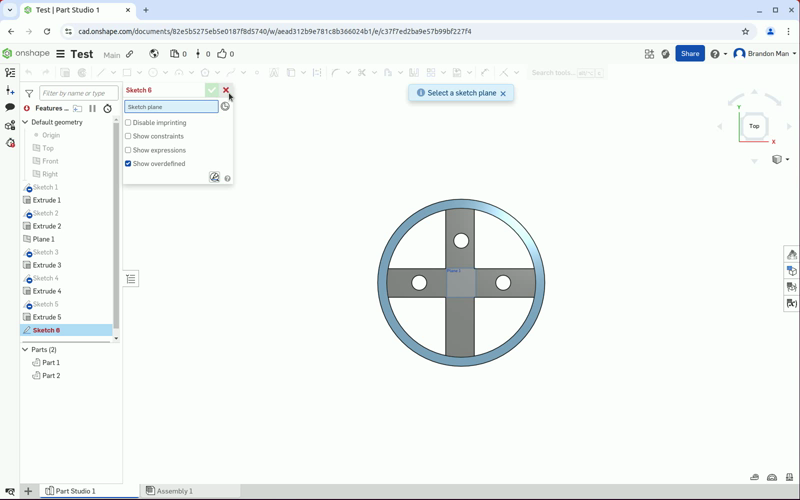
mouse_move(69, 241)
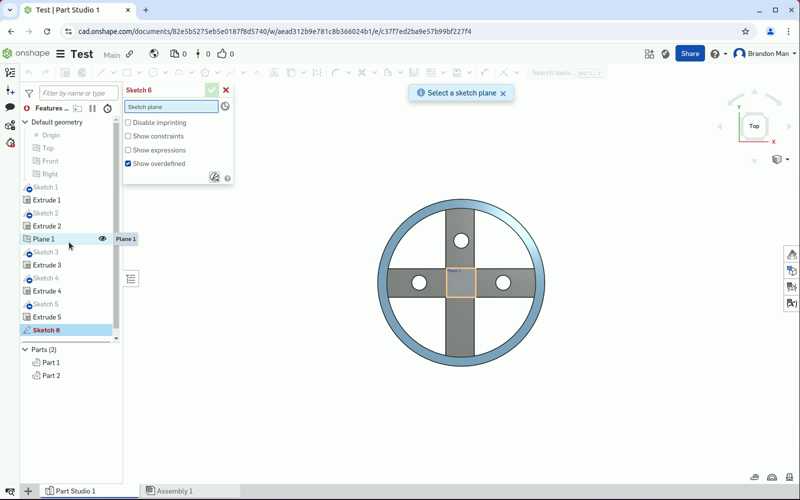
click(69, 241)
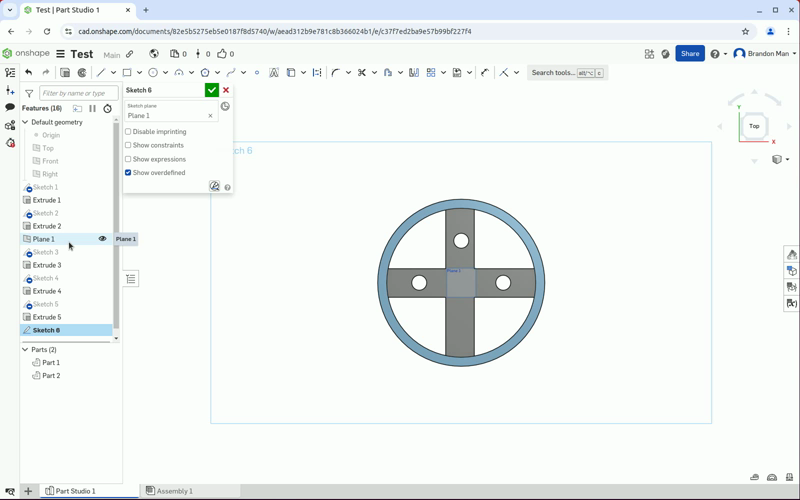
mouse_move(73, 352)
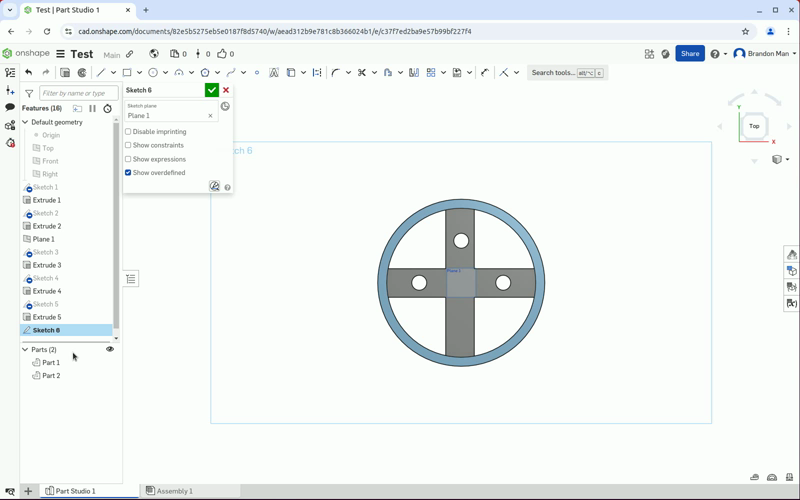
key(y)
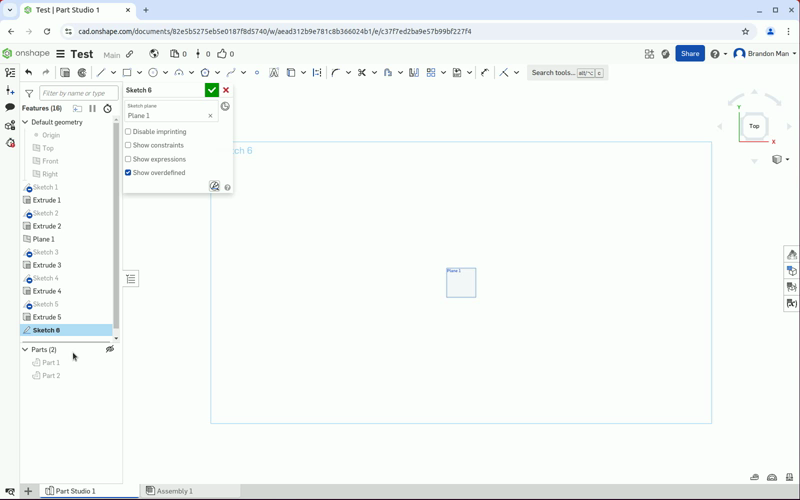
key(c)
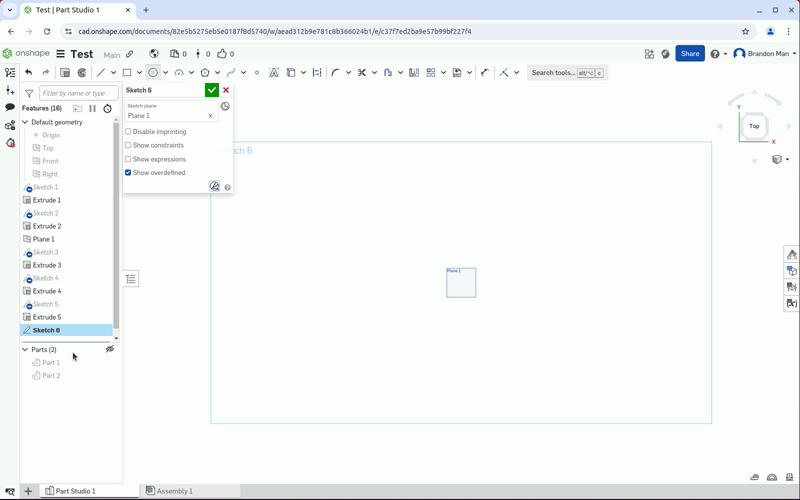
key_down(shift)
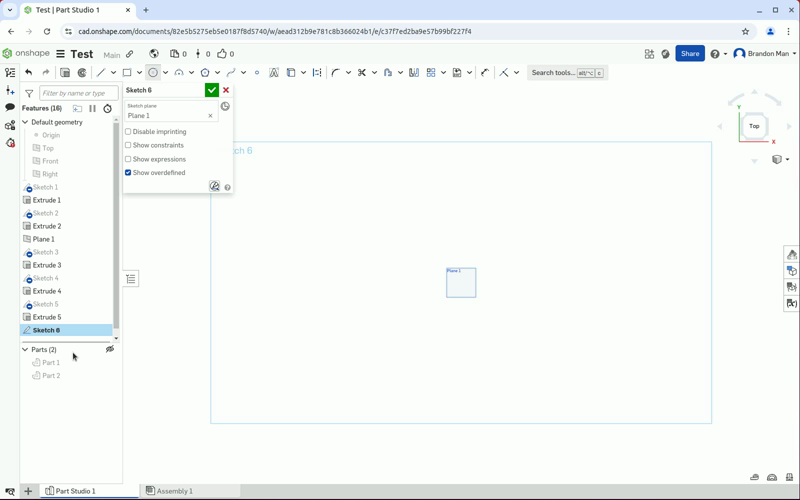
mouse_move(461, 325)
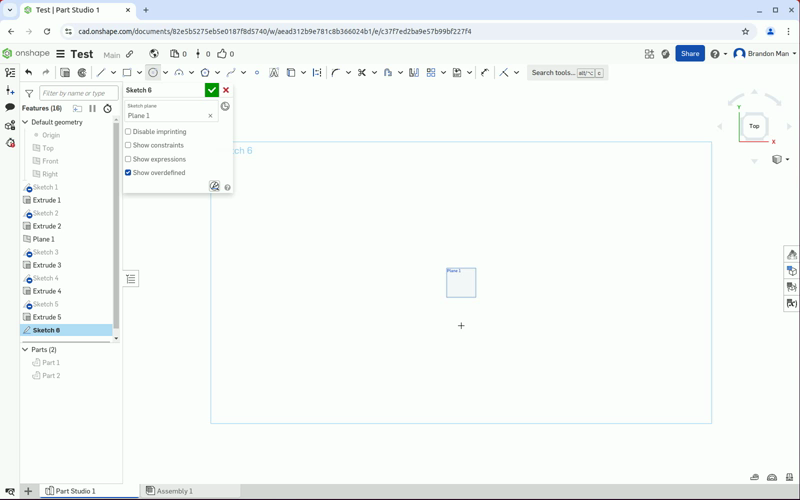
click(461, 325)
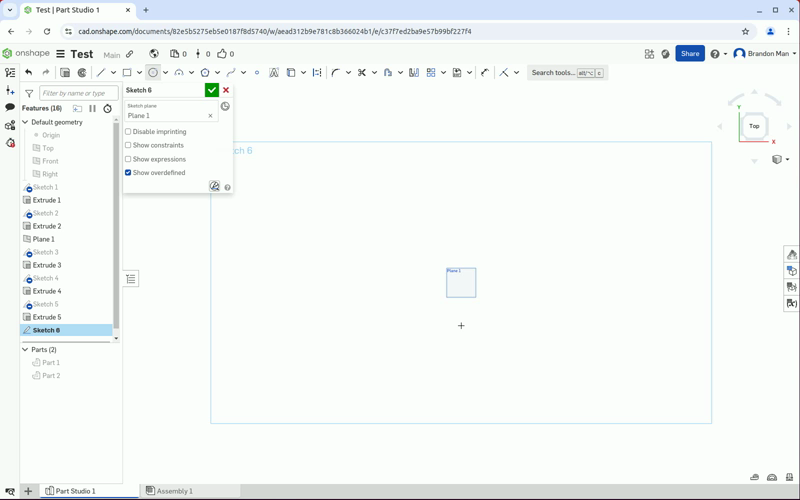
key_up(shift)
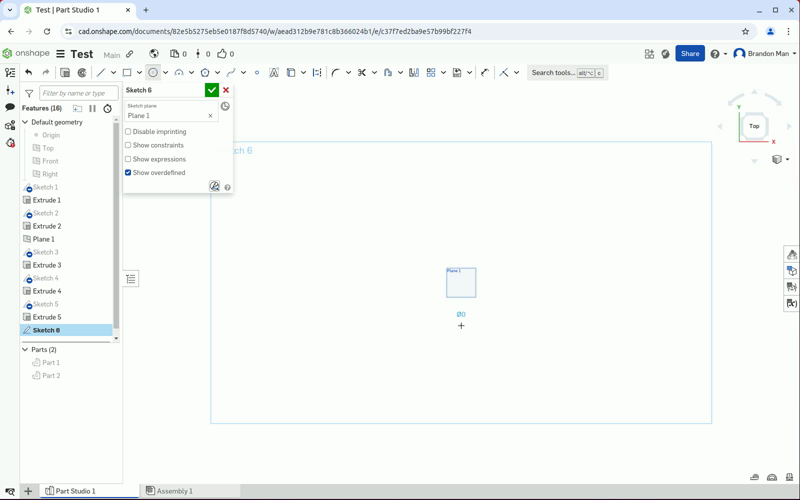
mouse_move(468, 325)
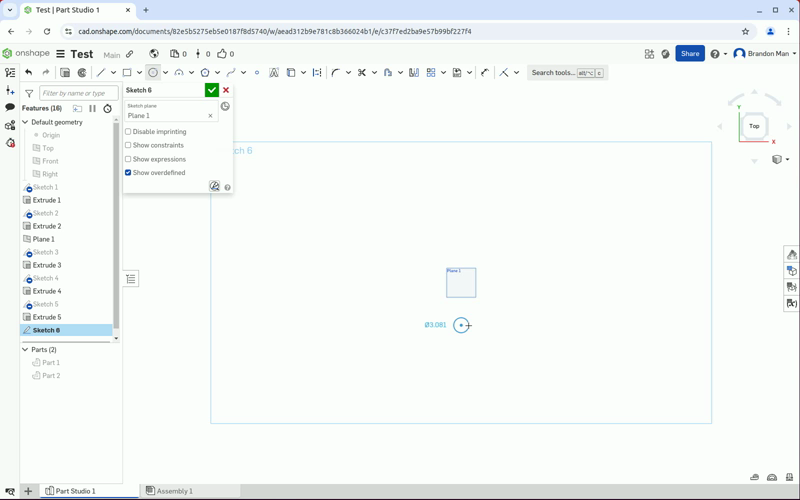
click(468, 325)
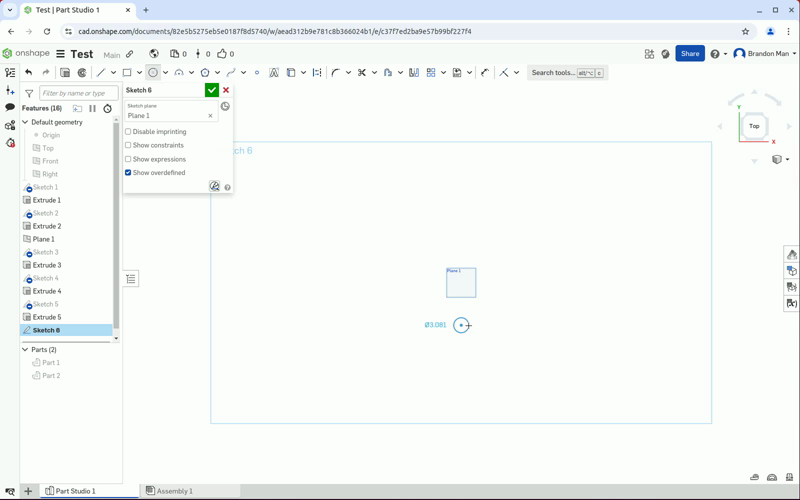
key(esc)
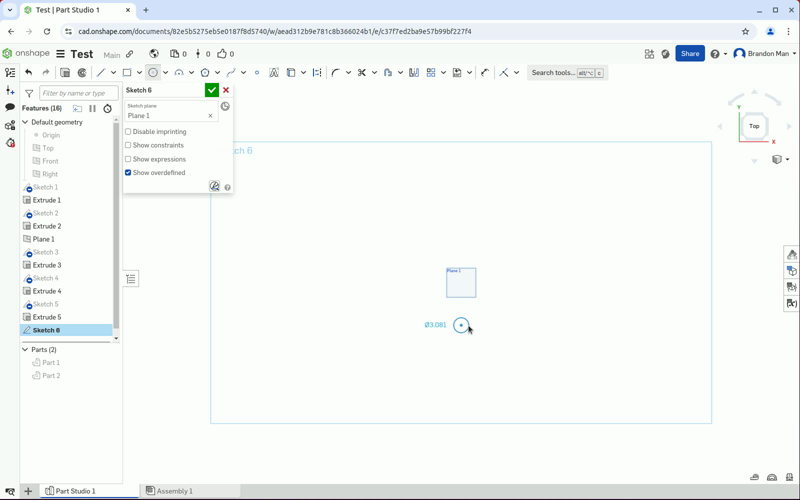
mouse_move(465, 323)
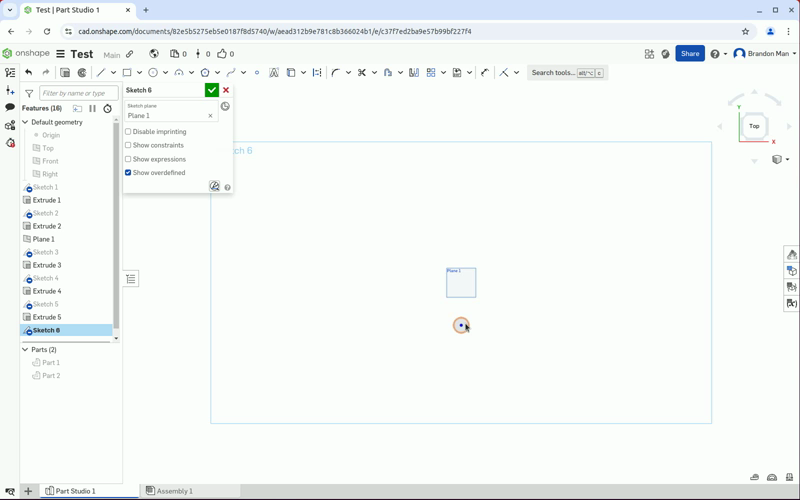
scroll(6)
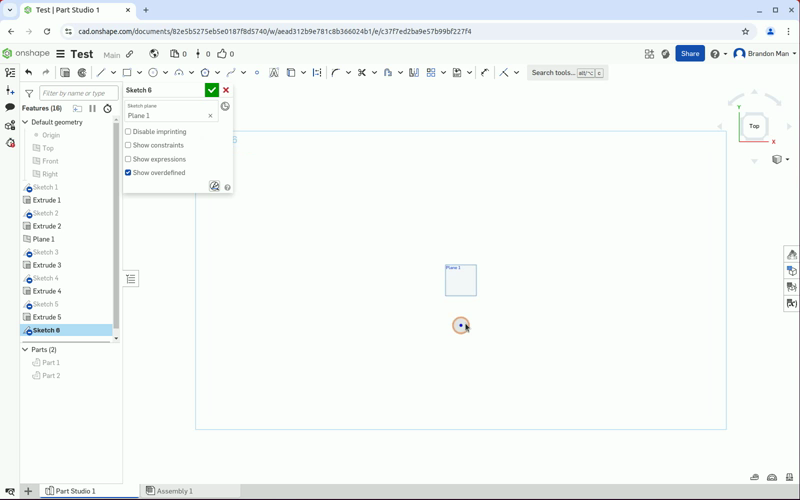
scroll(6)
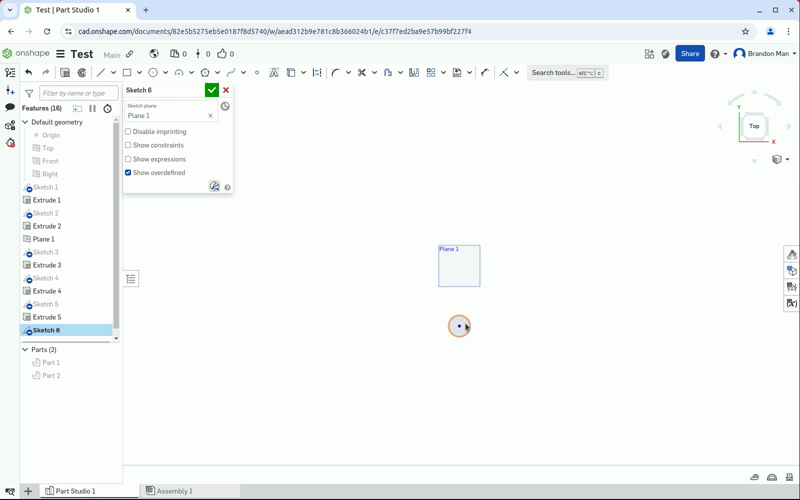
scroll(6)
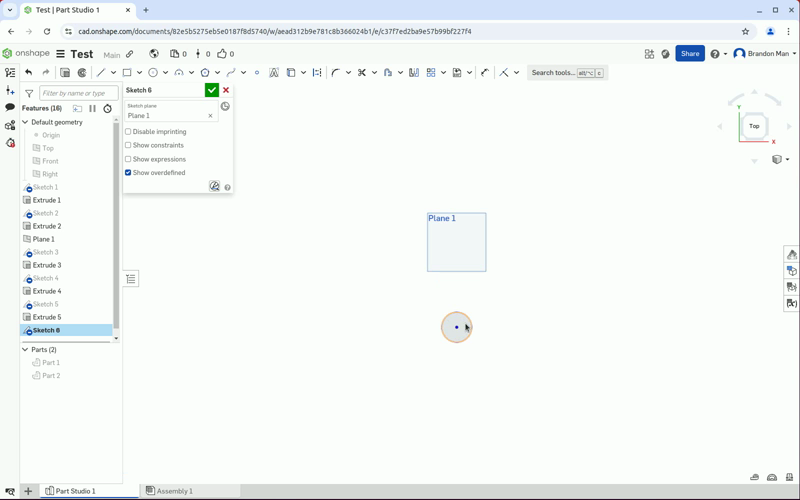
scroll(6)
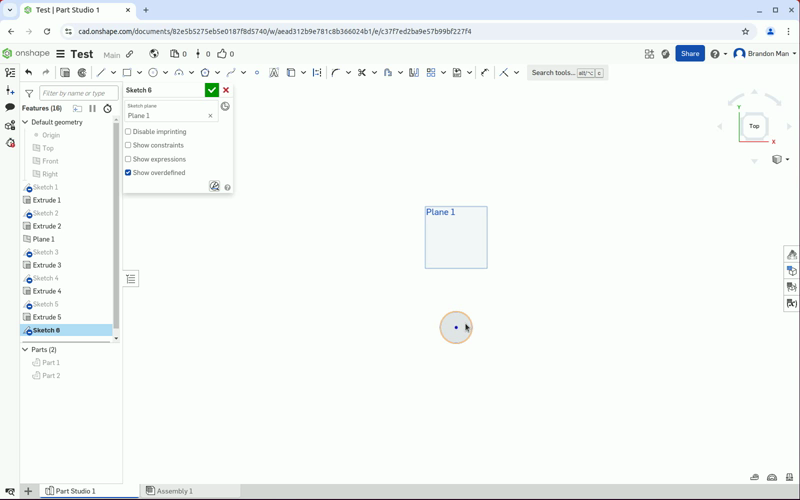
scroll(6)
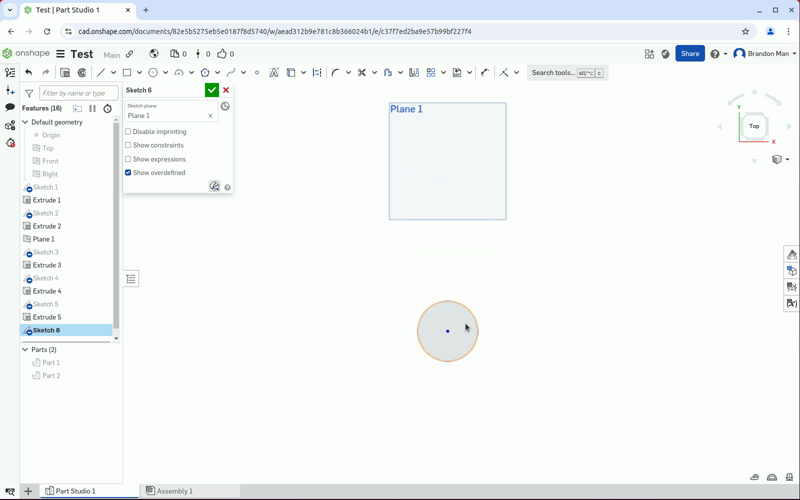
scroll(6)
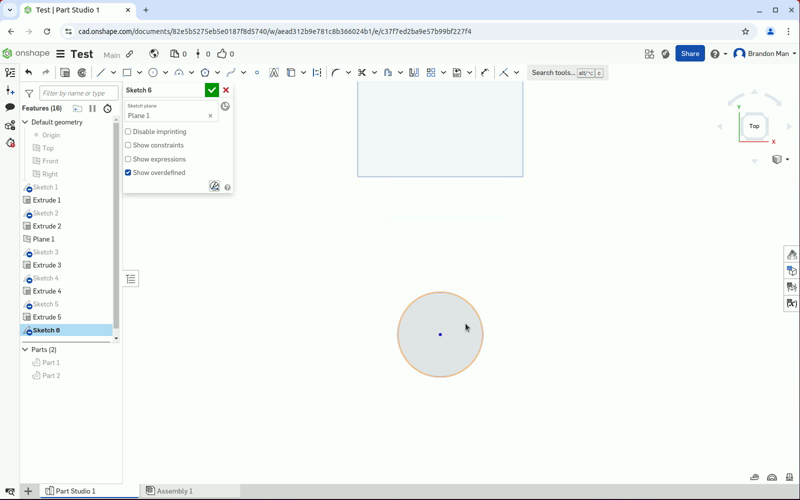
scroll(6)
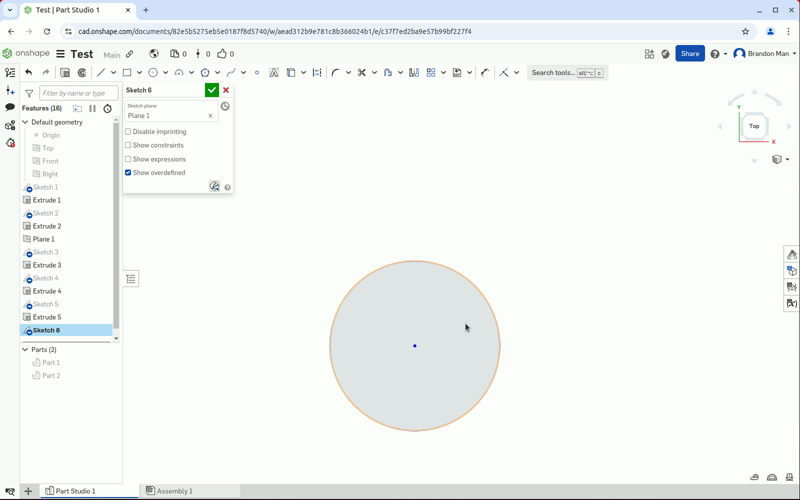
click(465, 323)
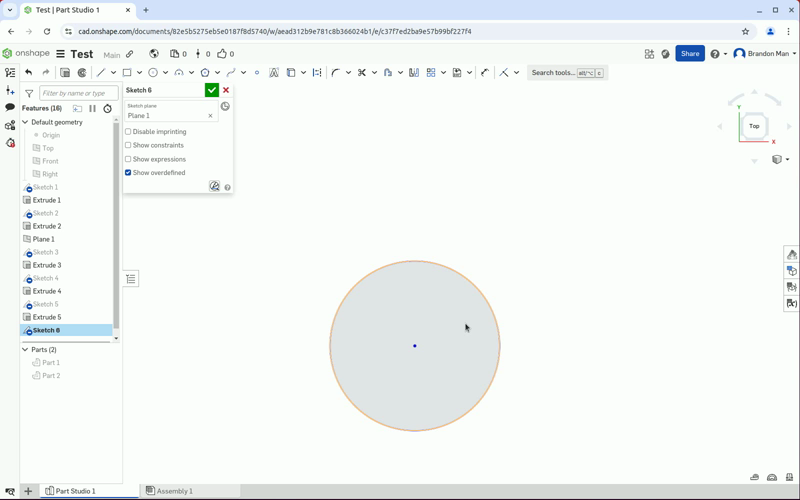
scroll(-6)
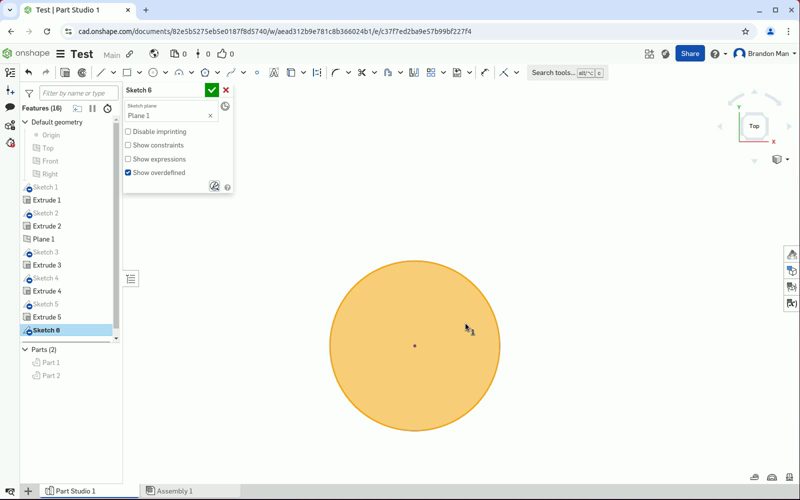
scroll(-6)
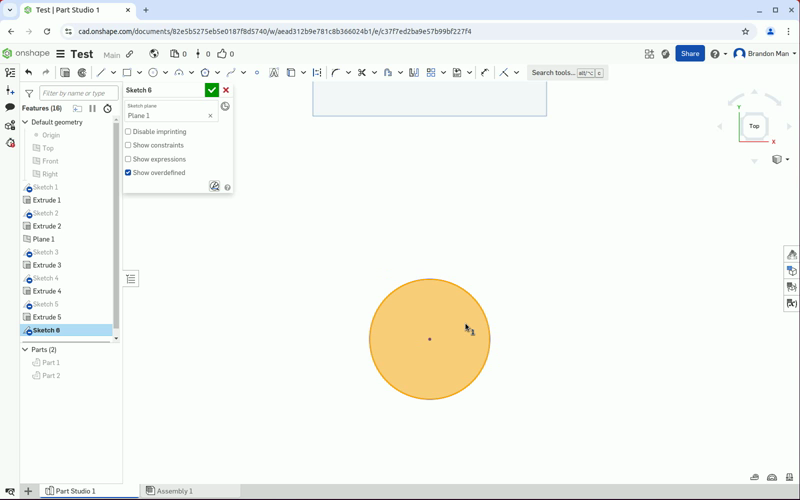
scroll(-6)
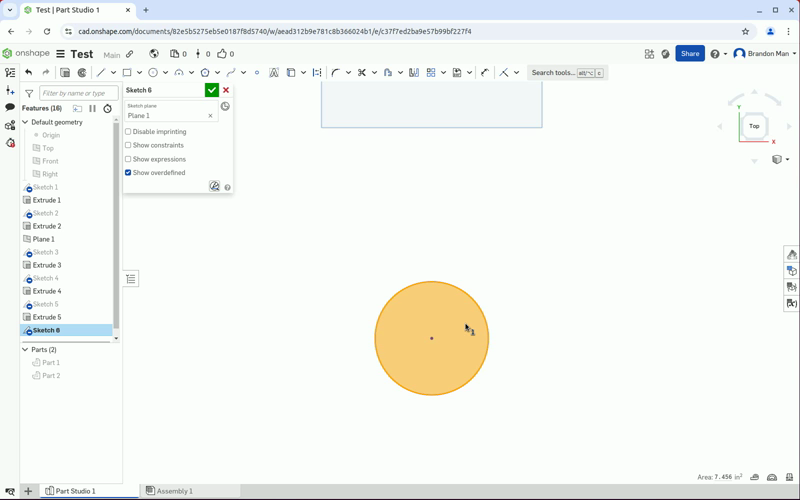
scroll(-6)
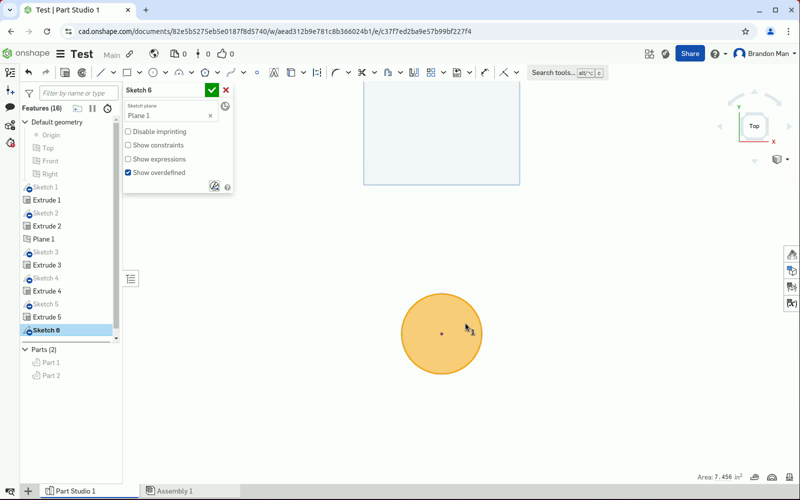
scroll(-6)
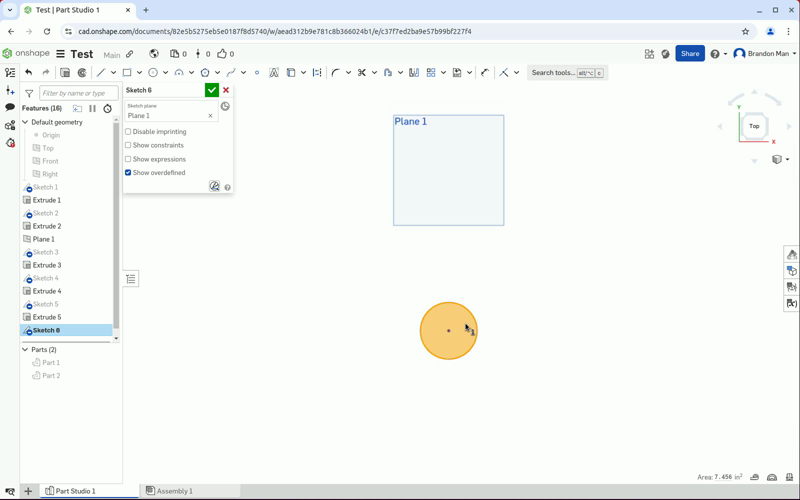
scroll(-6)
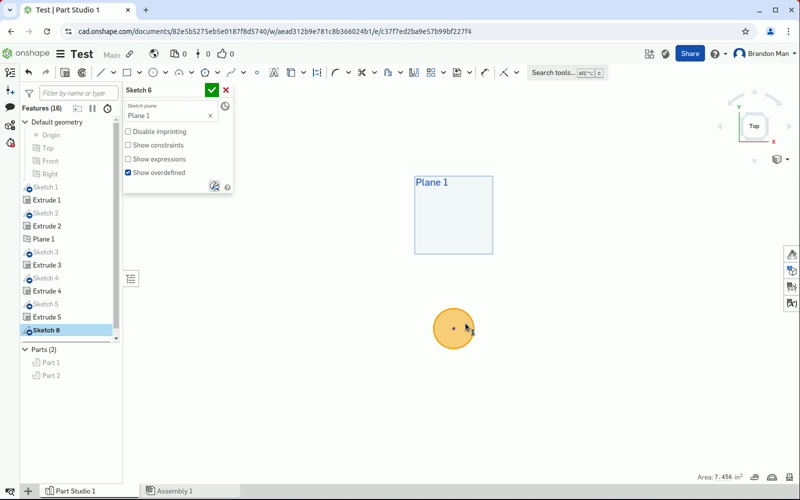
scroll(-6)
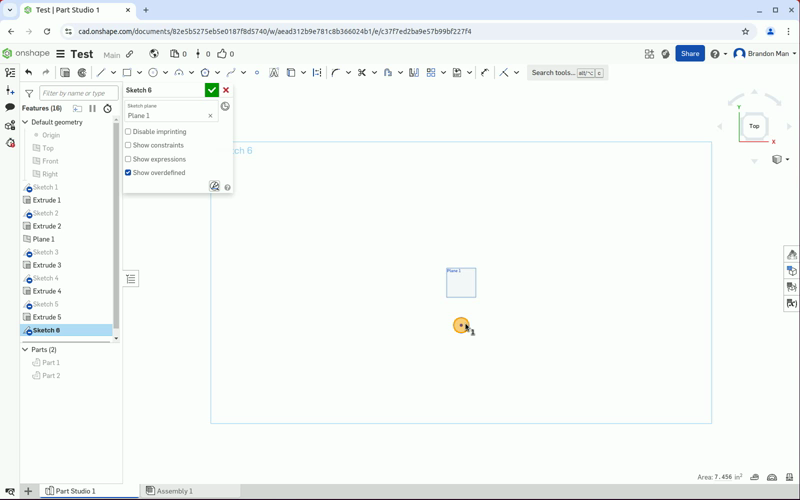
mouse_move(73, 352)
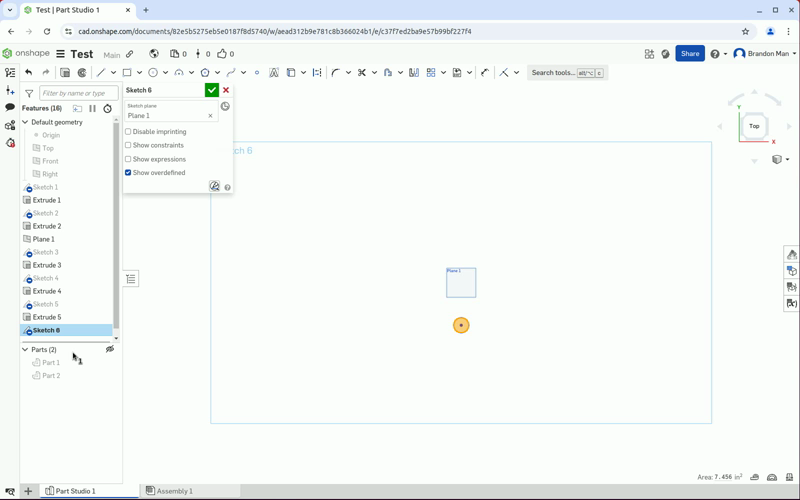
key(shift+y)
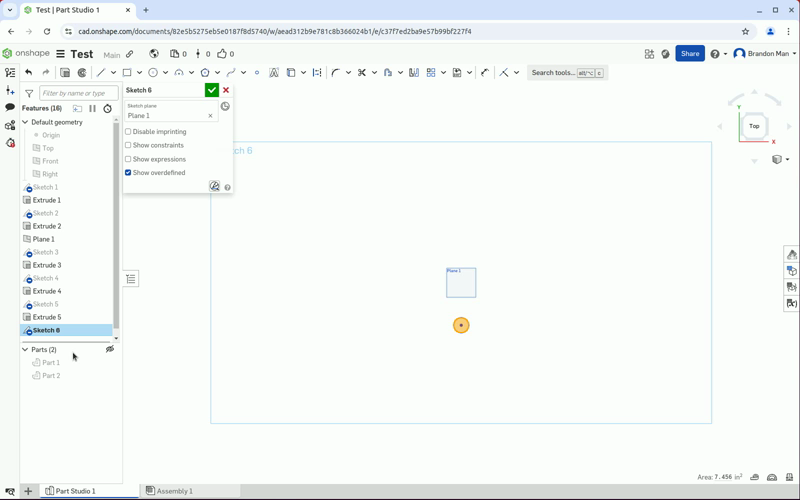
key(shift+e)
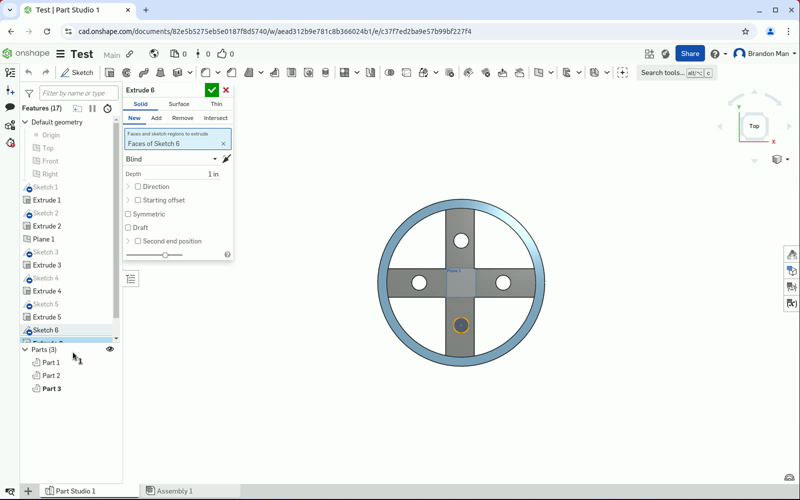
mouse_move(143, 106)
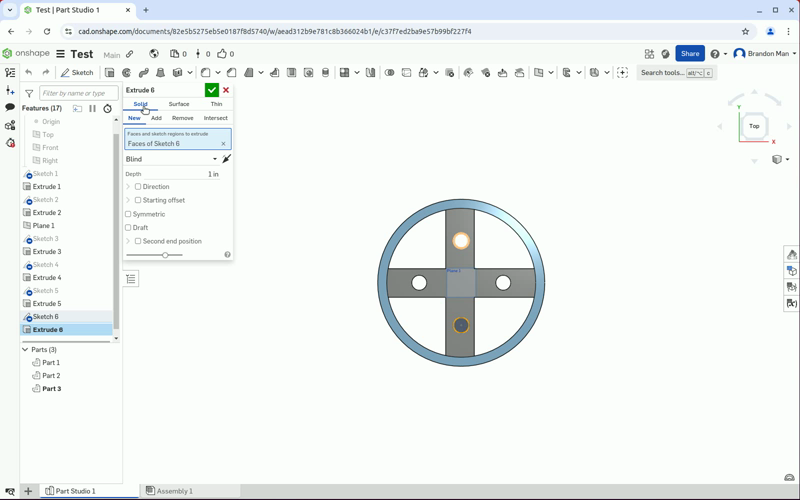
click(143, 106)
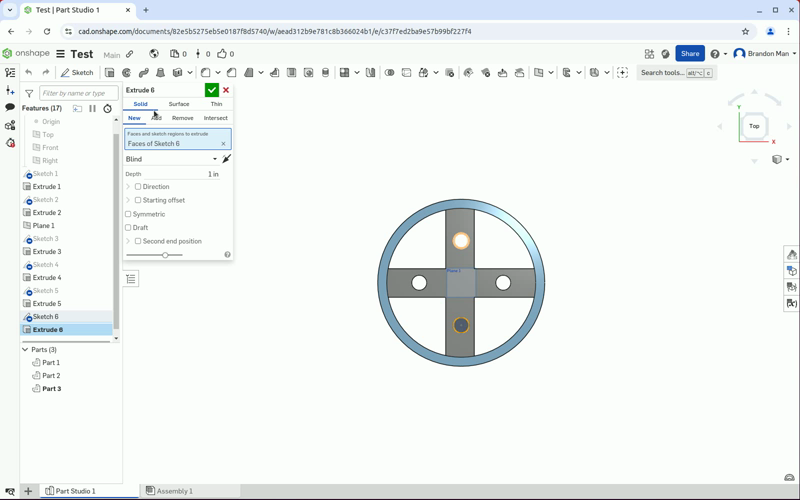
mouse_move(186, 120)
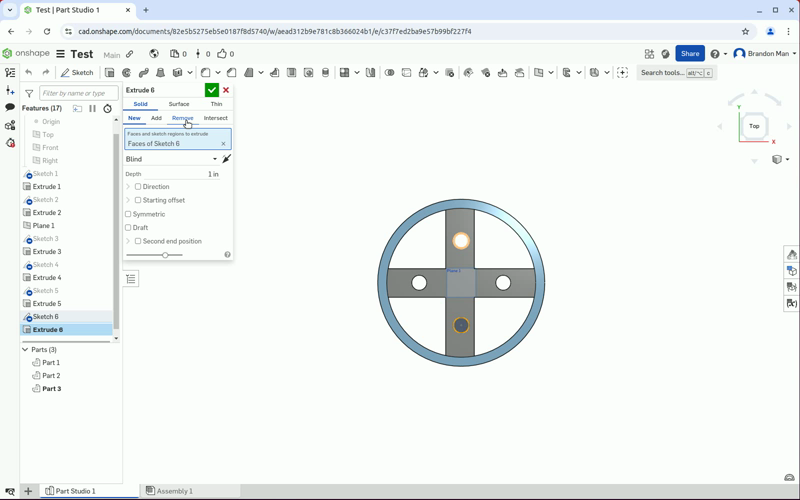
click(186, 120)
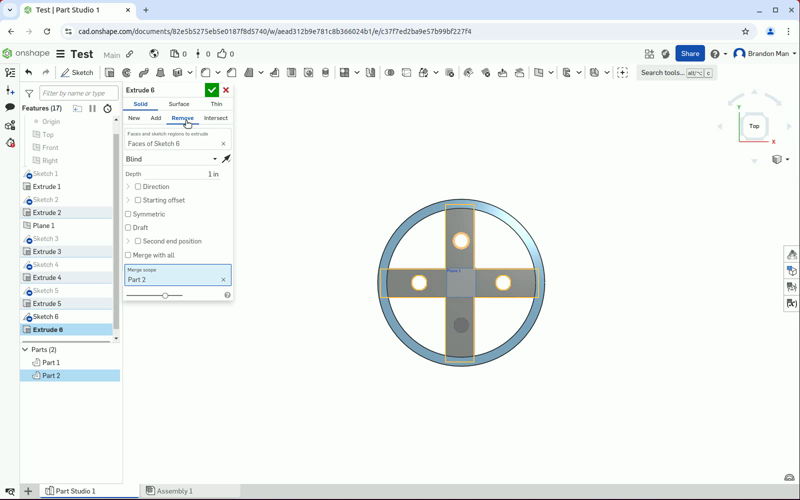
key(tab, 4)
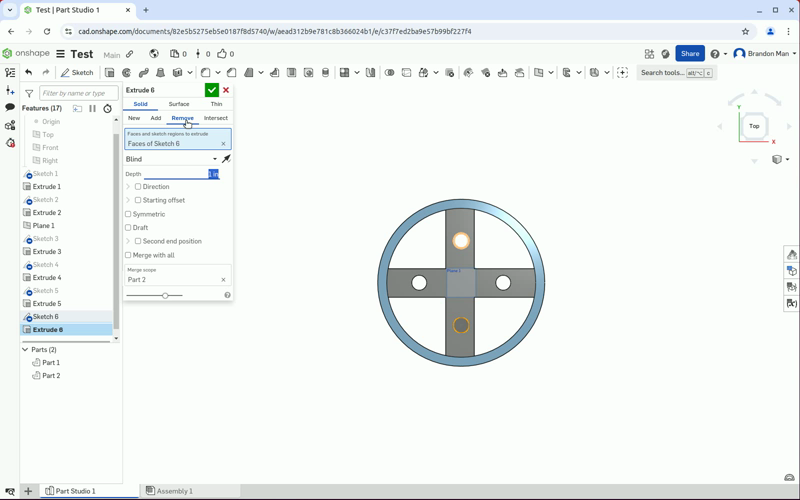
text(11.554)
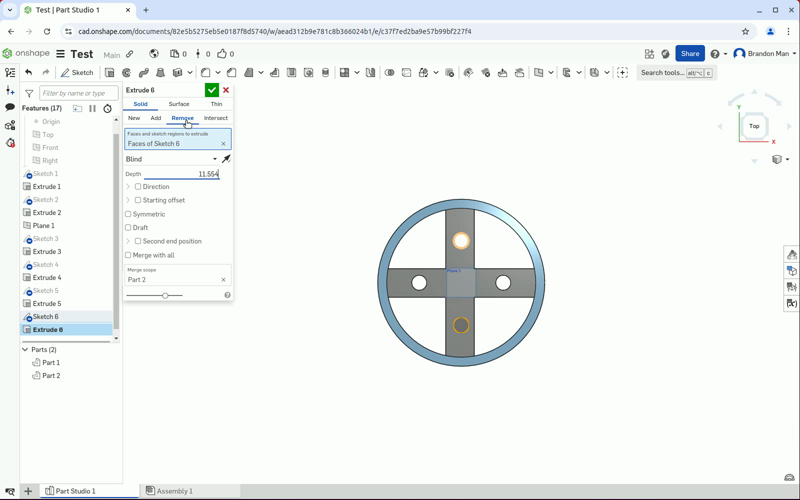
key(tab, 6)
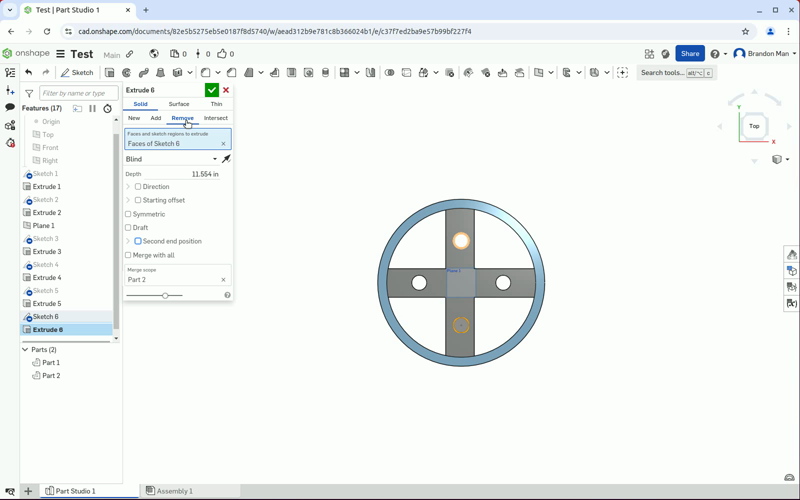
key(space)
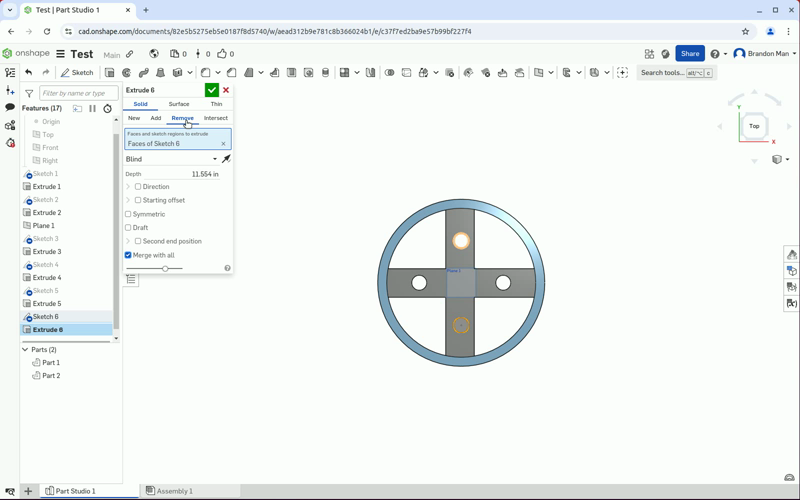
key(enter)
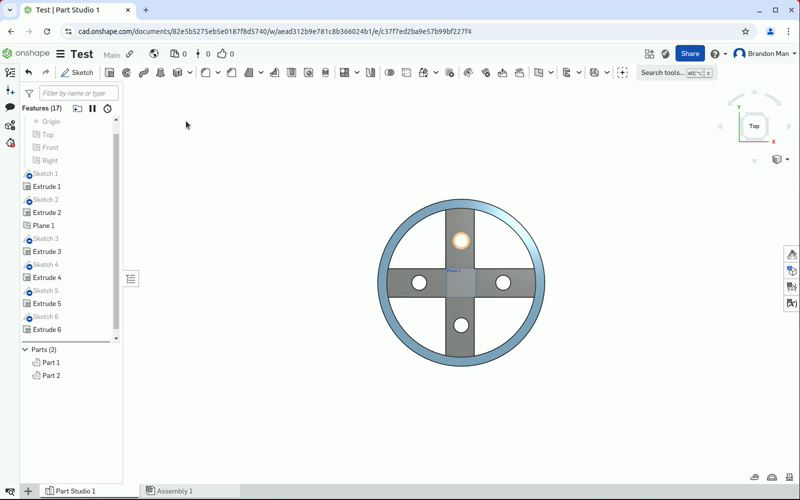
key(shift+h)
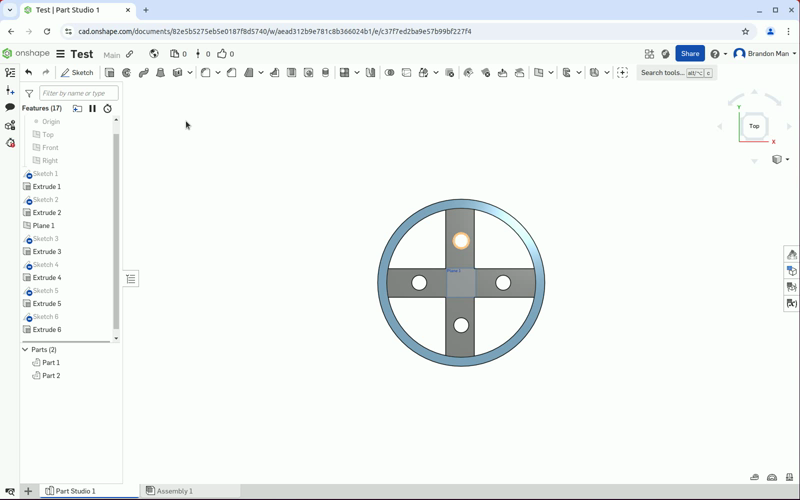
key(shift+h)
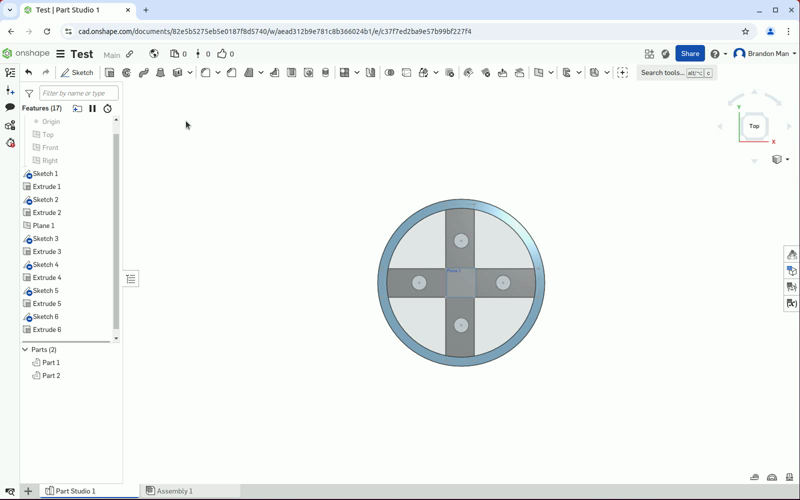
key(shift+7)
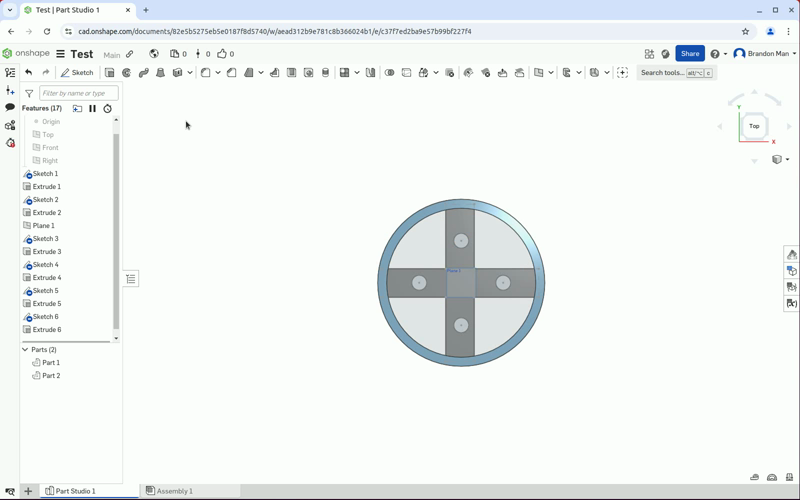
key(up, 3)
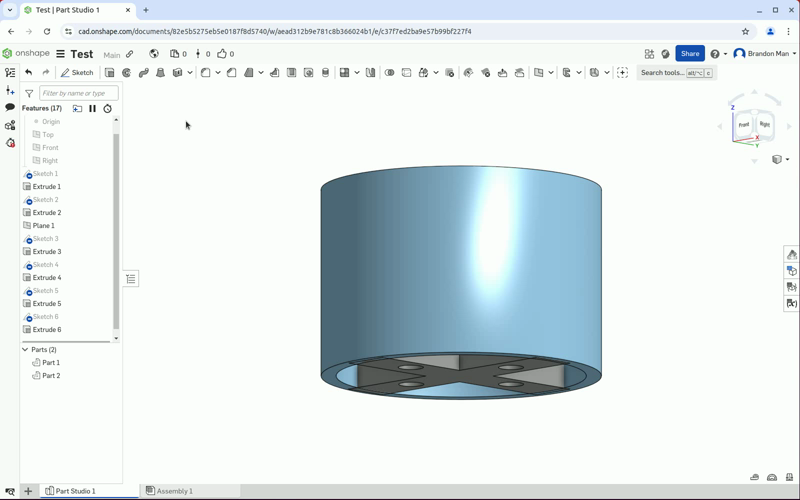
key(left, 3)
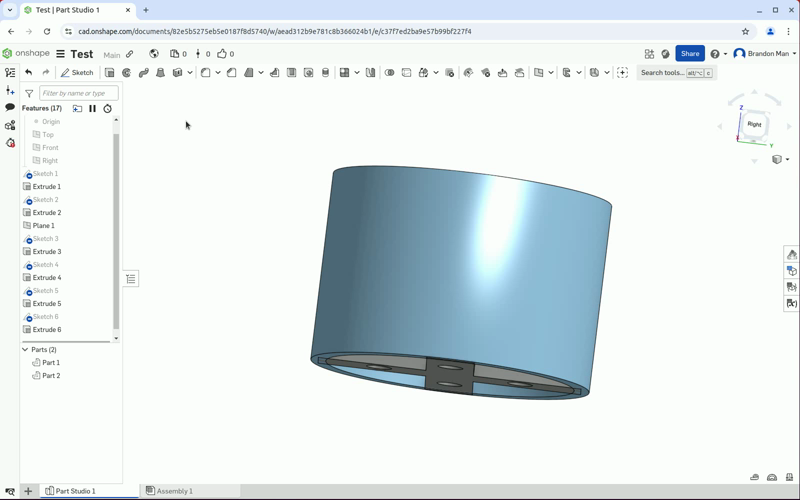
key(right, 3)
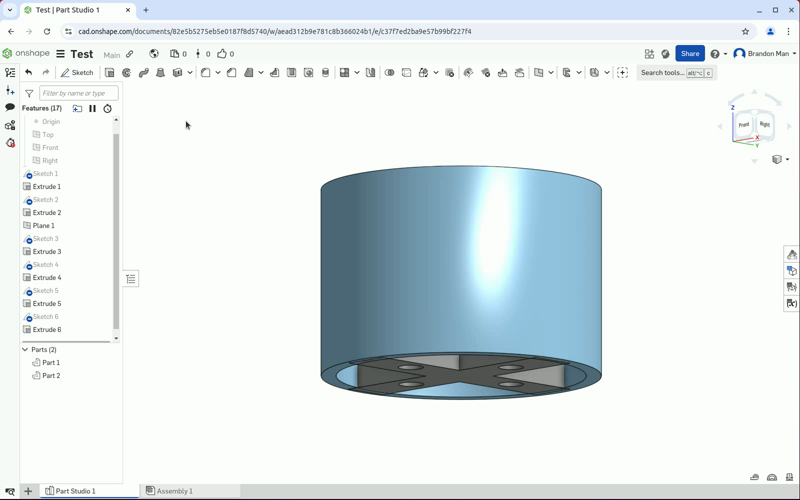
key(down, 3)
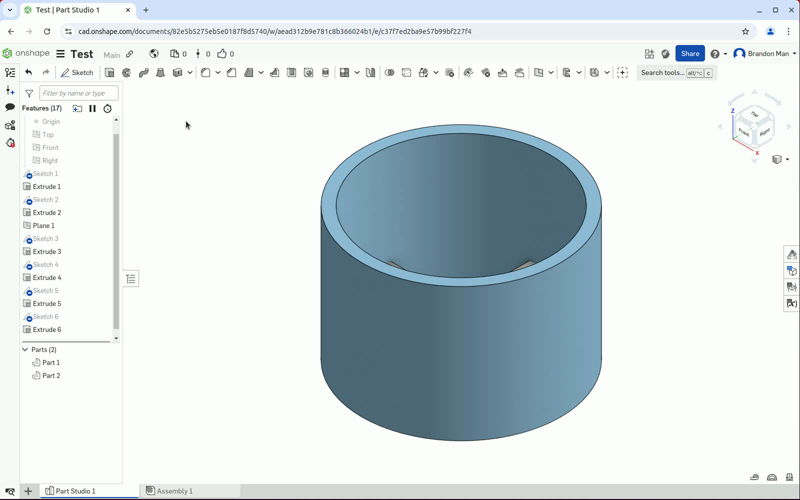
mouse_move(69, 176)
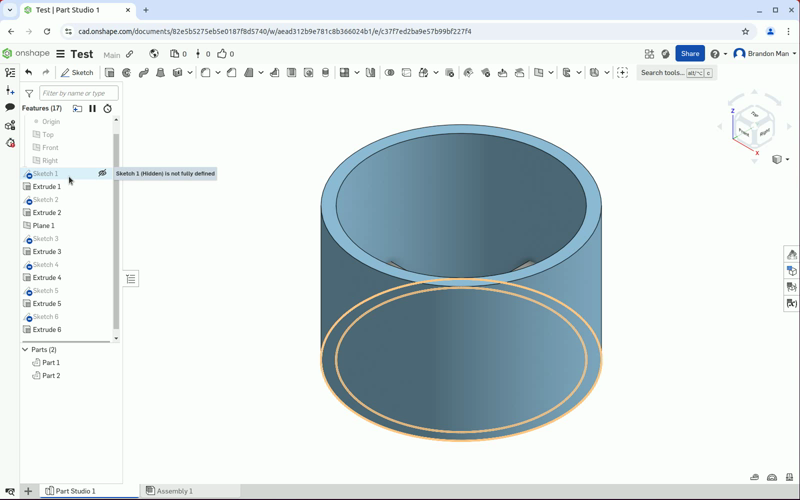
click(69, 176)